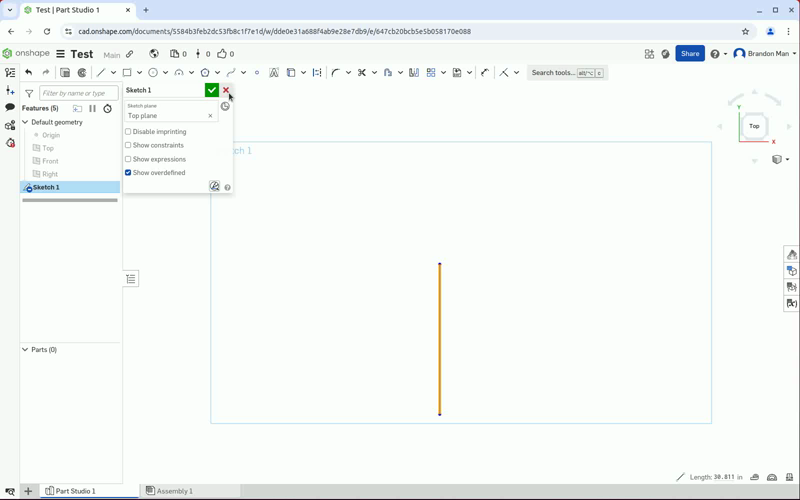
key(shift+h)
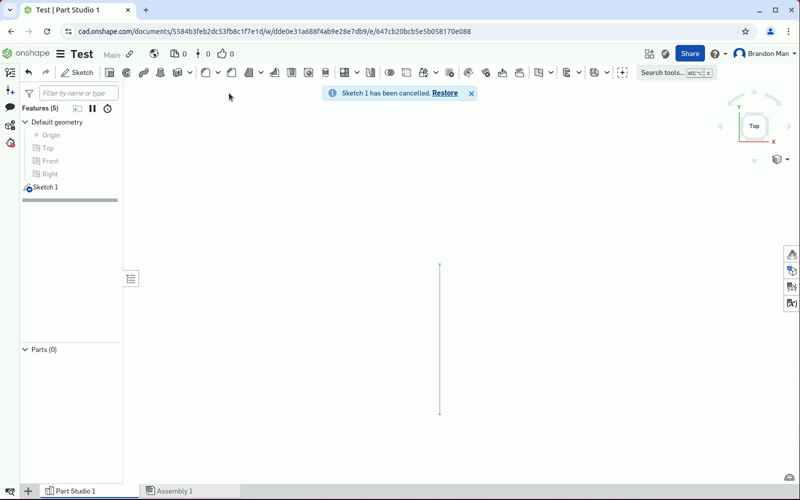
key(shift+s)
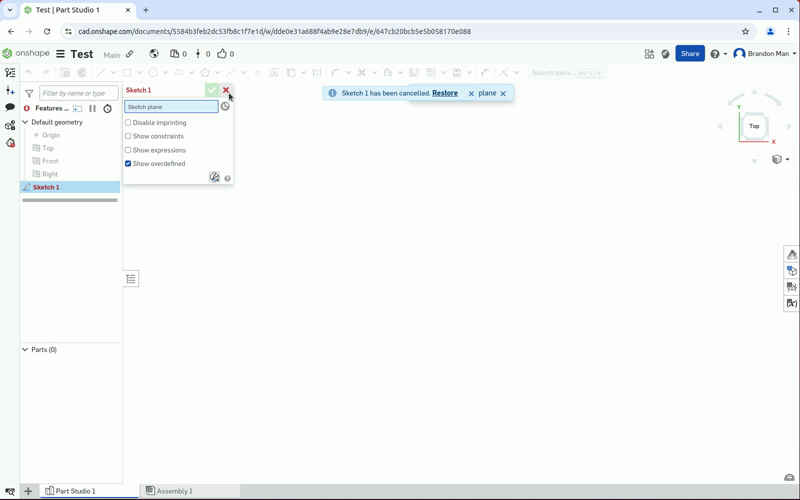
mouse_move(73, 150)
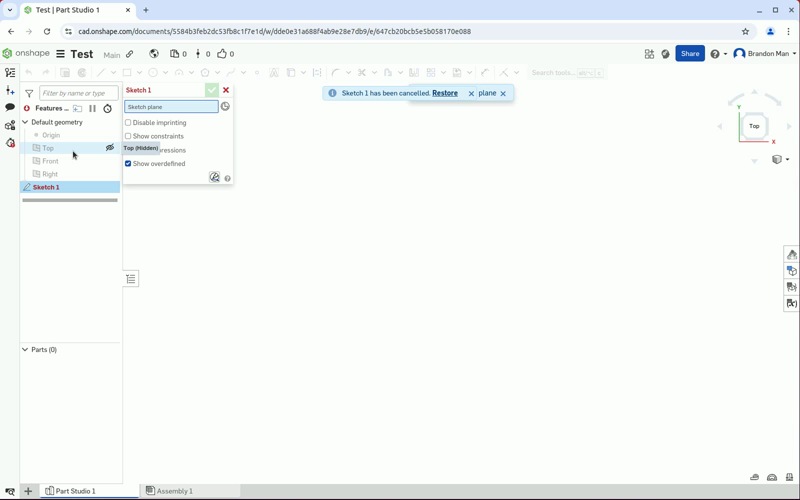
click(73, 150)
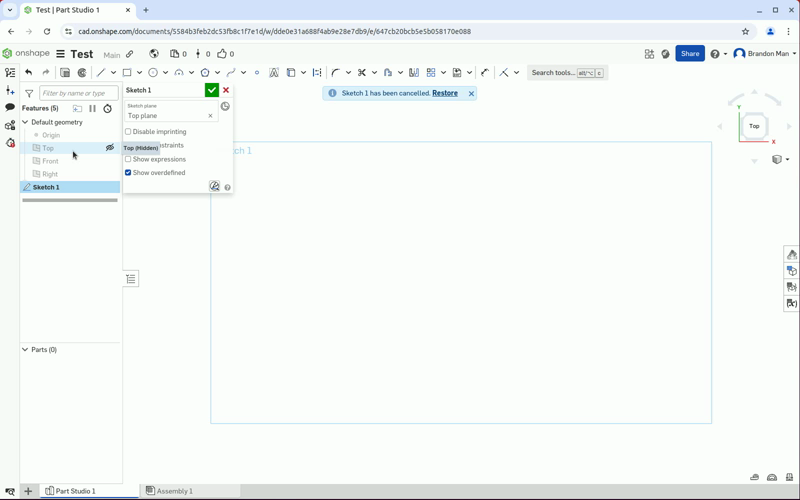
mouse_move(73, 352)
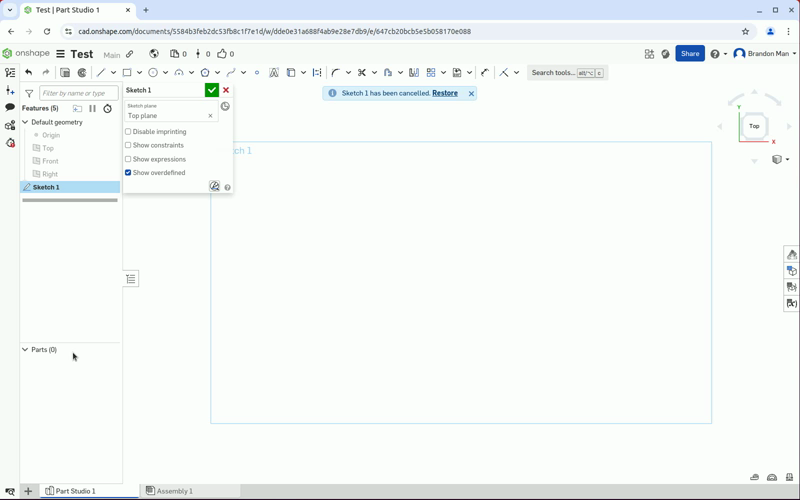
key(y)
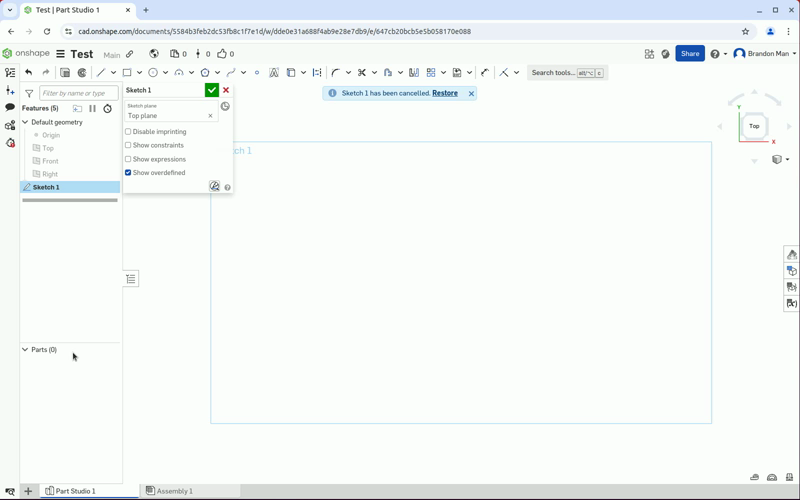
key(l)
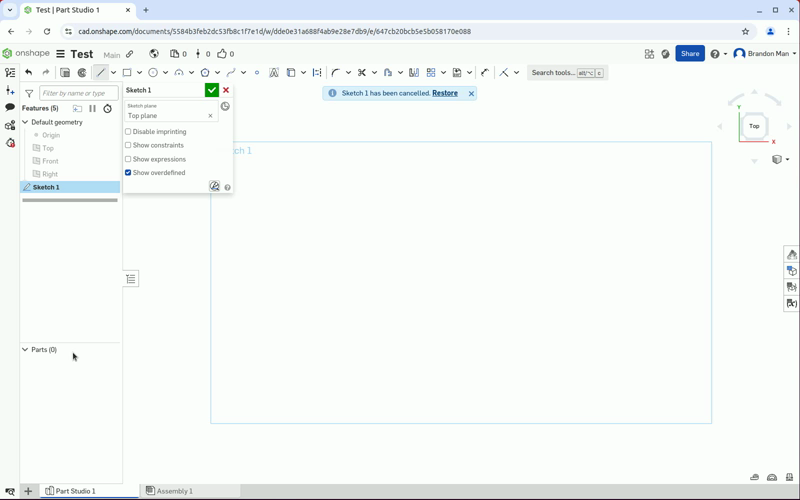
key_down(shift)
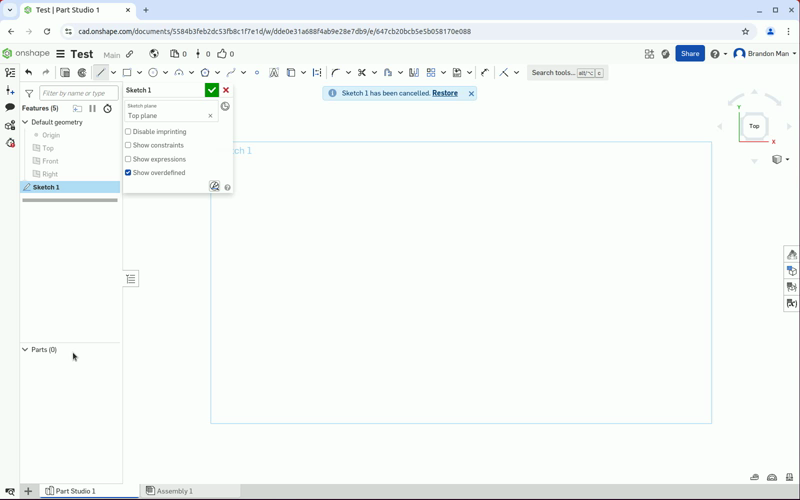
mouse_move(460, 276)
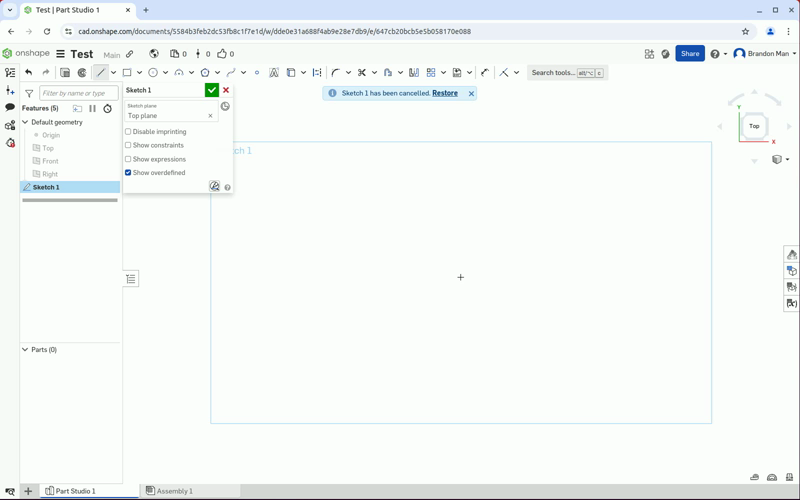
click(460, 276)
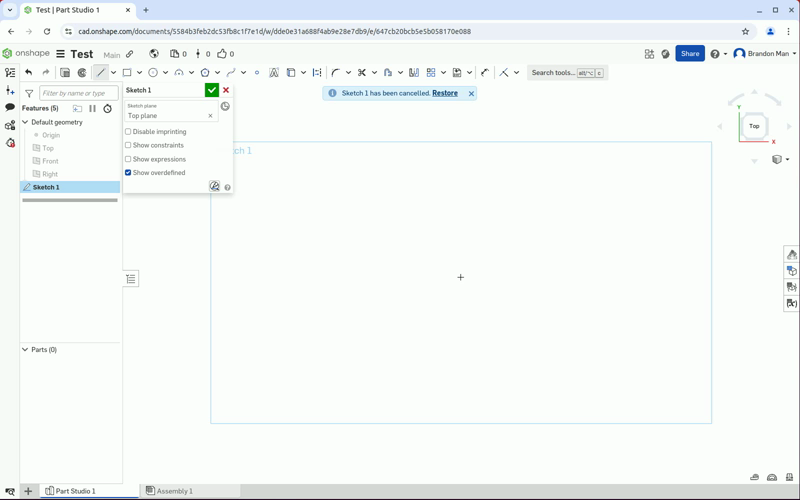
key_up(shift)
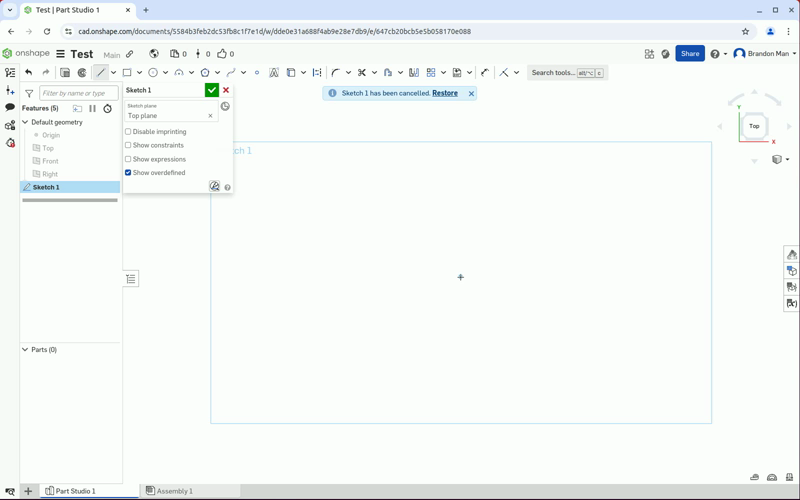
key_down(shift)
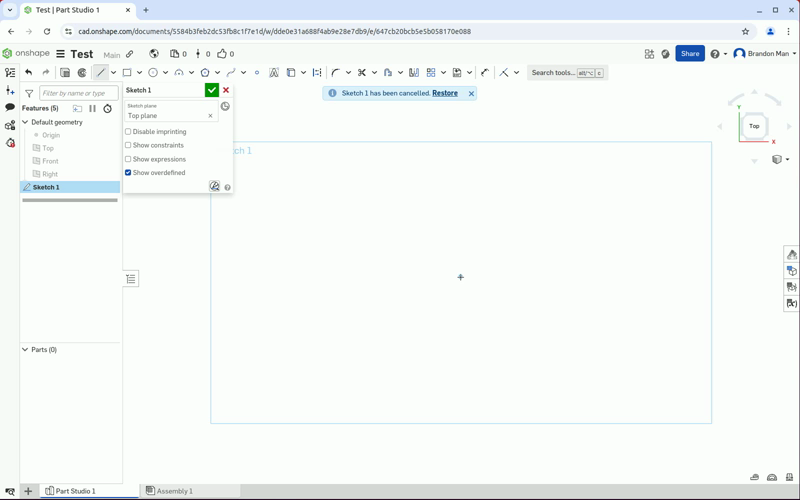
mouse_move(490, 276)
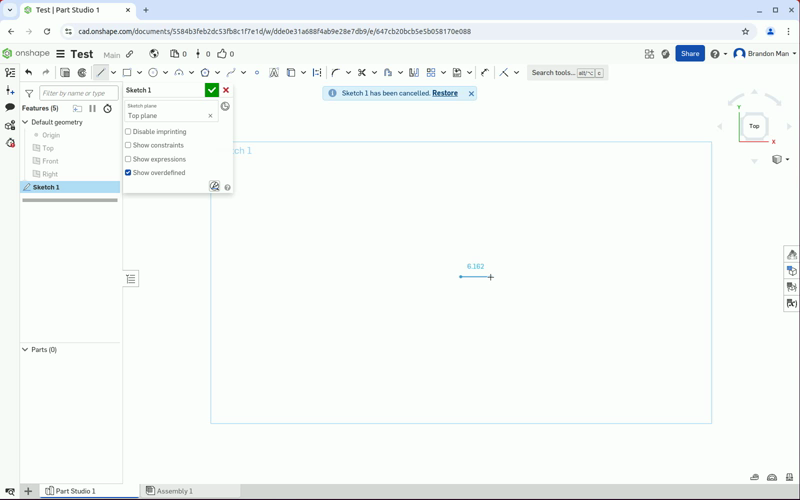
mouse_move(466, 276)
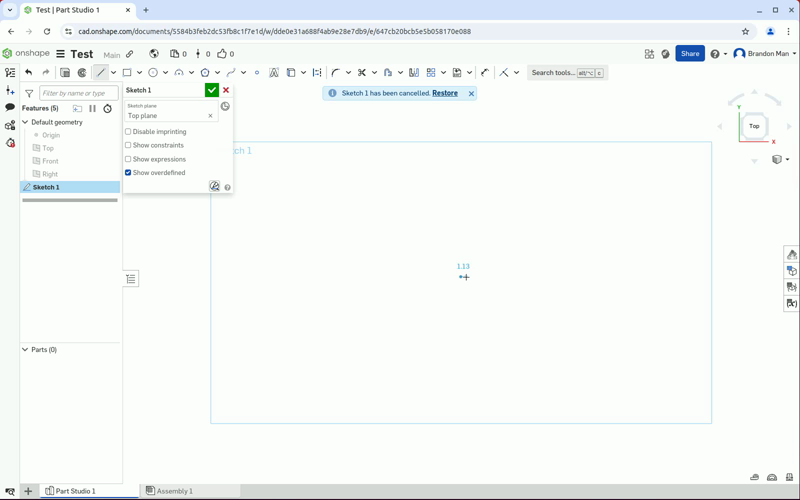
scroll(6)
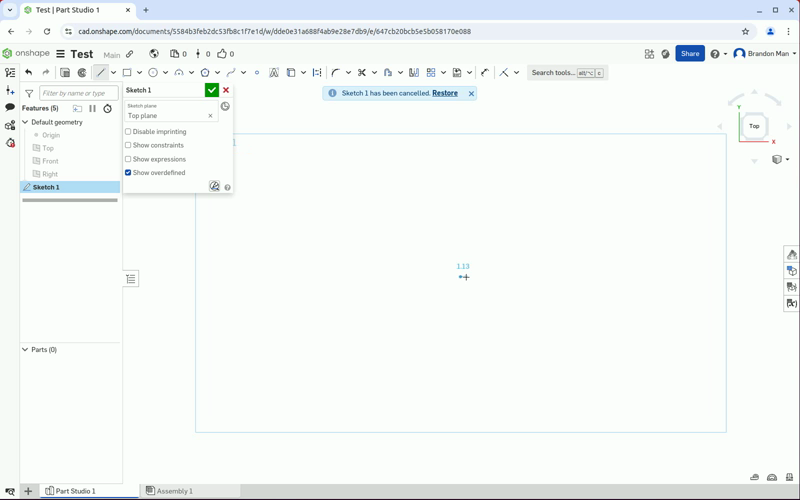
scroll(6)
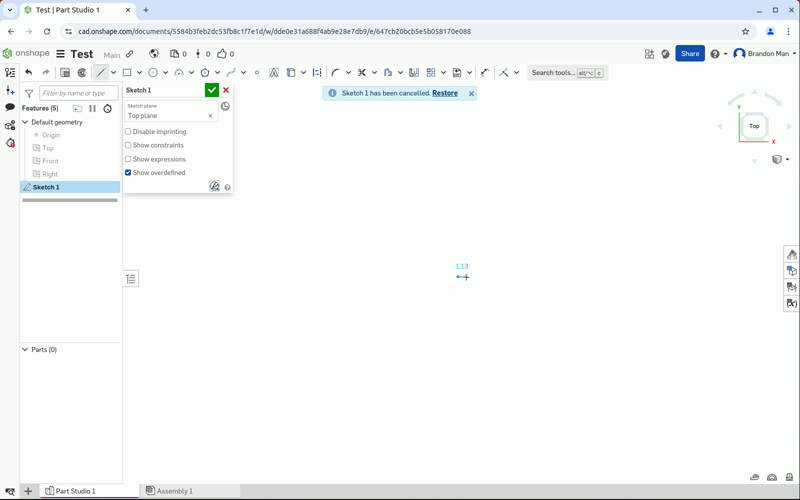
scroll(6)
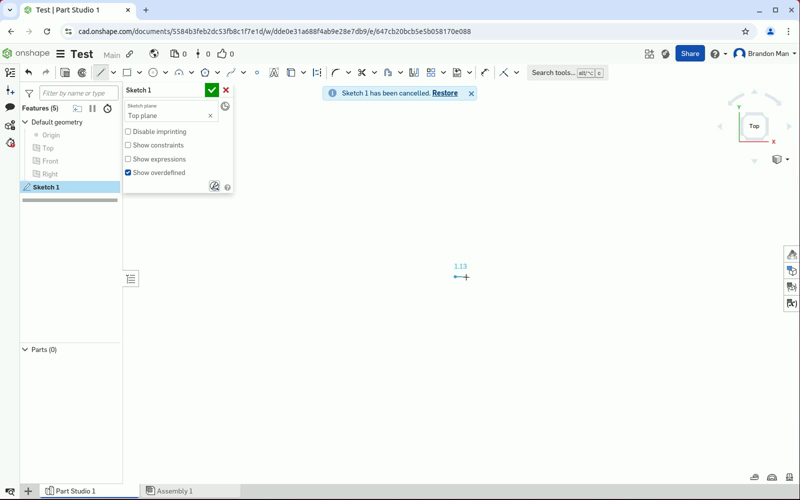
scroll(6)
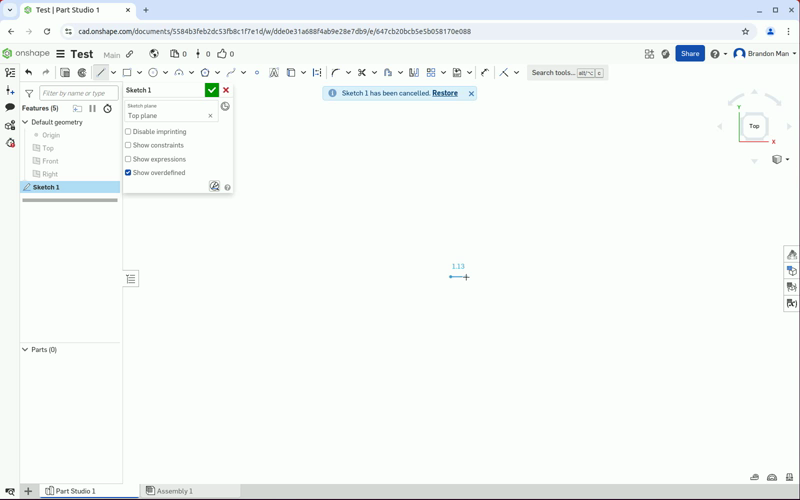
scroll(6)
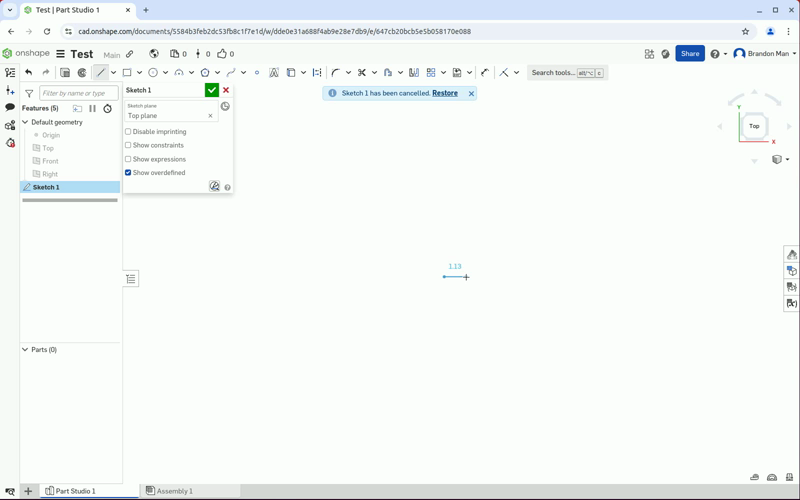
scroll(6)
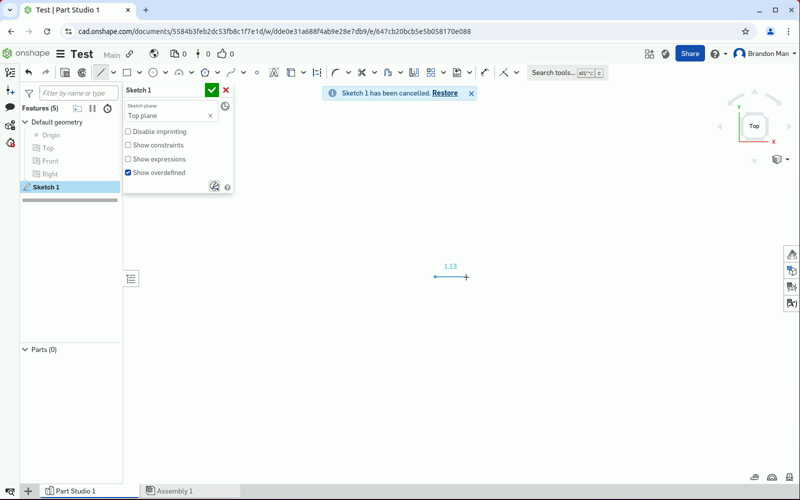
scroll(6)
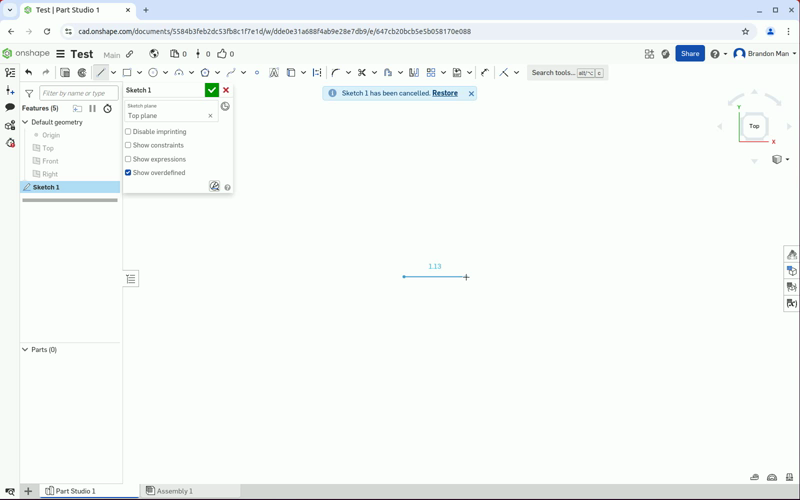
click(466, 276)
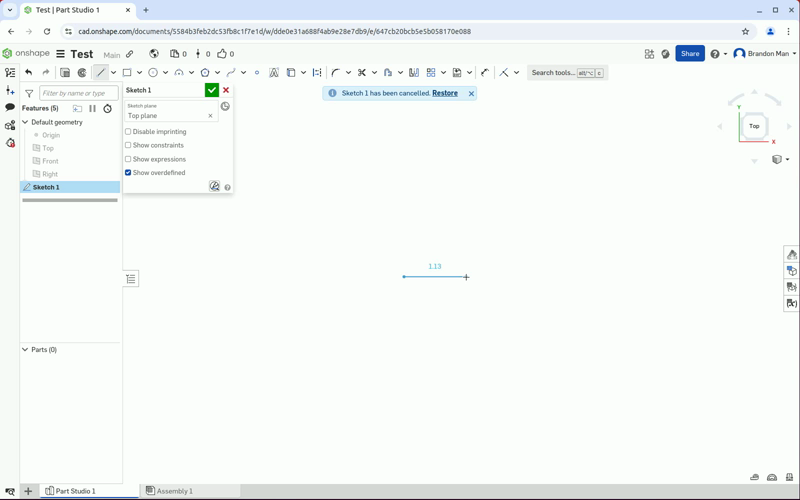
scroll(-6)
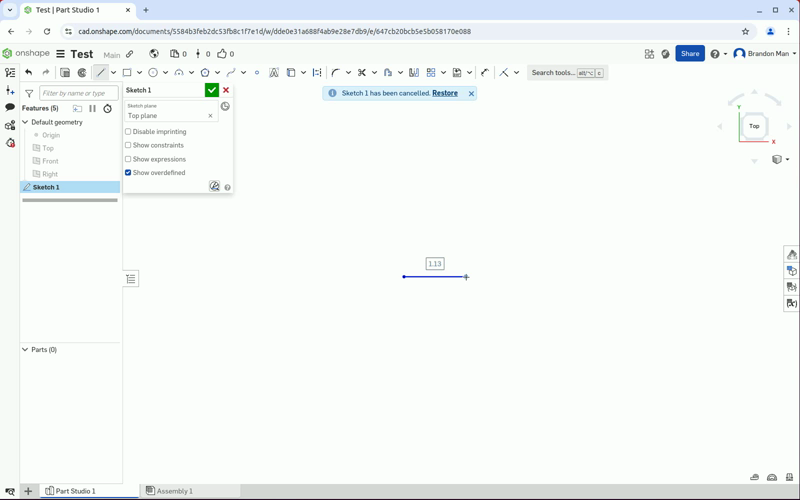
scroll(-6)
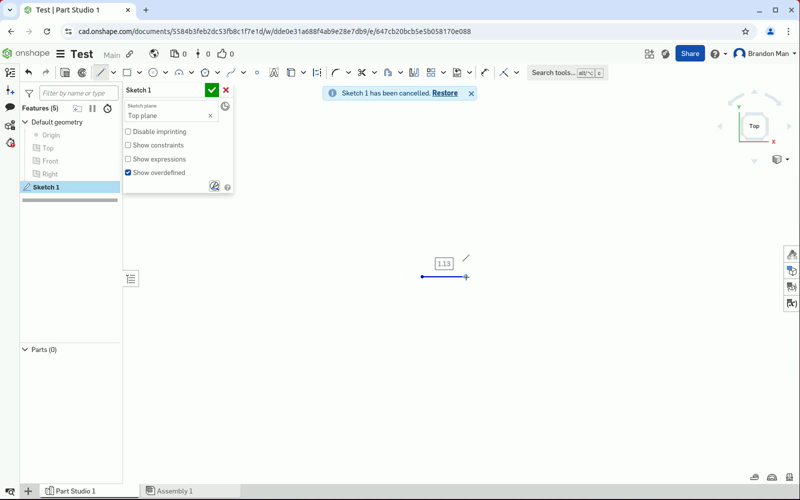
scroll(-6)
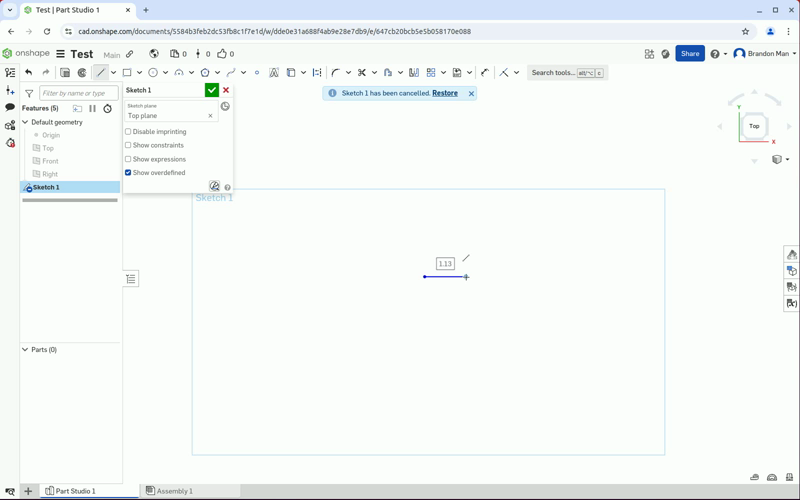
scroll(-6)
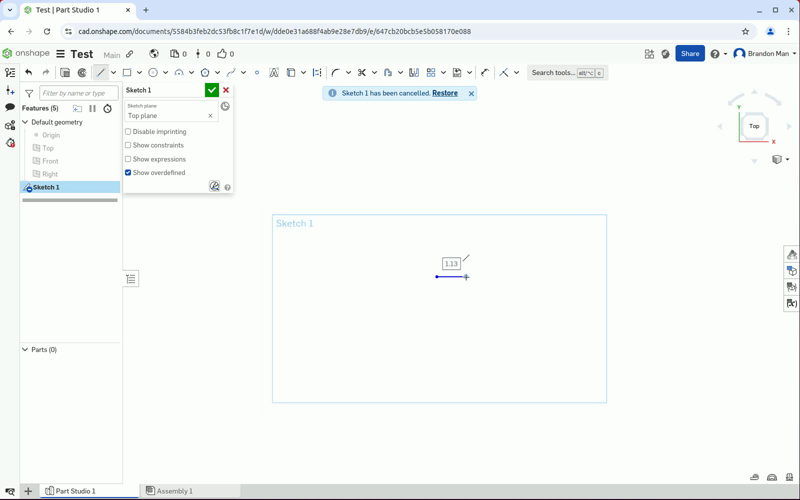
scroll(-6)
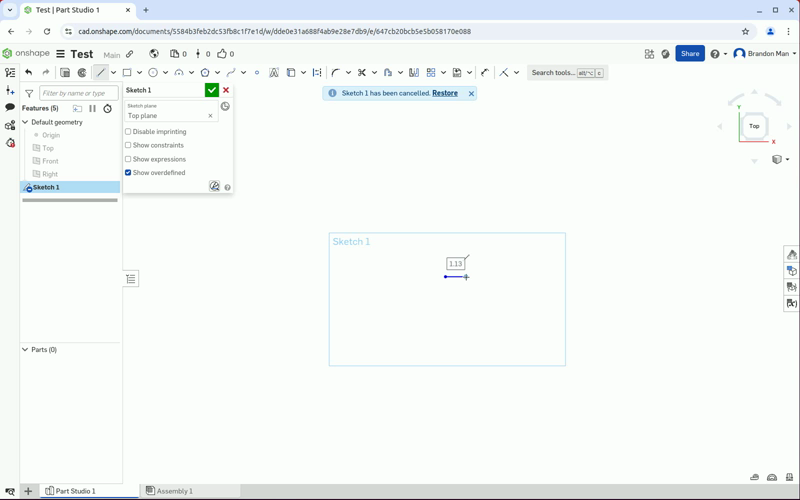
scroll(-6)
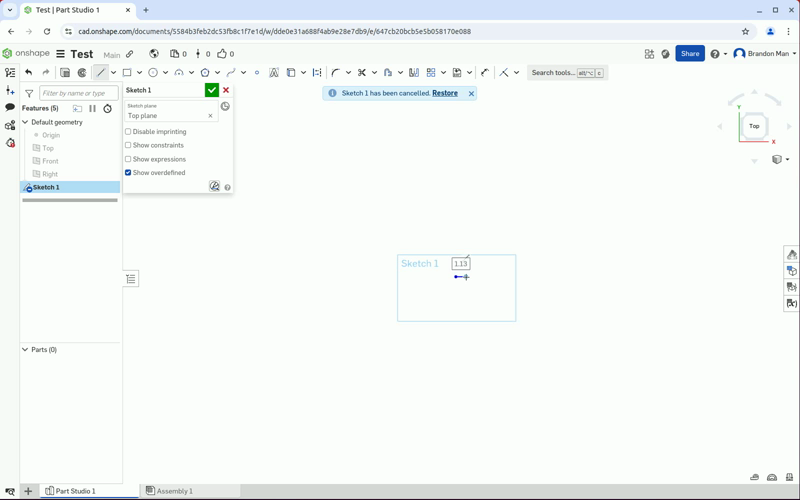
scroll(-6)
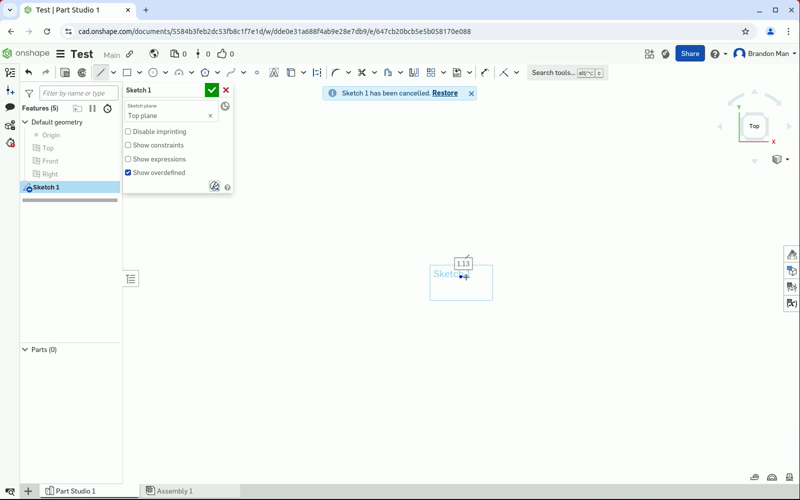
key_up(shift)
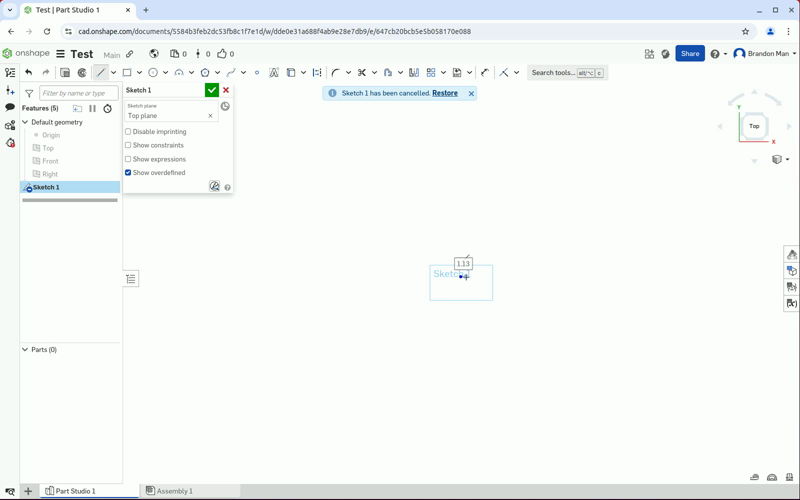
key_down(shift)
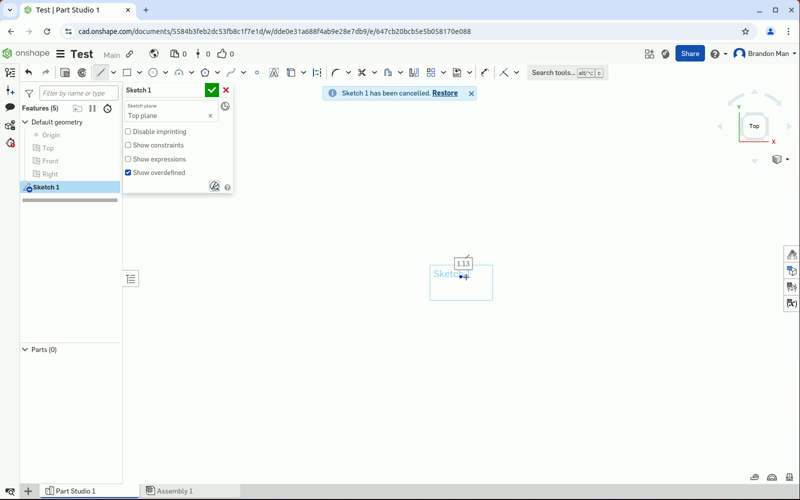
mouse_move(466, 170)
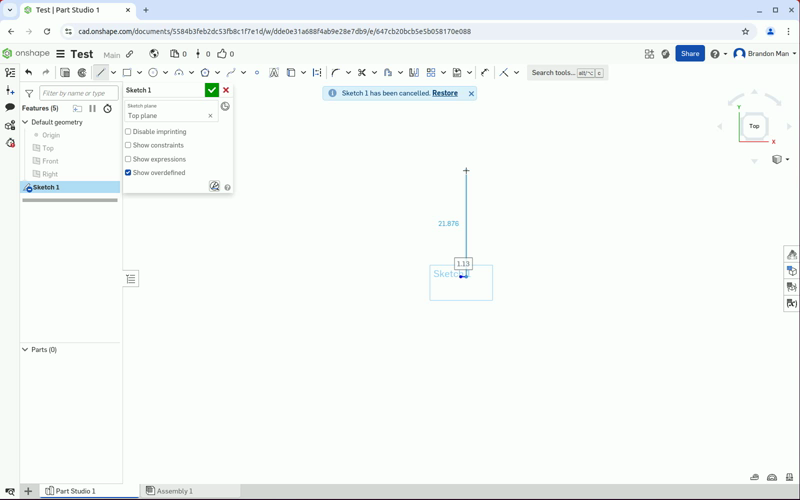
click(466, 170)
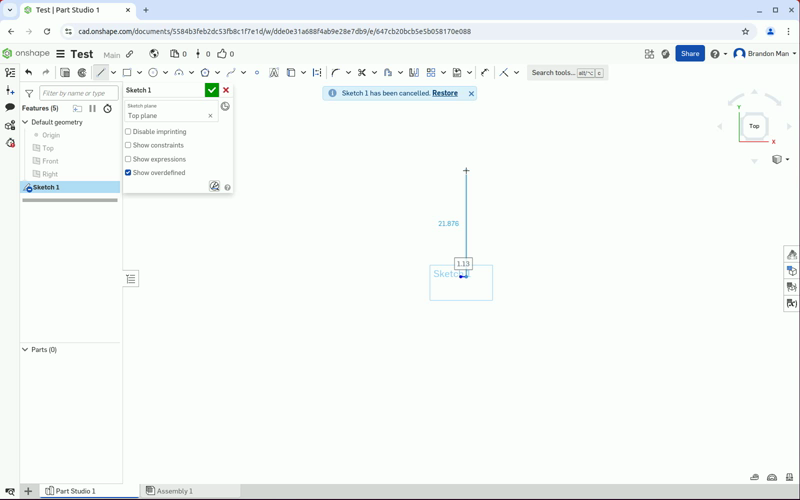
key_up(shift)
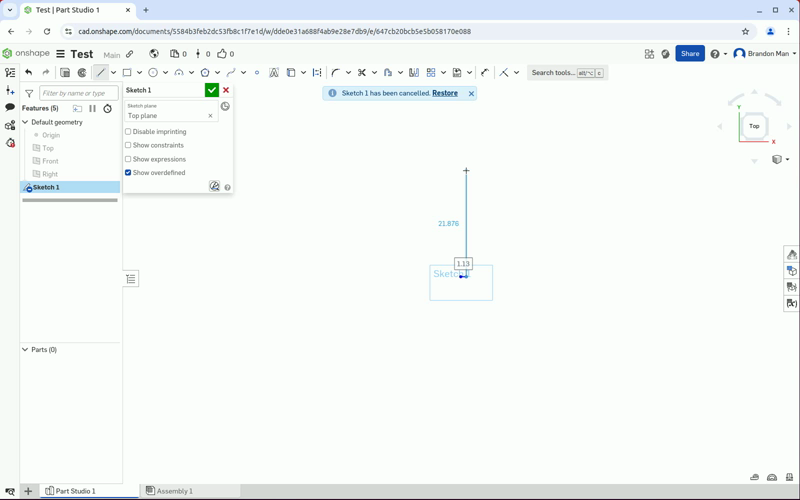
key_down(shift)
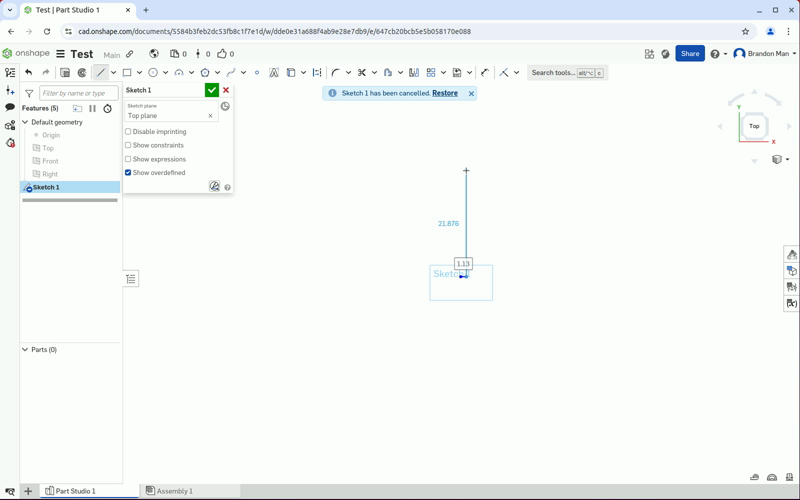
mouse_move(496, 170)
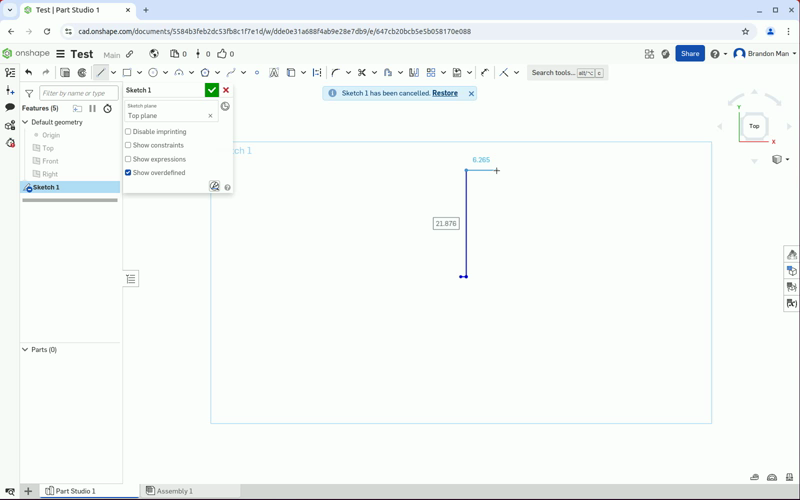
mouse_move(460, 170)
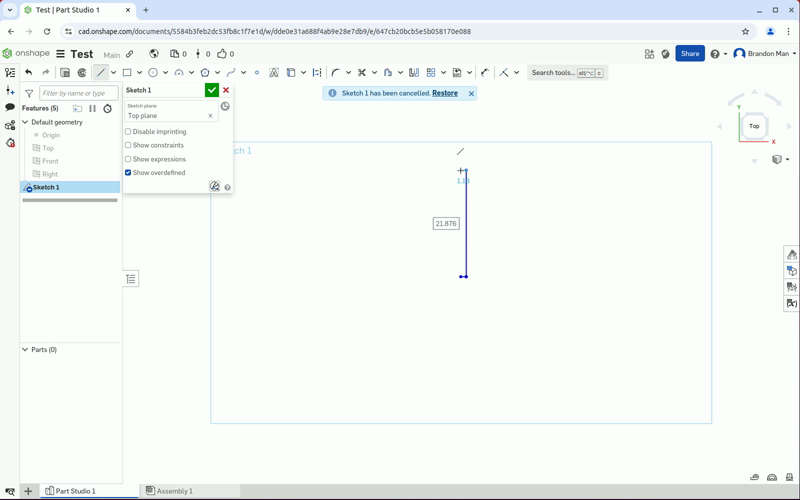
scroll(6)
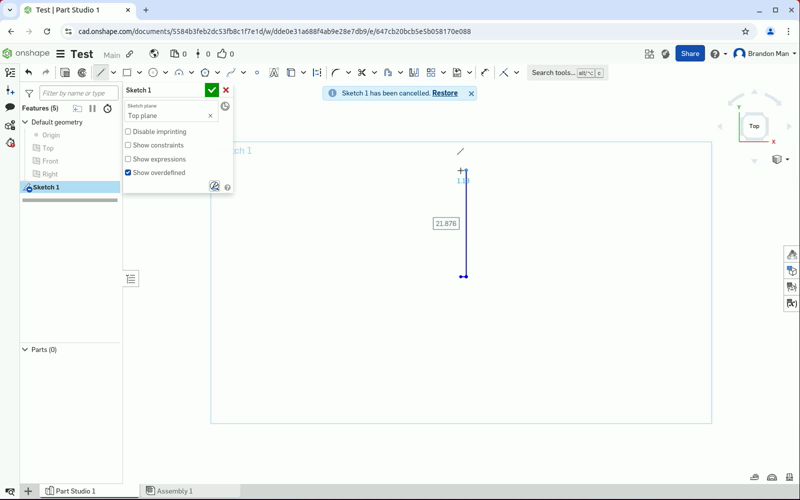
scroll(6)
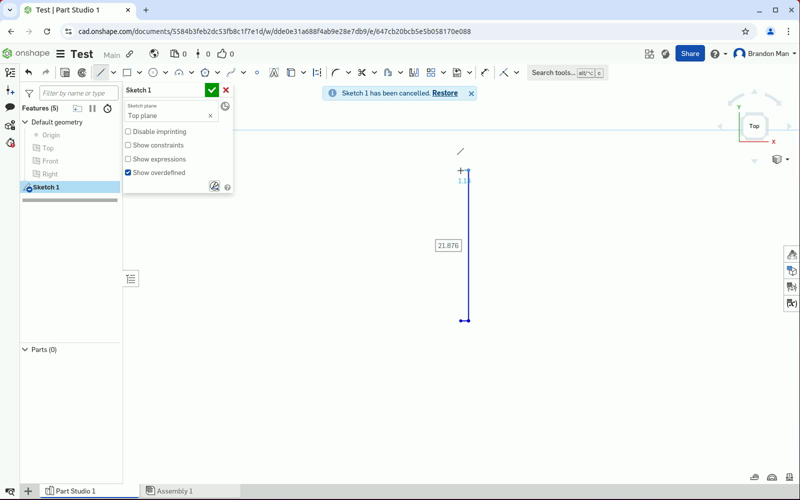
scroll(6)
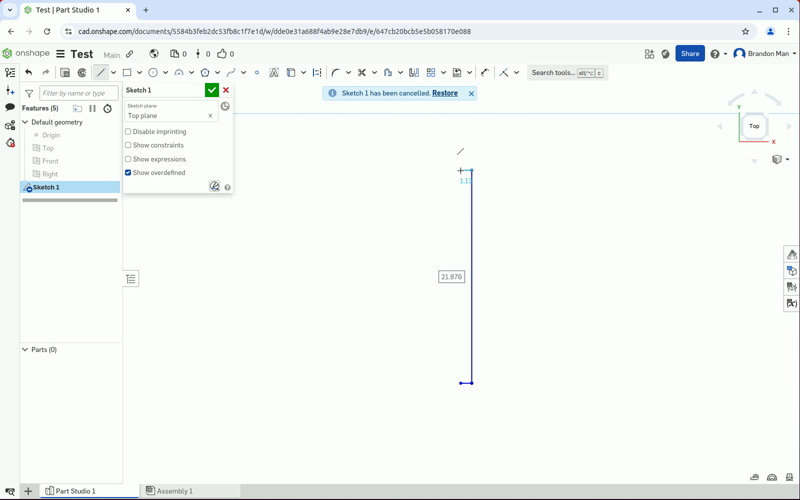
scroll(6)
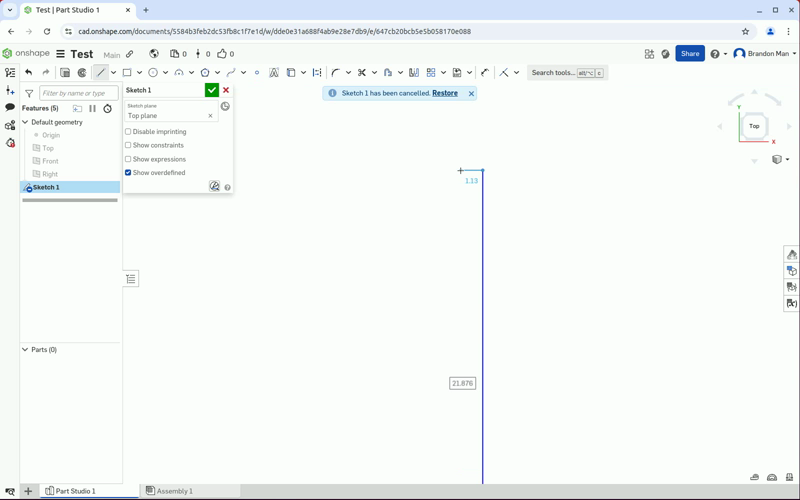
scroll(6)
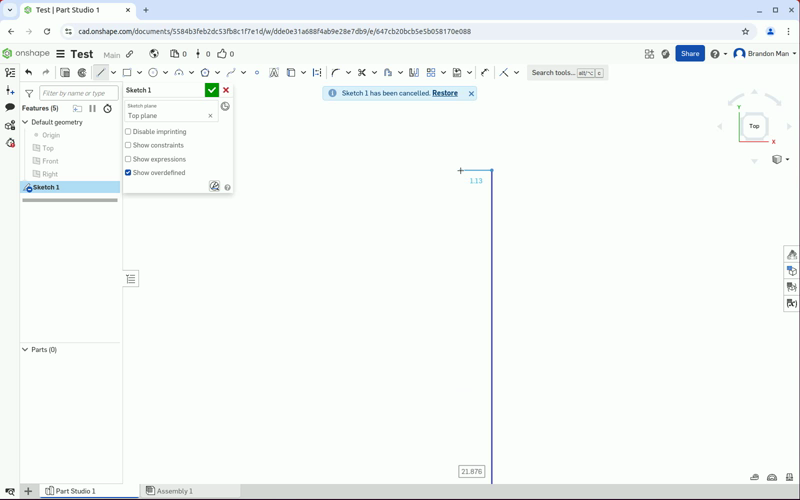
scroll(6)
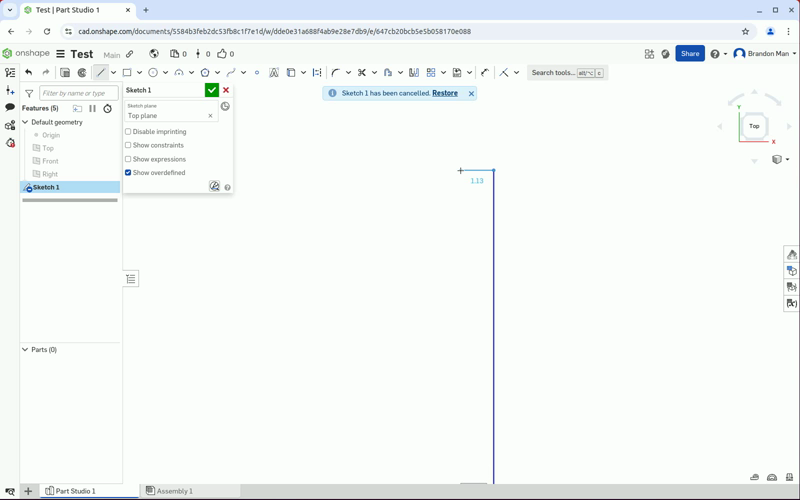
scroll(6)
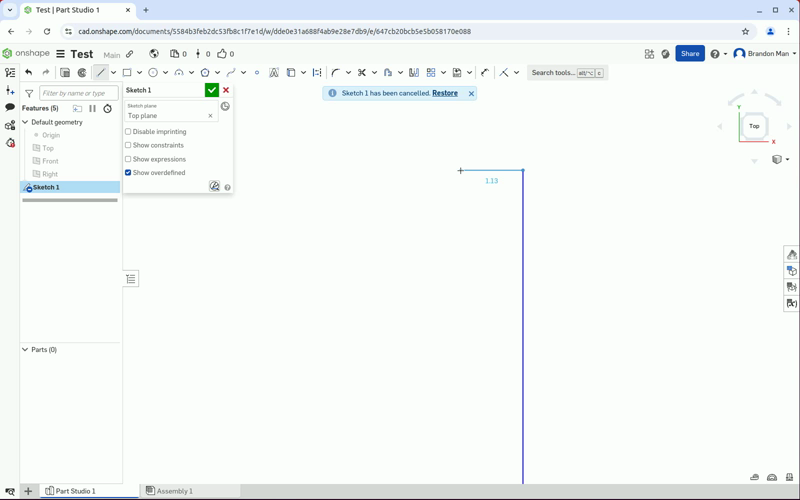
click(460, 170)
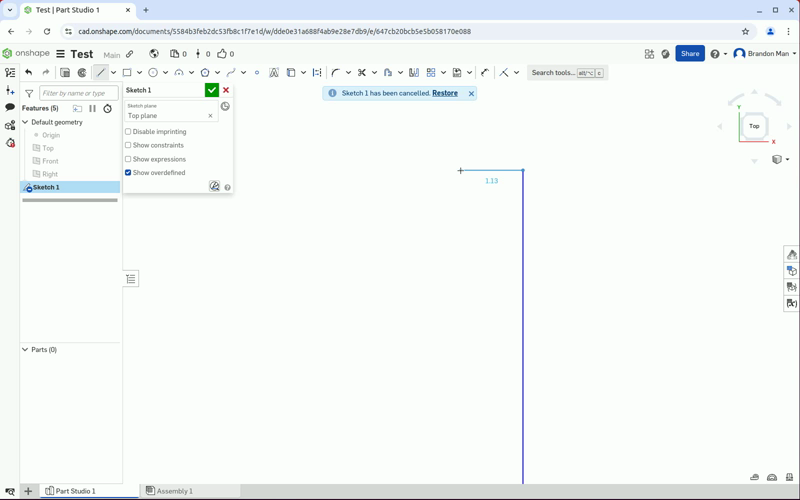
scroll(-6)
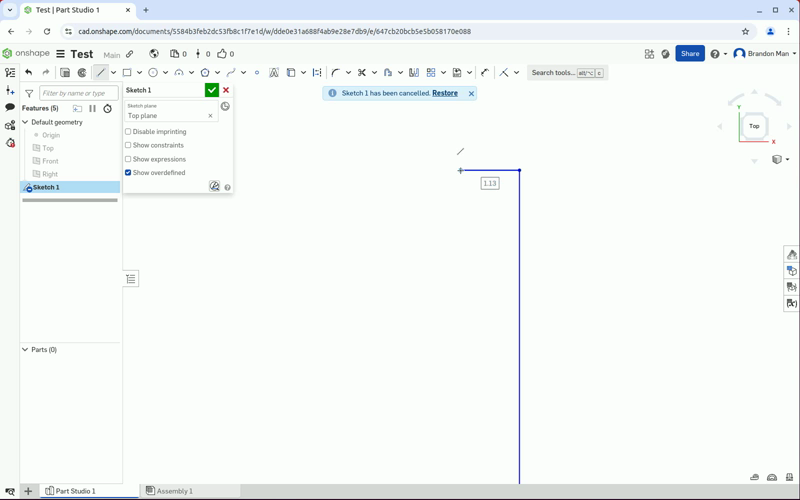
scroll(-6)
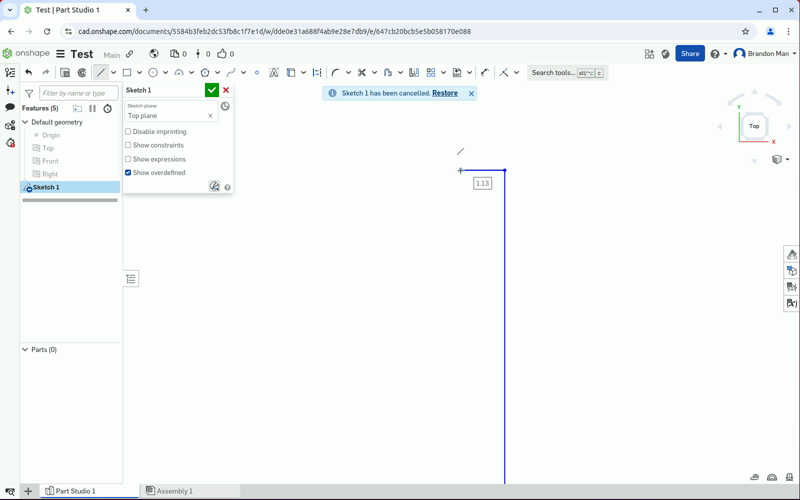
scroll(-6)
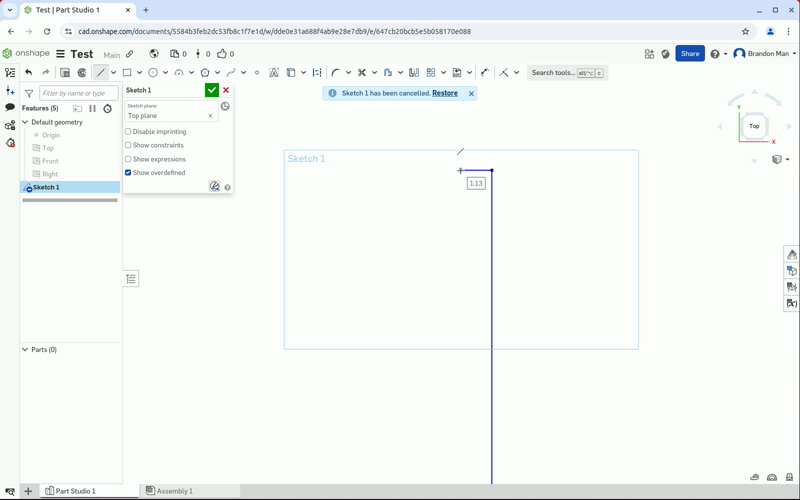
scroll(-6)
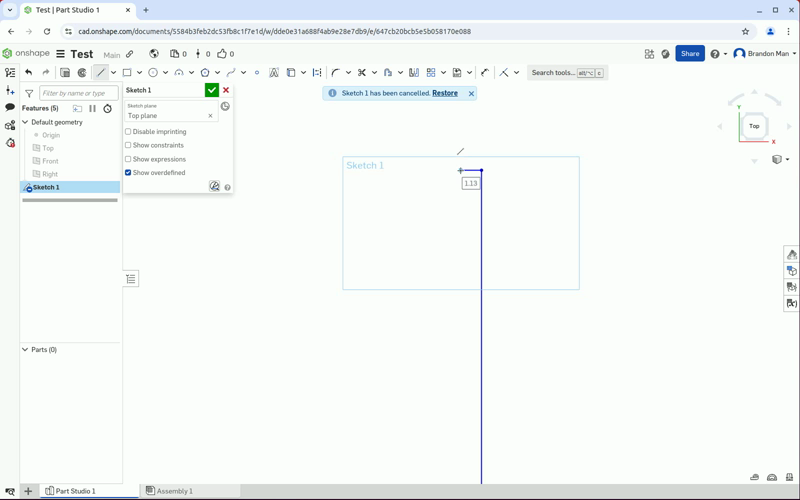
scroll(-6)
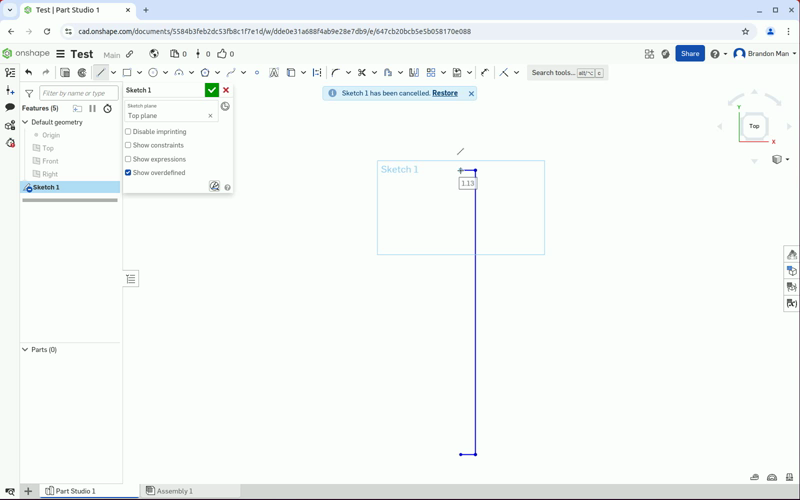
scroll(-6)
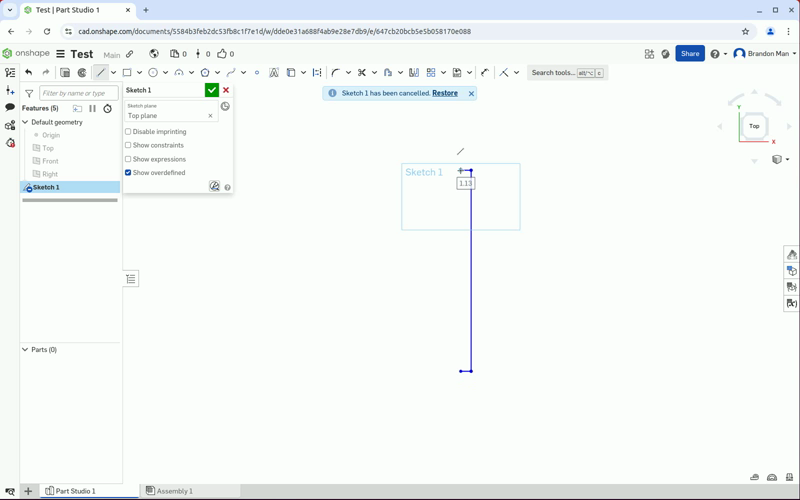
scroll(-6)
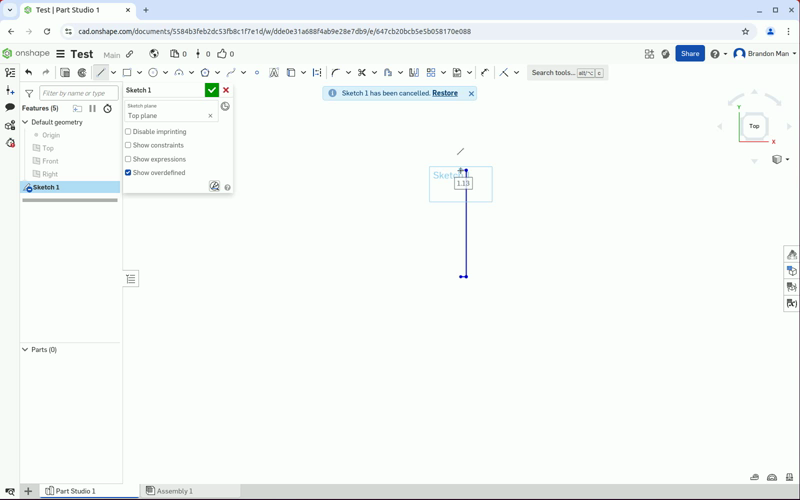
key_up(shift)
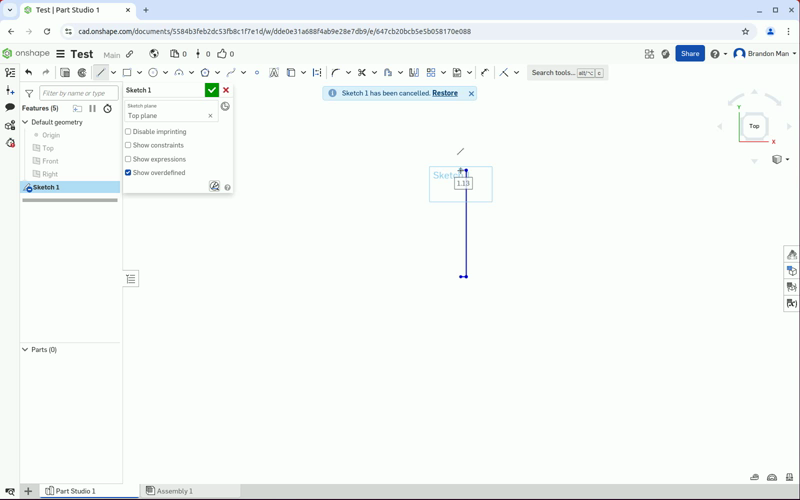
key_down(shift)
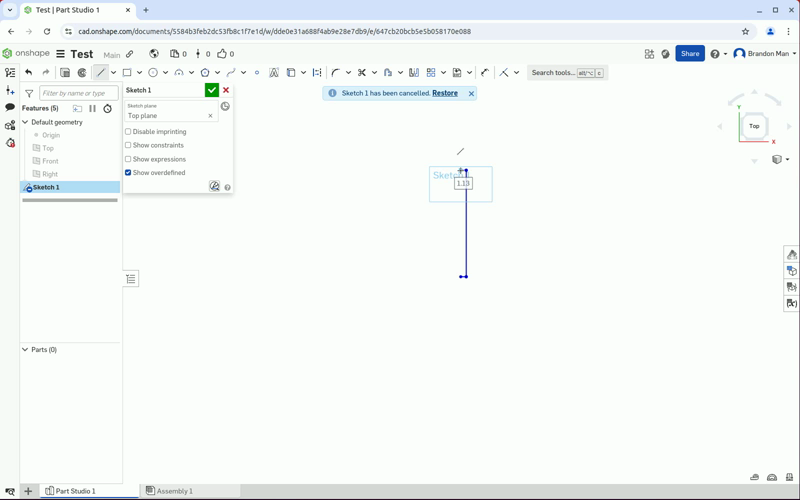
mouse_move(460, 276)
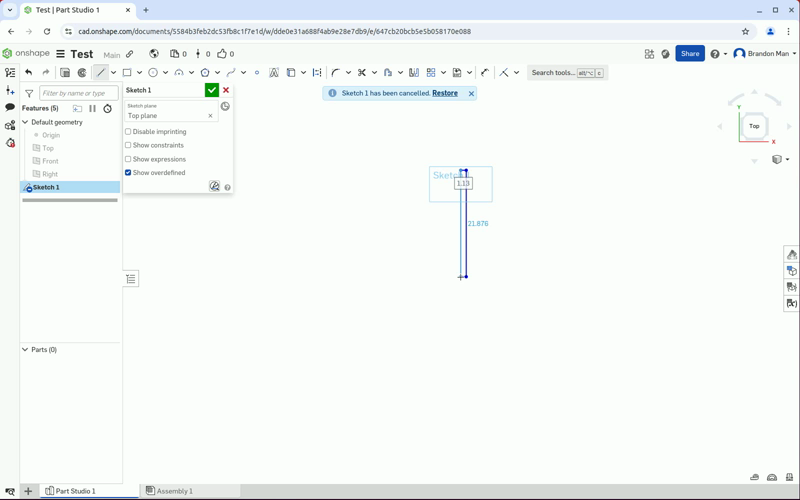
key_up(shift)
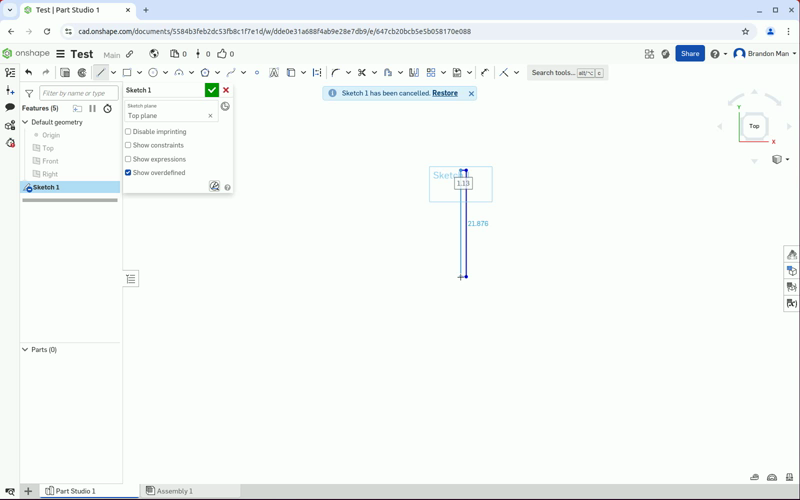
click(460, 276)
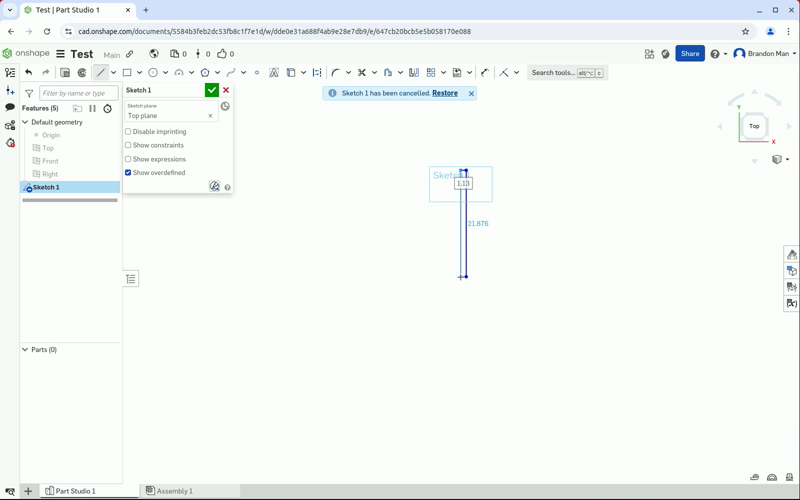
key(esc)
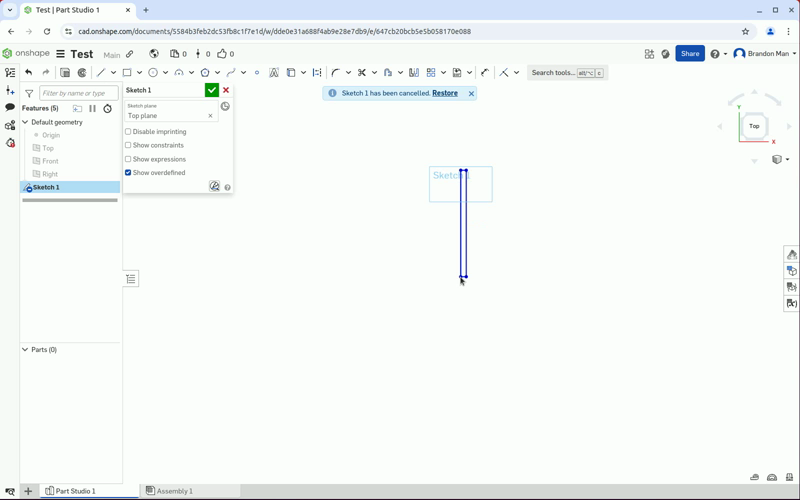
mouse_move(464, 171)
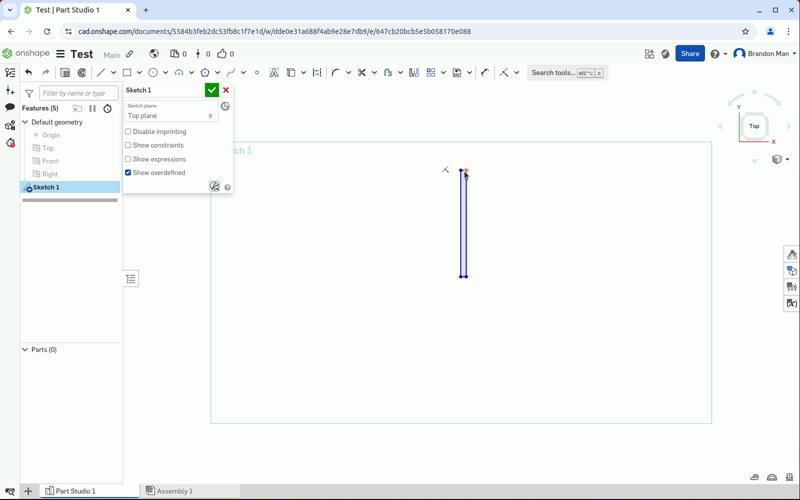
scroll(6)
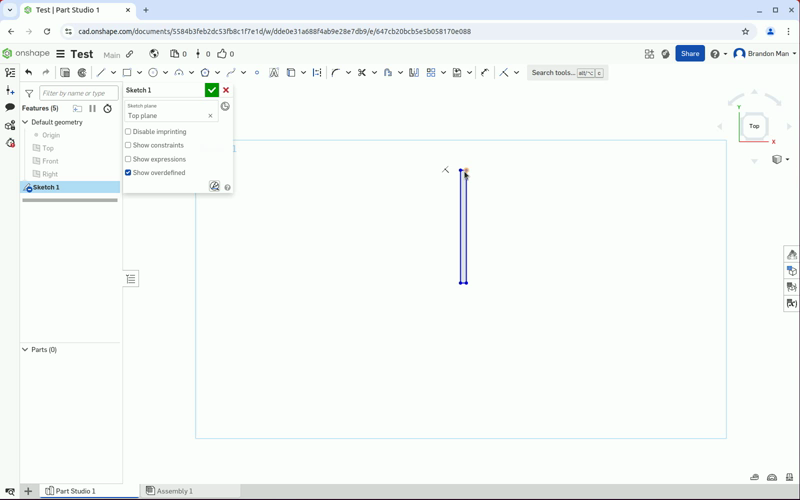
scroll(6)
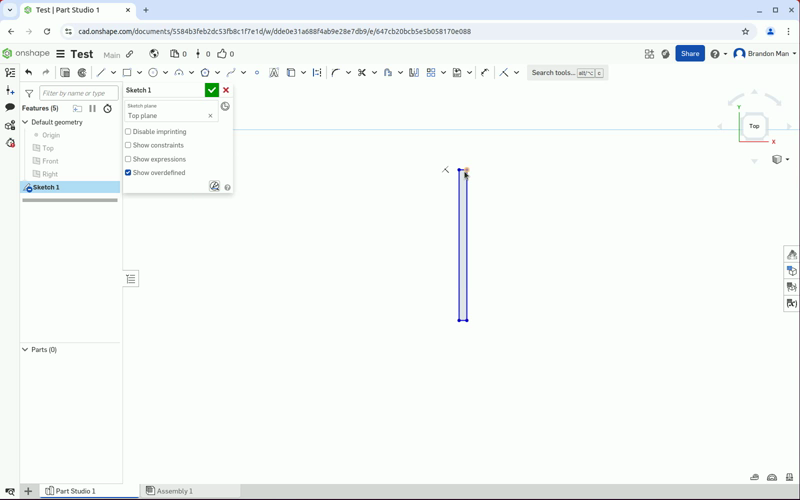
scroll(6)
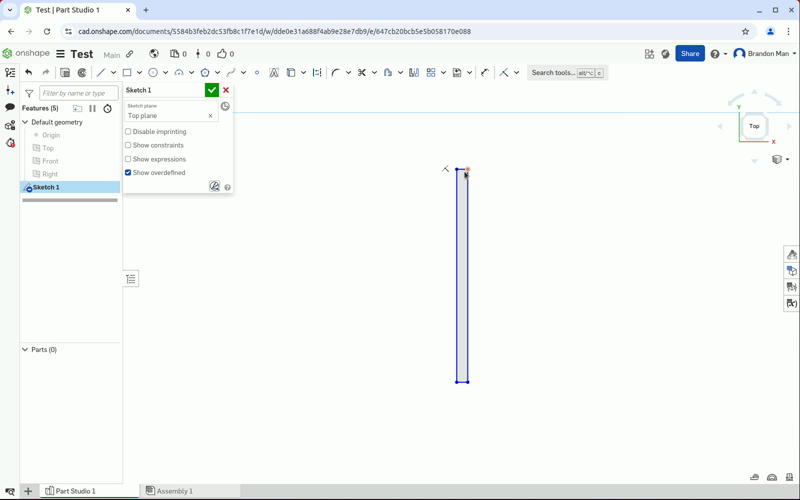
scroll(6)
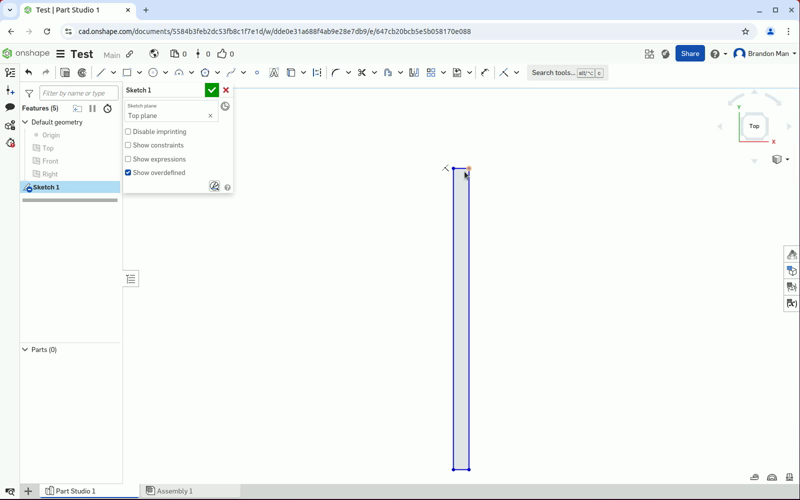
scroll(6)
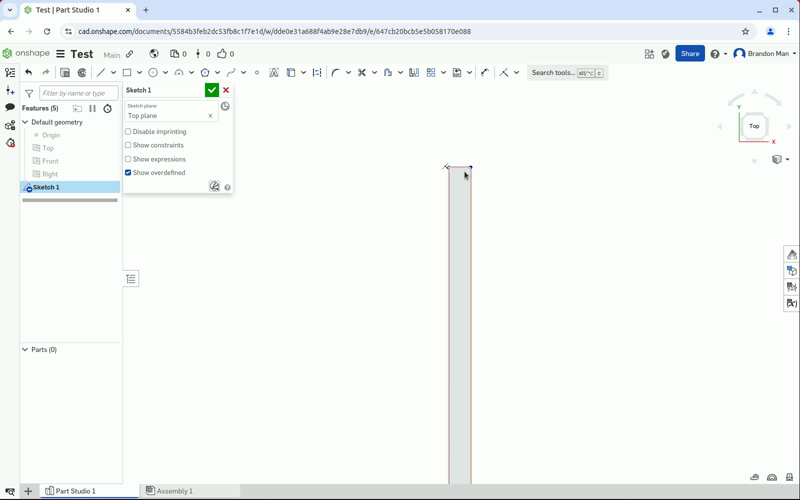
scroll(6)
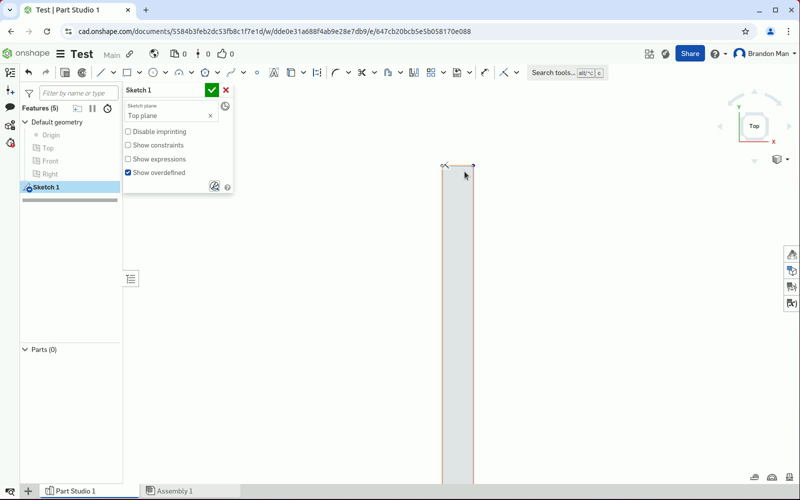
scroll(6)
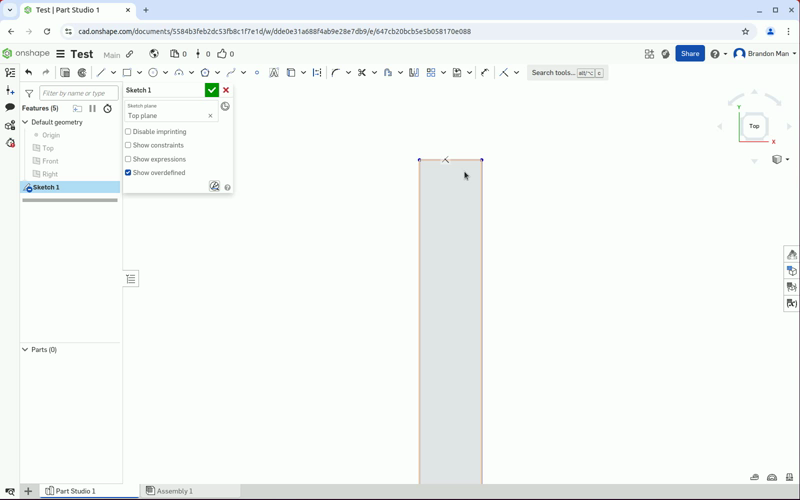
click(464, 171)
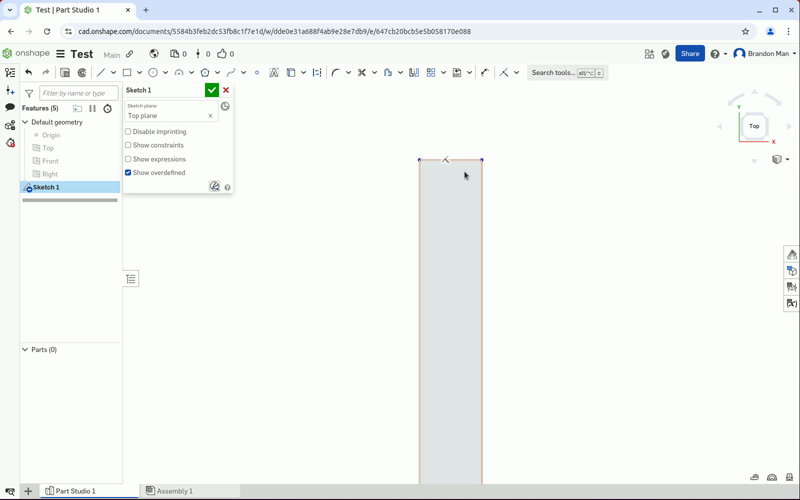
scroll(-6)
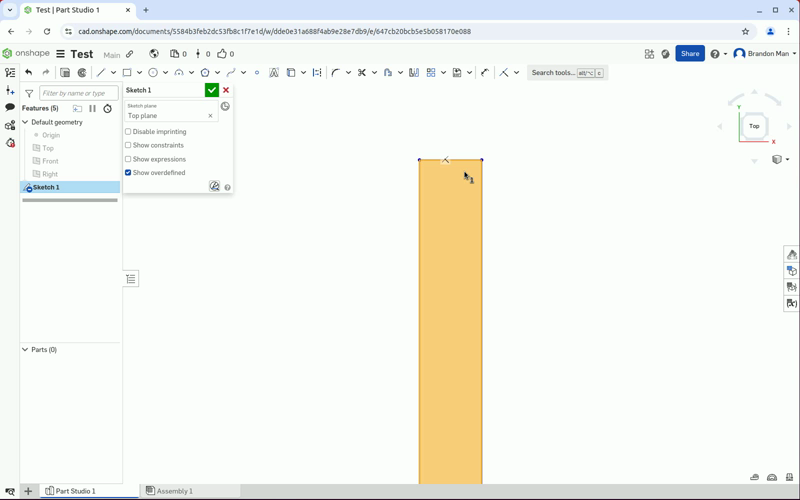
scroll(-6)
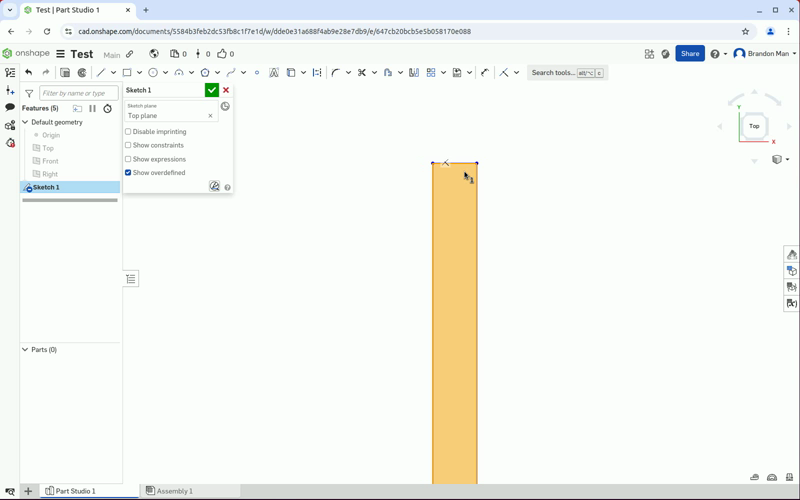
scroll(-6)
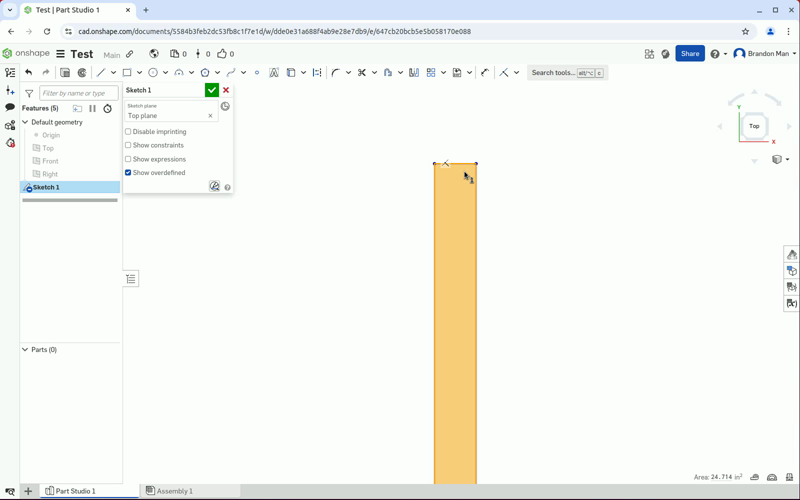
scroll(-6)
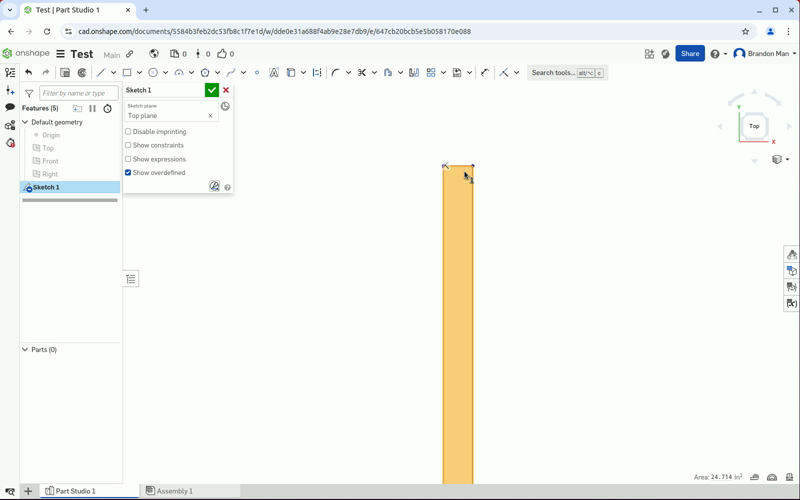
scroll(-6)
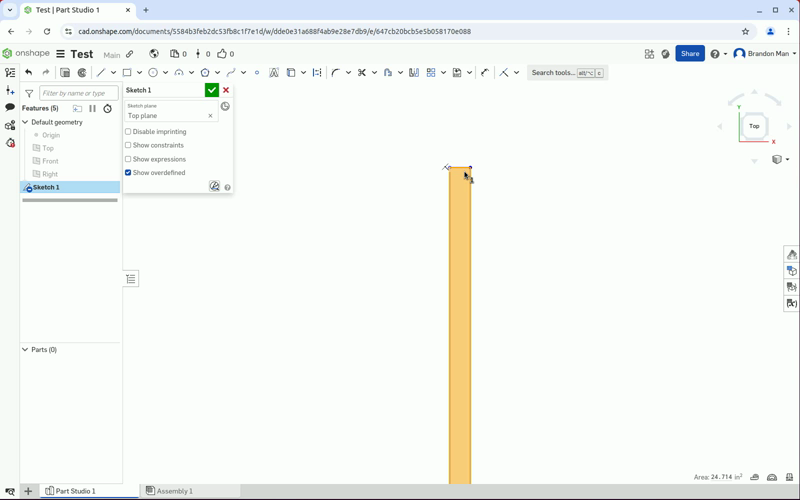
scroll(-6)
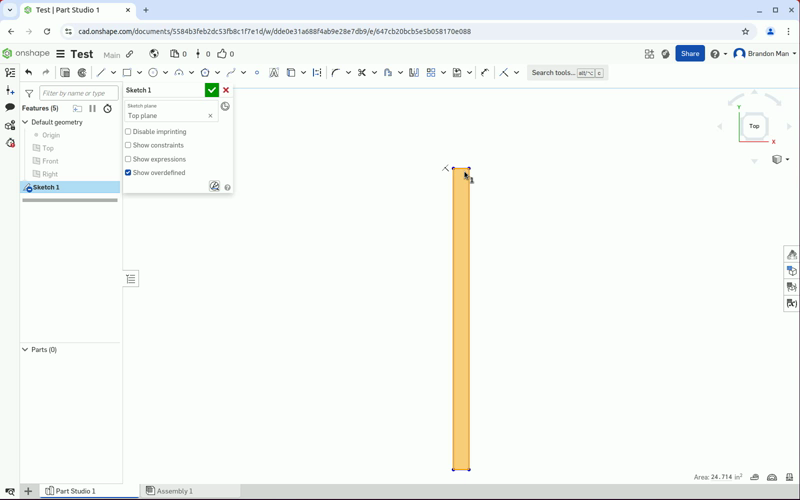
scroll(-6)
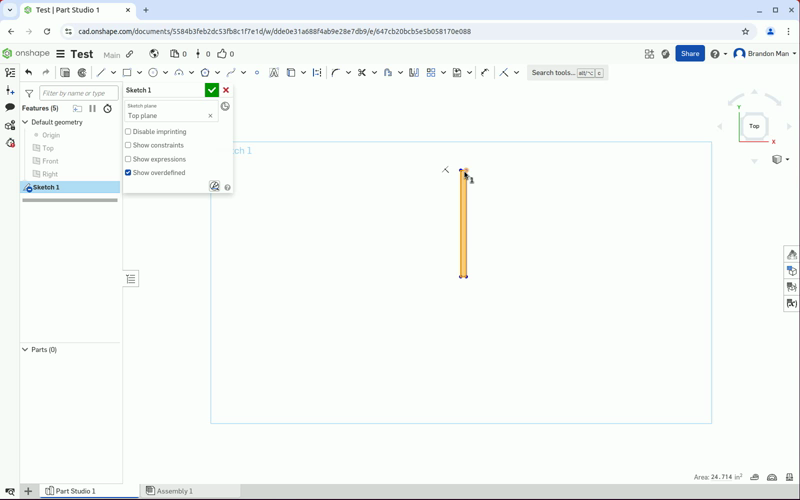
mouse_move(73, 352)
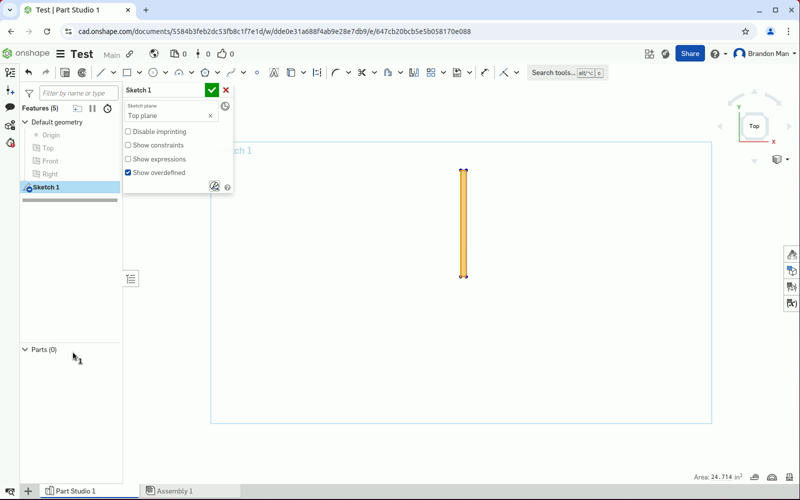
key(shift+y)
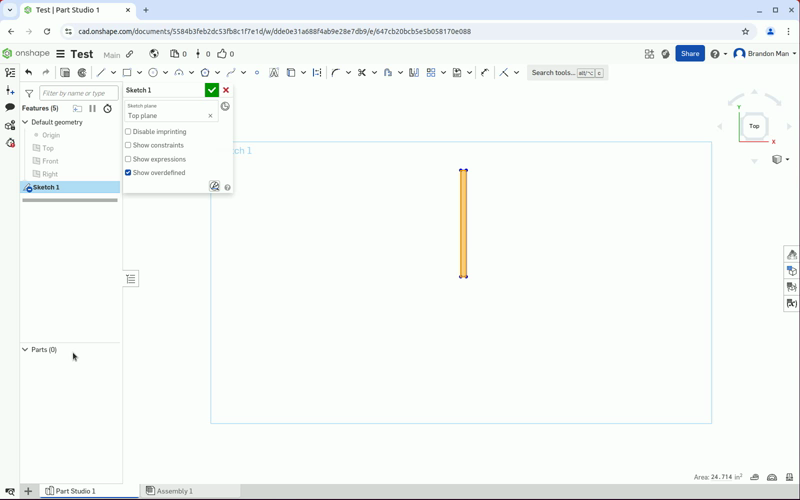
key(shift+e)
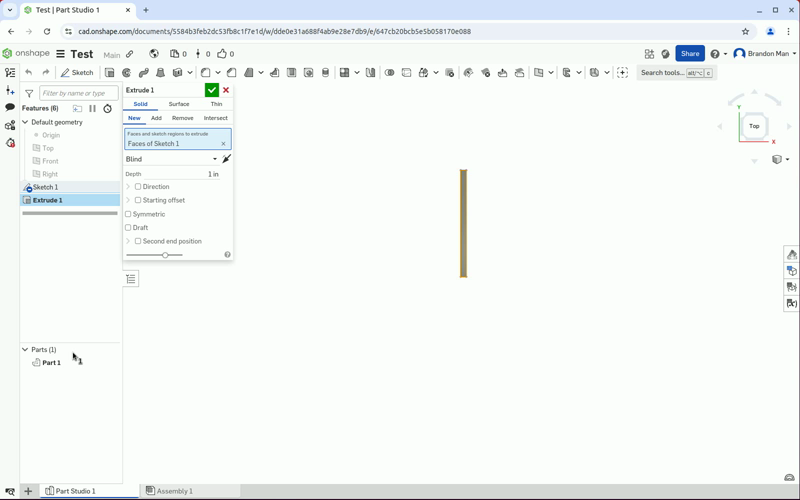
mouse_move(143, 106)
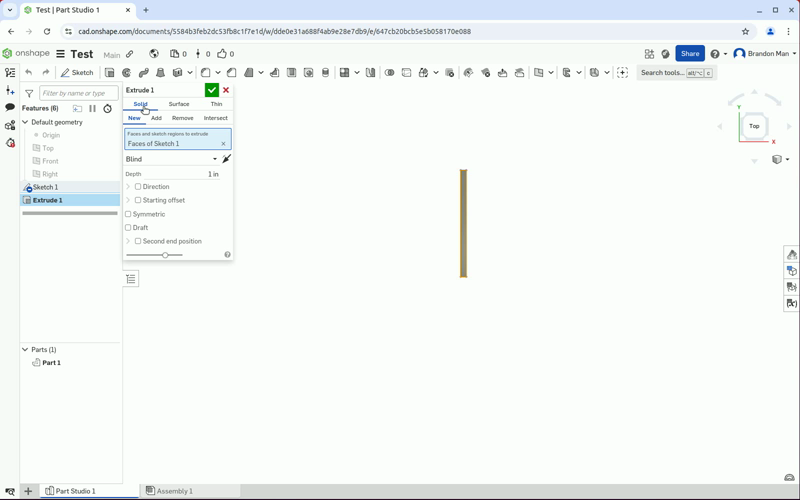
click(143, 106)
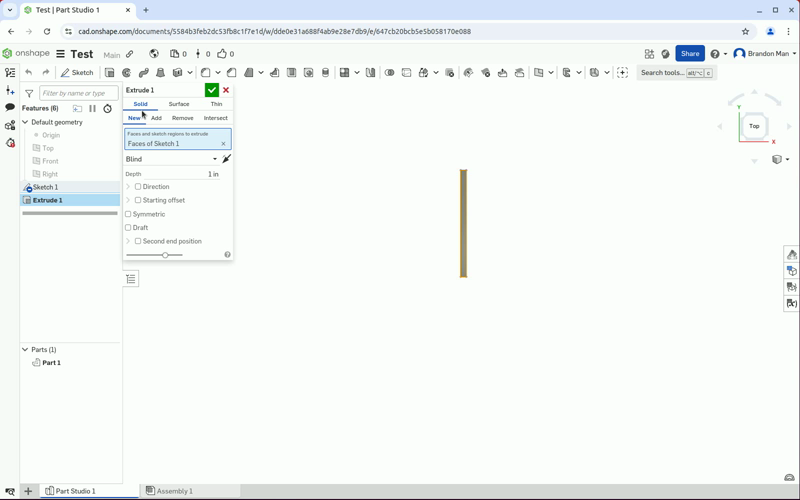
mouse_move(137, 120)
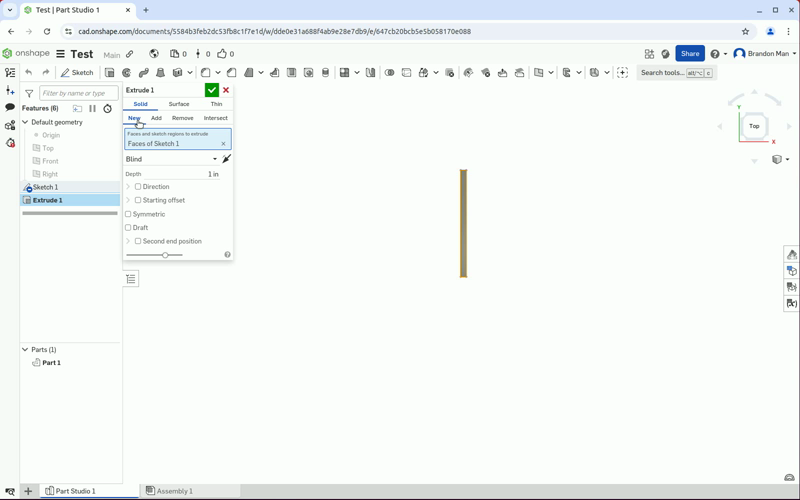
click(137, 120)
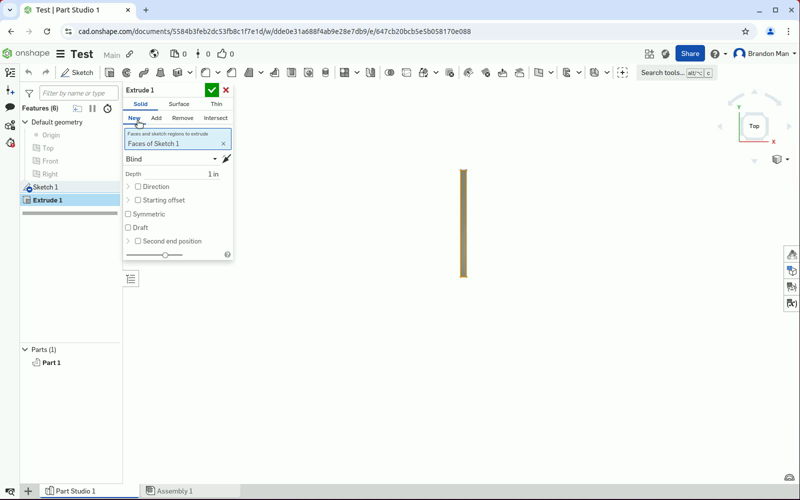
key(tab, 4)
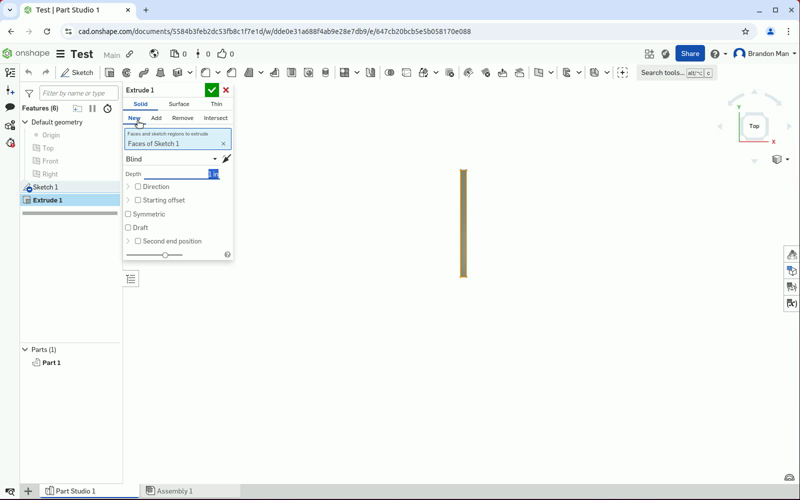
text(0.241)
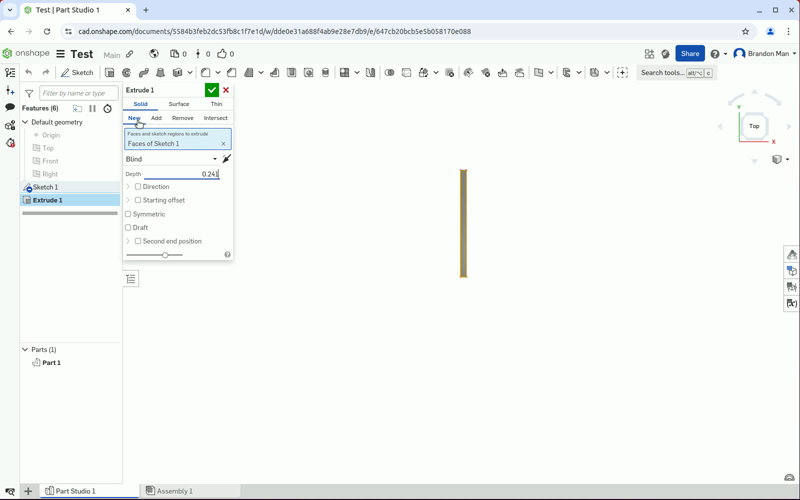
key(enter)
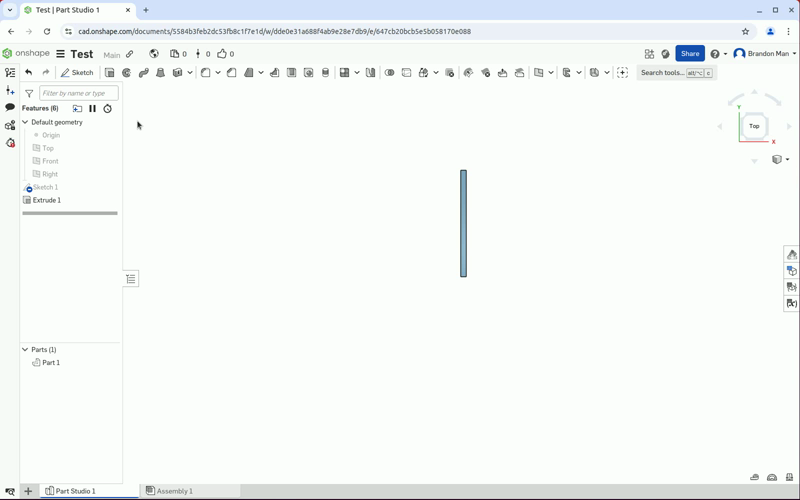
key(shift+h)
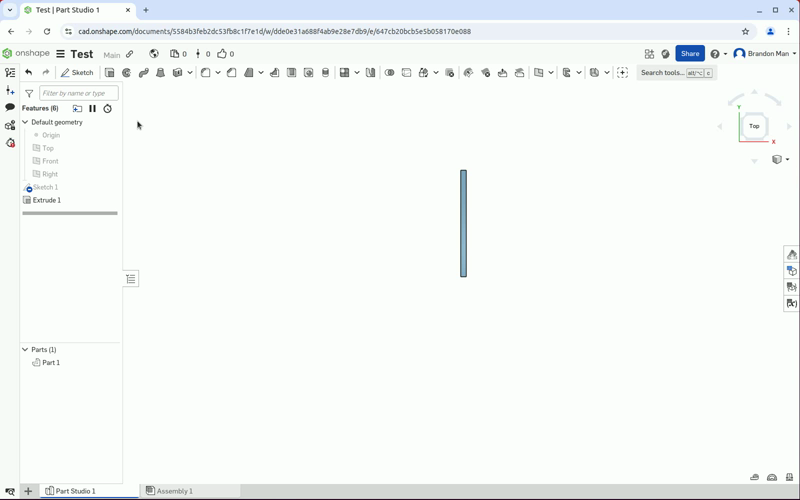
key(shift+h)
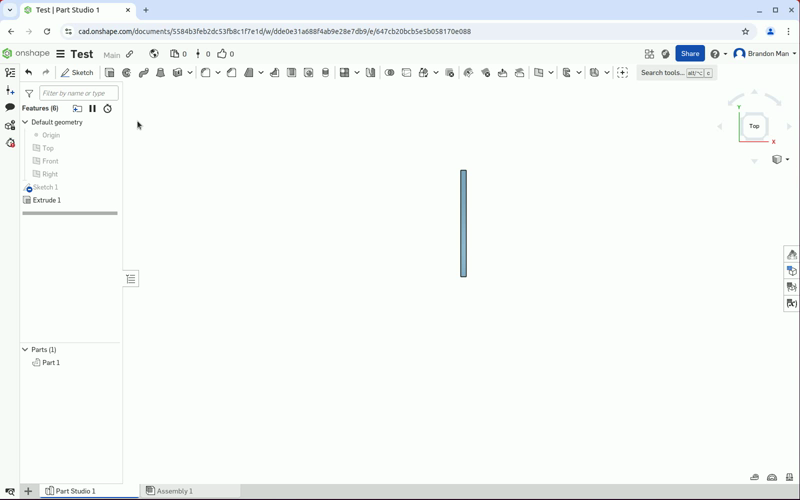
mouse_move(73, 189)
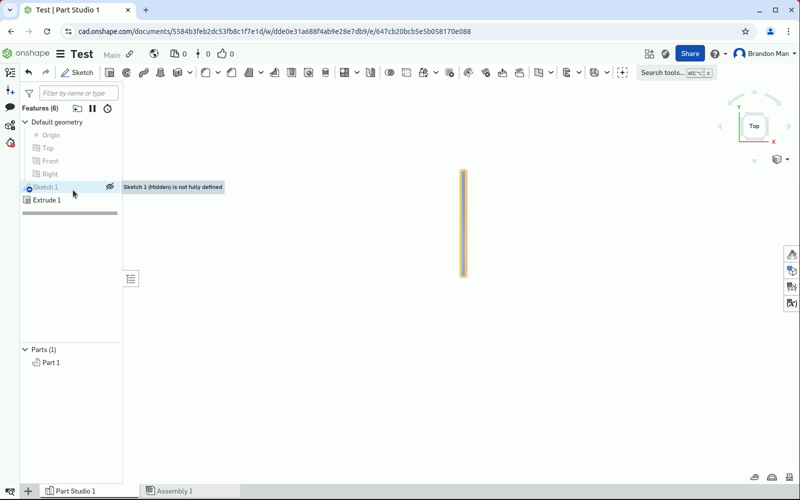
click(73, 189)
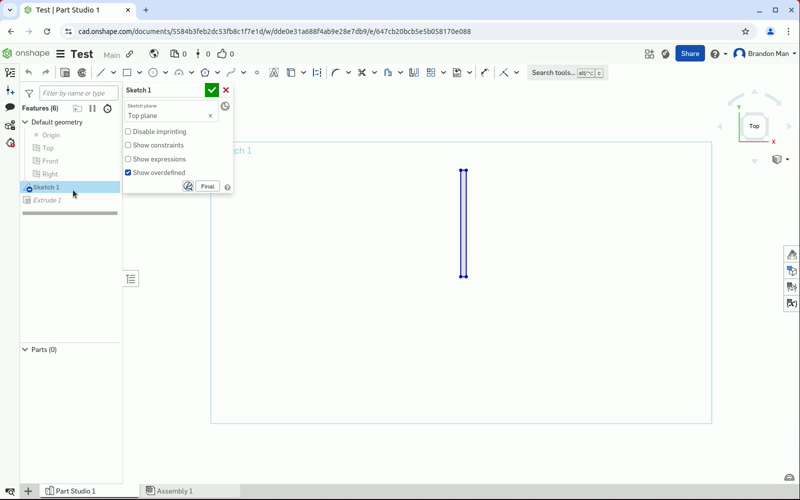
mouse_move(229, 92)
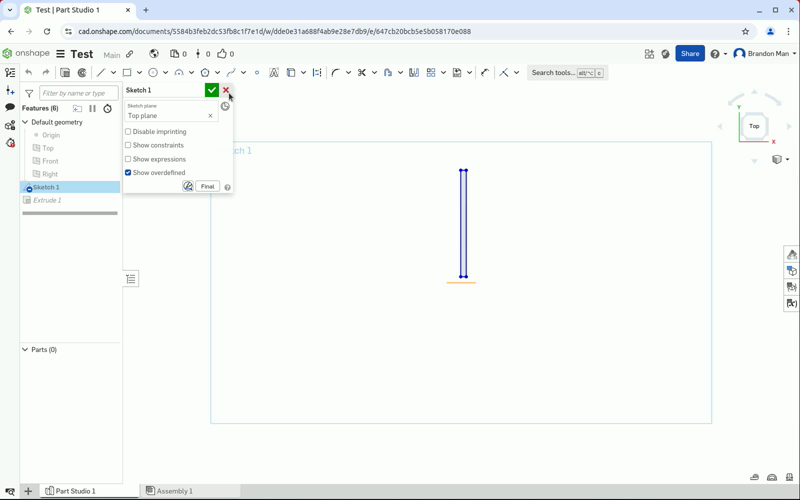
click(229, 92)
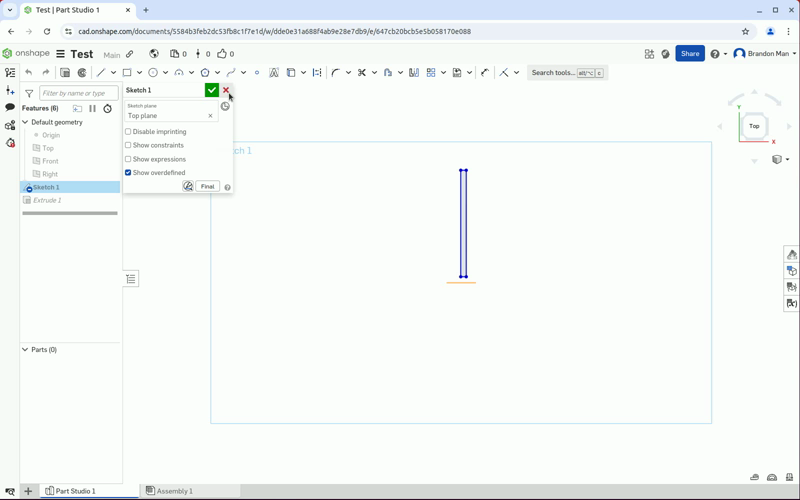
key(shift+s)
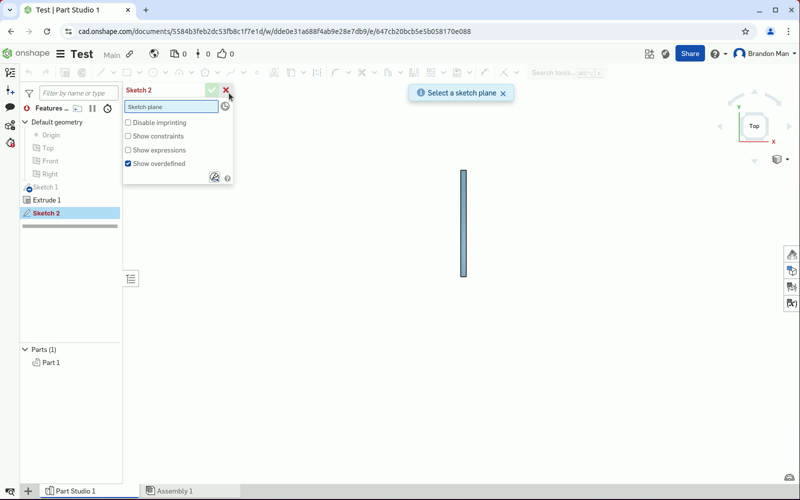
mouse_move(73, 150)
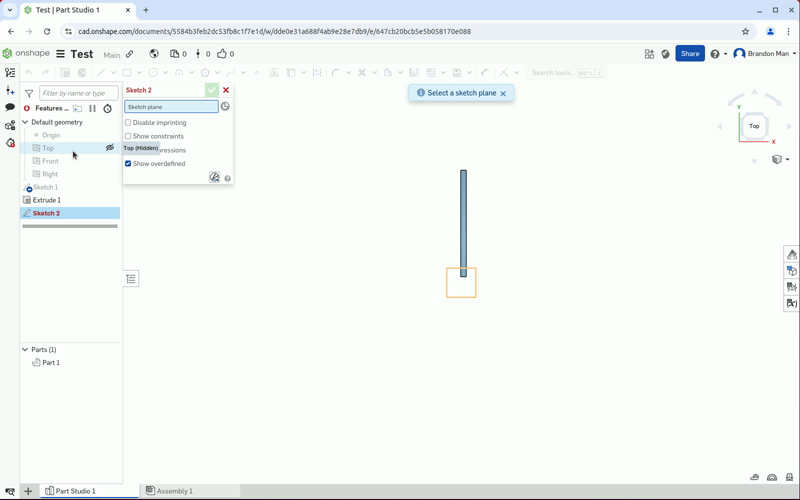
click(73, 150)
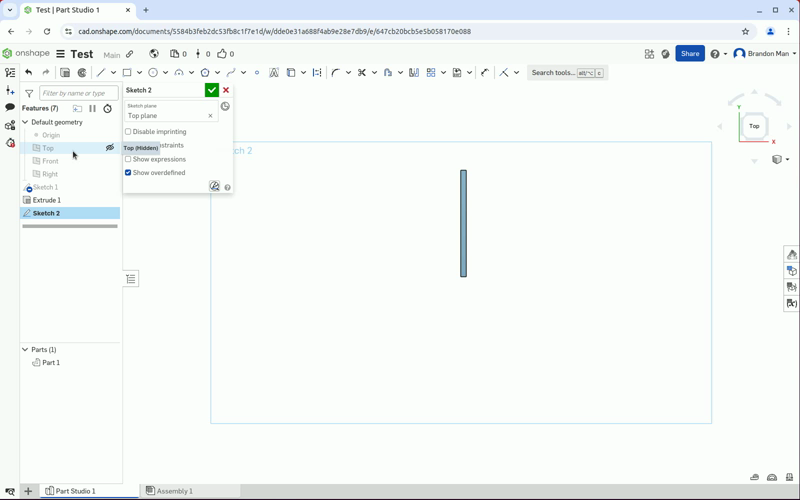
mouse_move(73, 352)
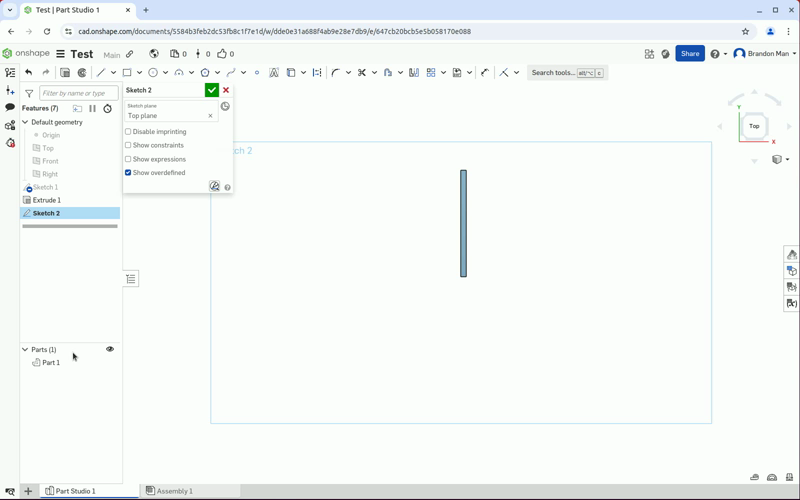
key(y)
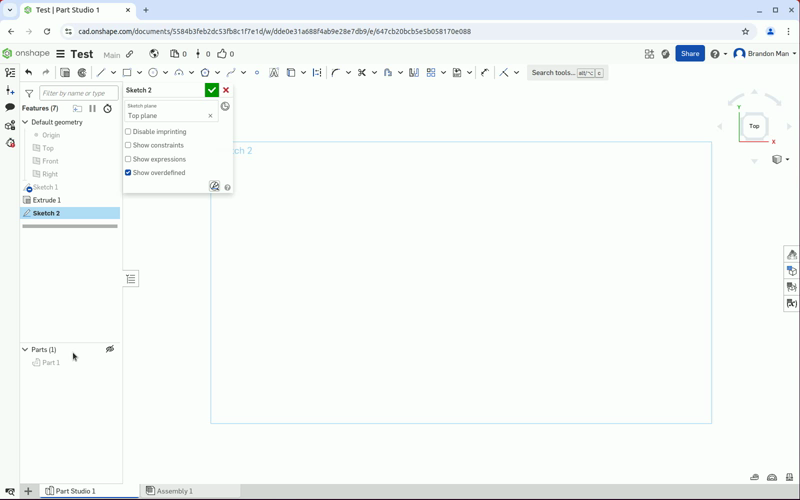
key(l)
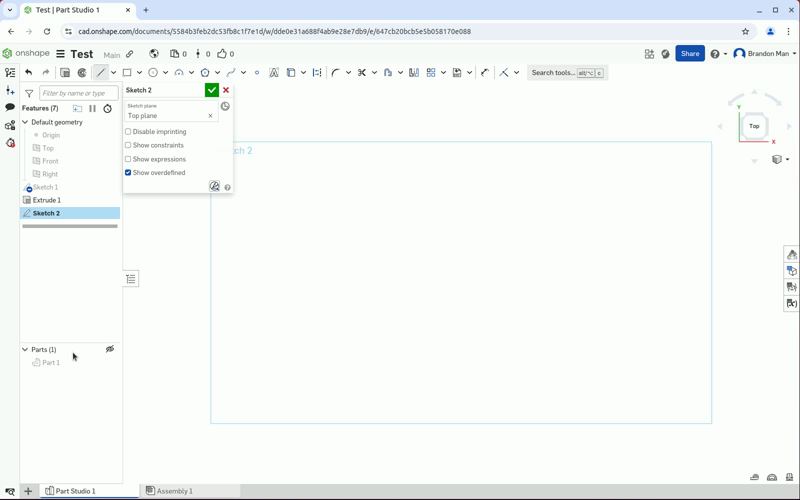
key_down(shift)
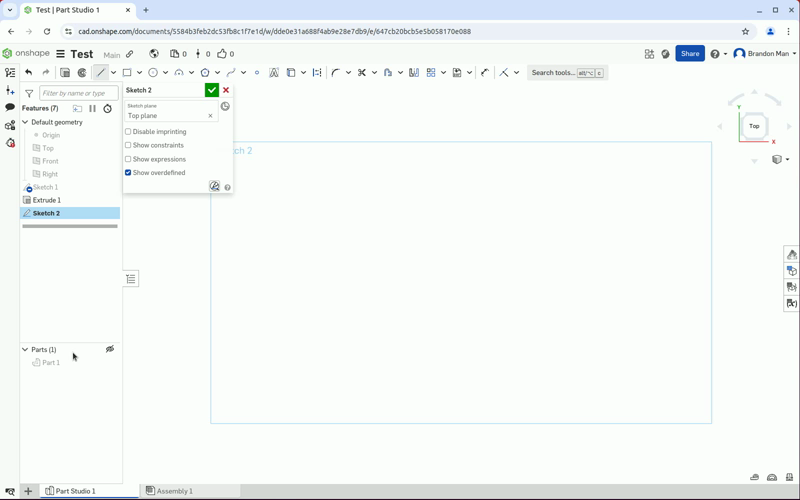
mouse_move(466, 282)
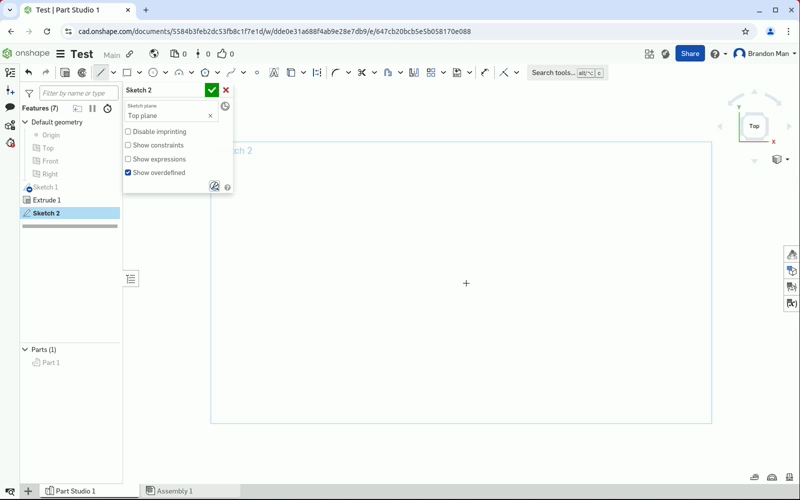
click(466, 282)
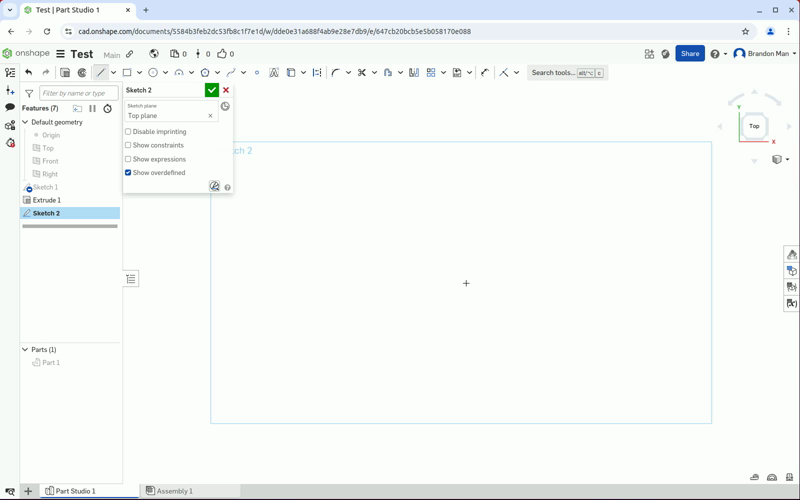
key_up(shift)
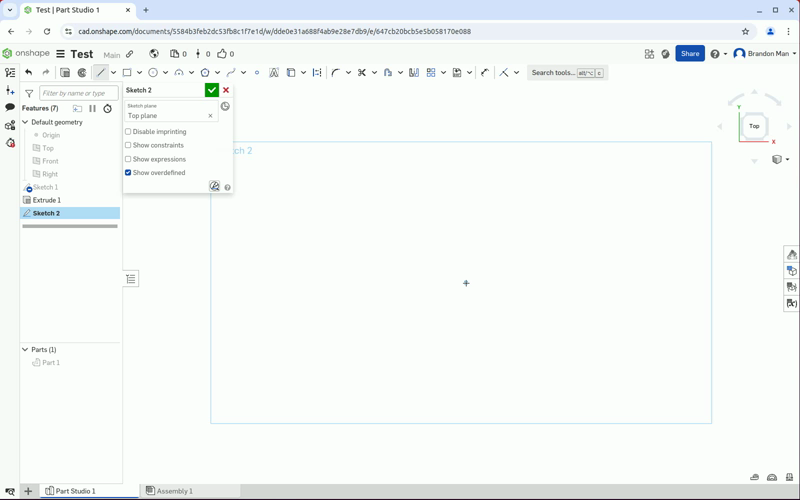
key_down(shift)
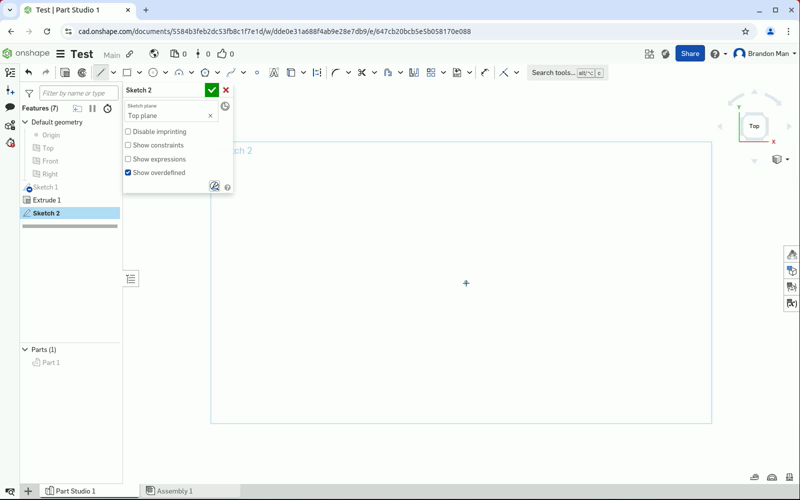
mouse_move(573, 282)
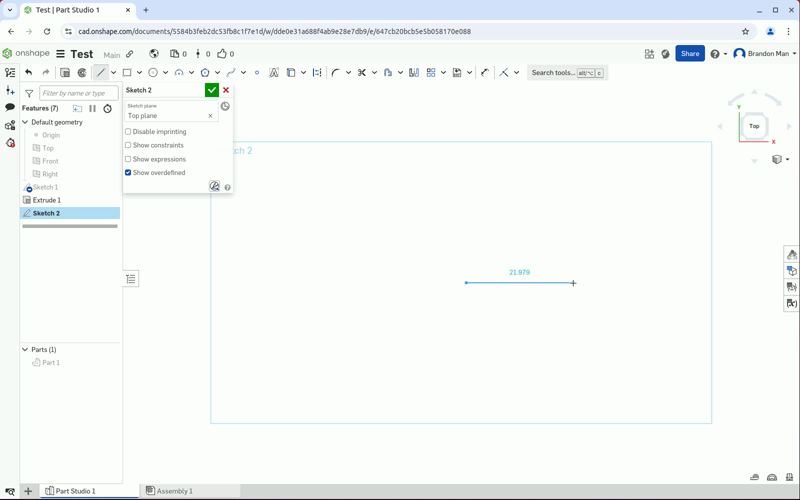
click(573, 282)
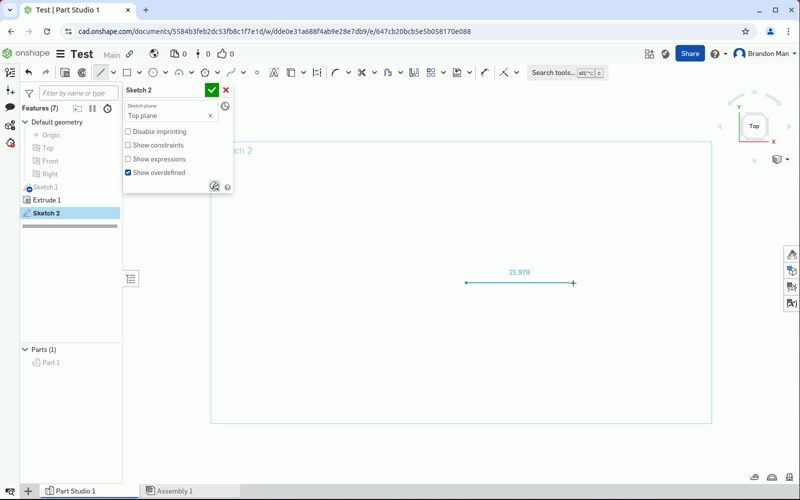
key_up(shift)
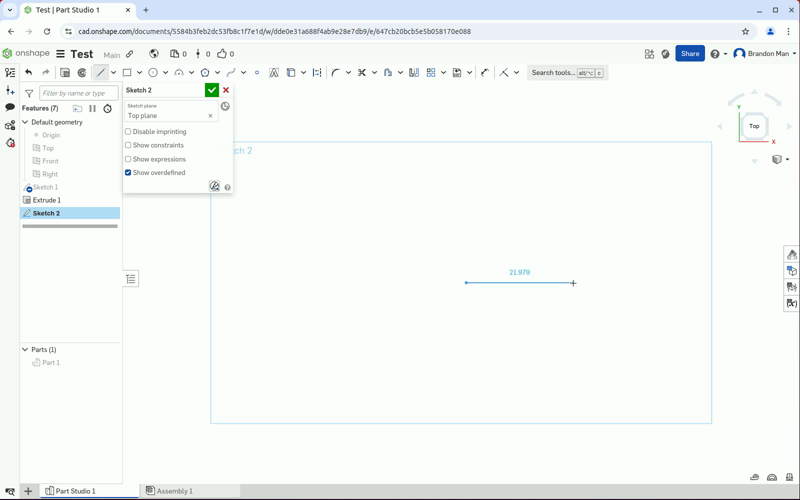
key_down(shift)
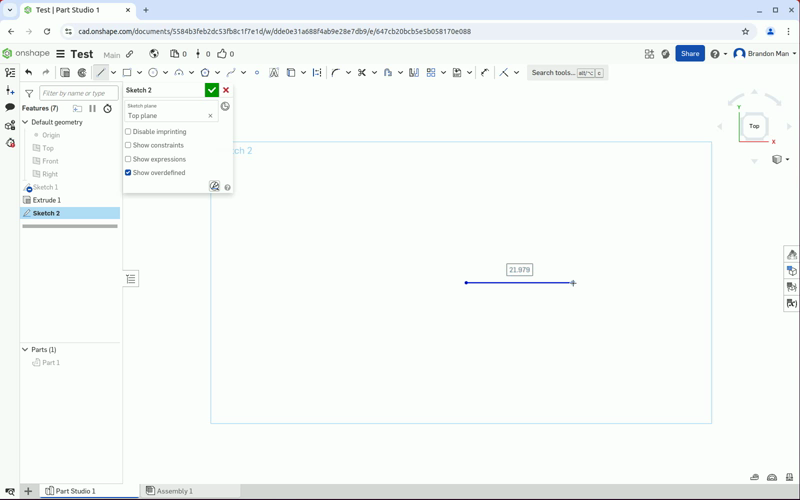
mouse_move(589, 282)
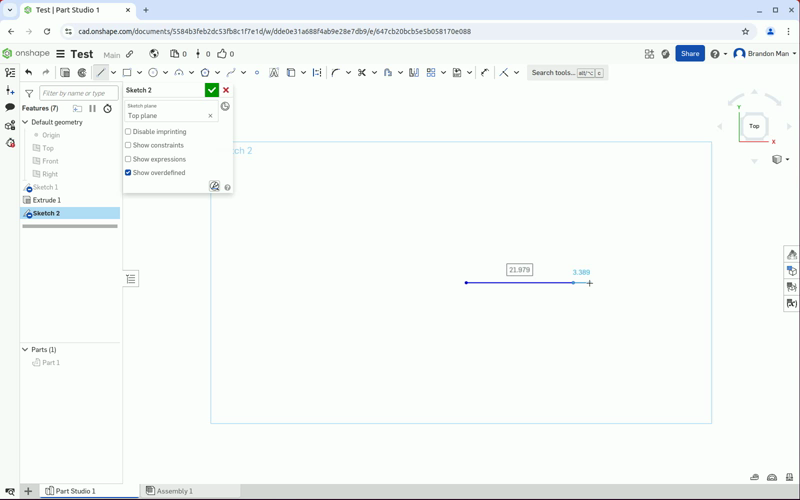
mouse_move(573, 277)
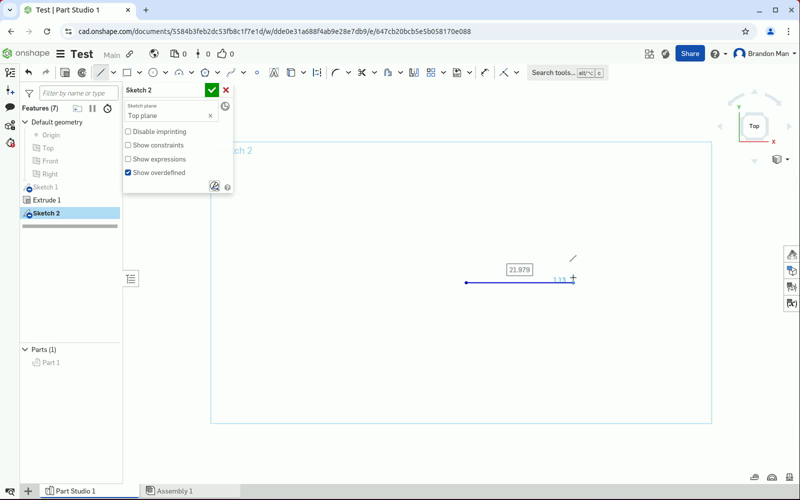
scroll(6)
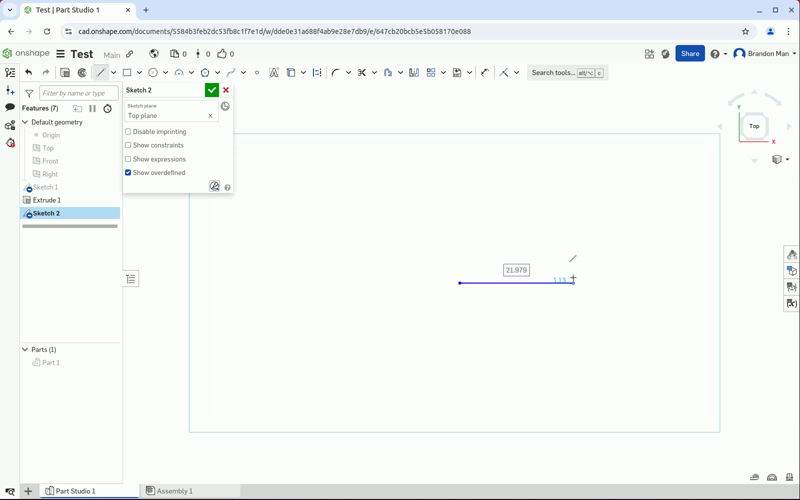
scroll(6)
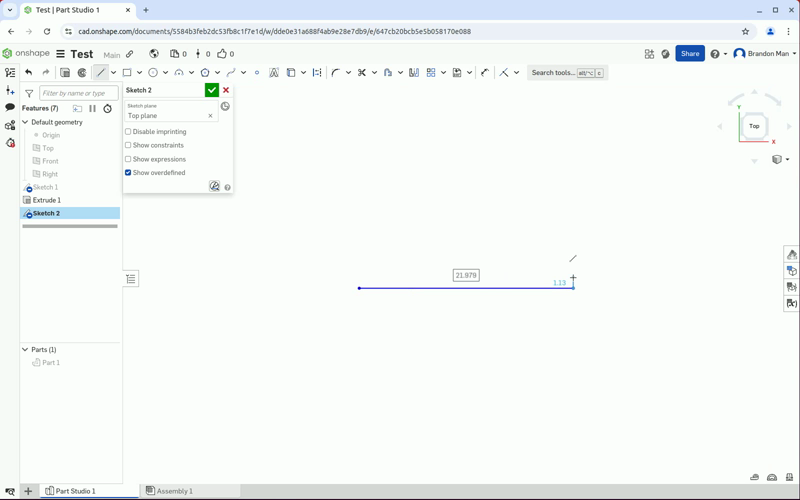
scroll(6)
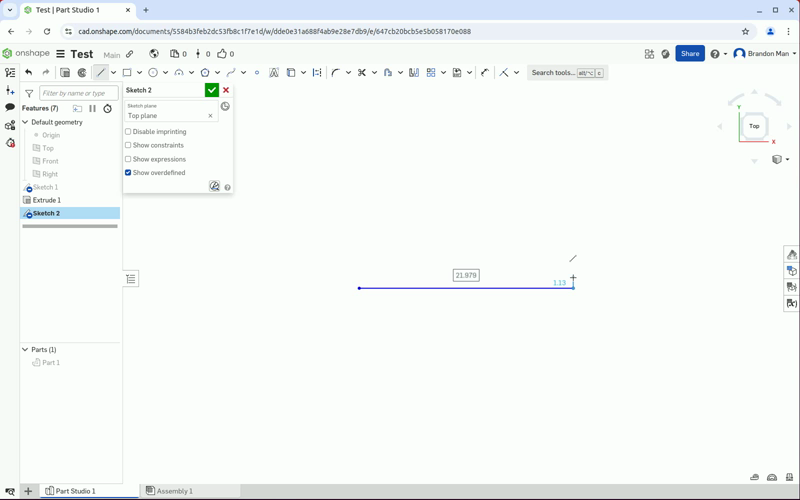
scroll(6)
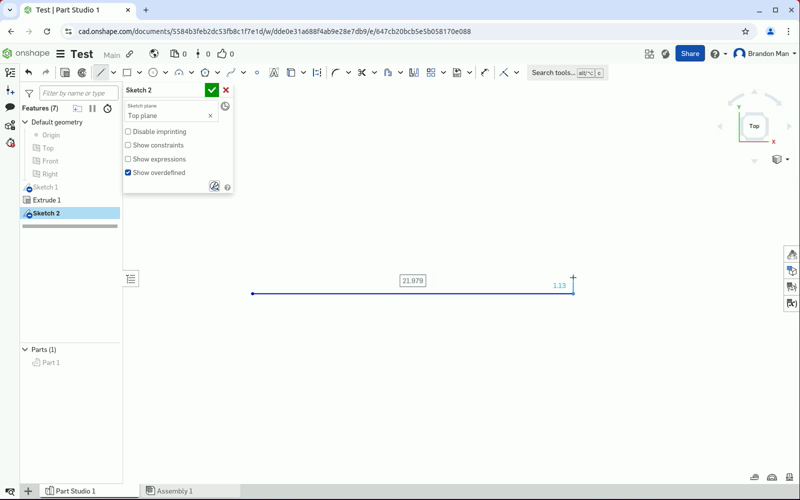
scroll(6)
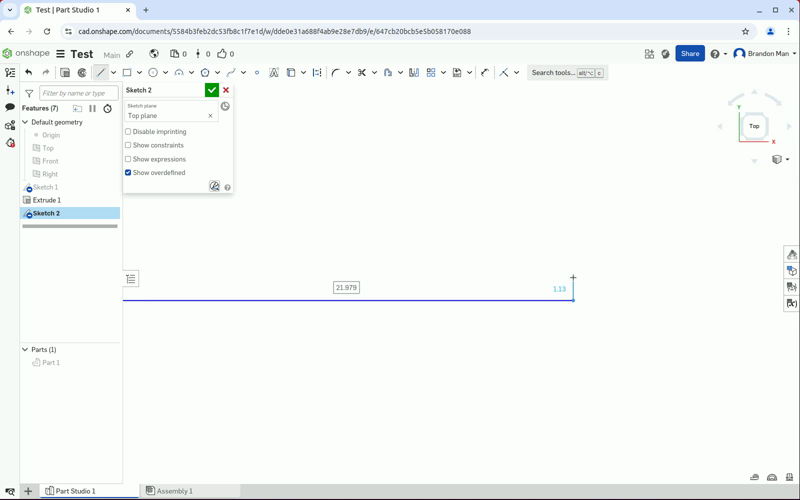
scroll(6)
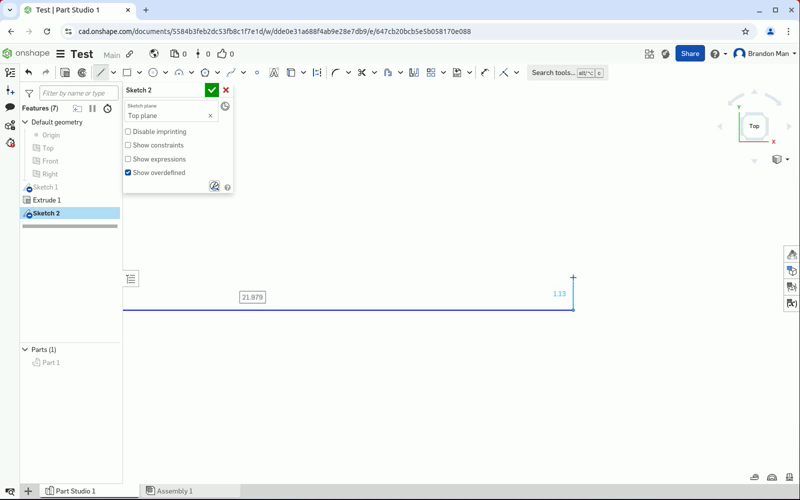
scroll(6)
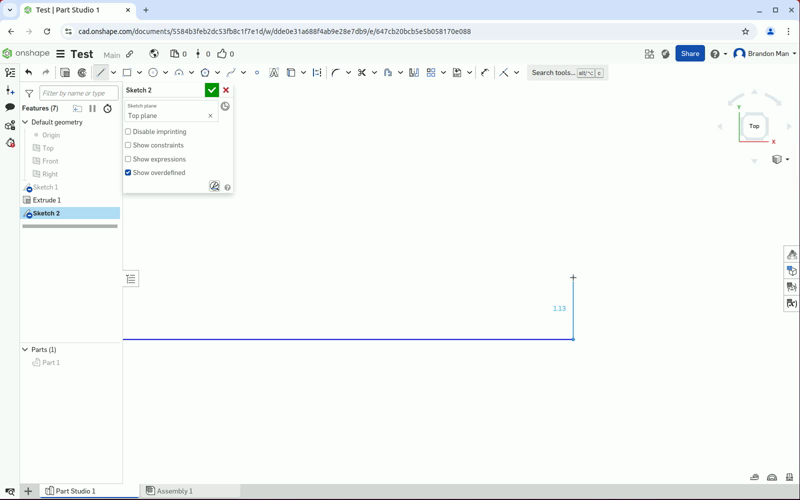
click(573, 277)
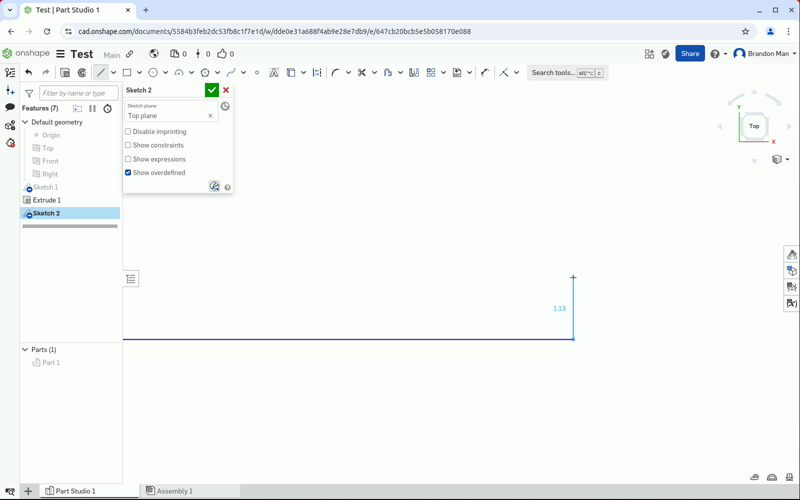
scroll(-6)
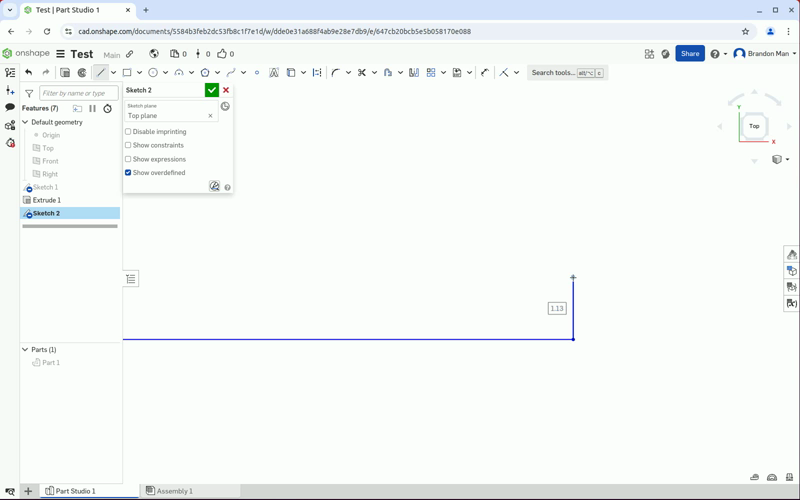
scroll(-6)
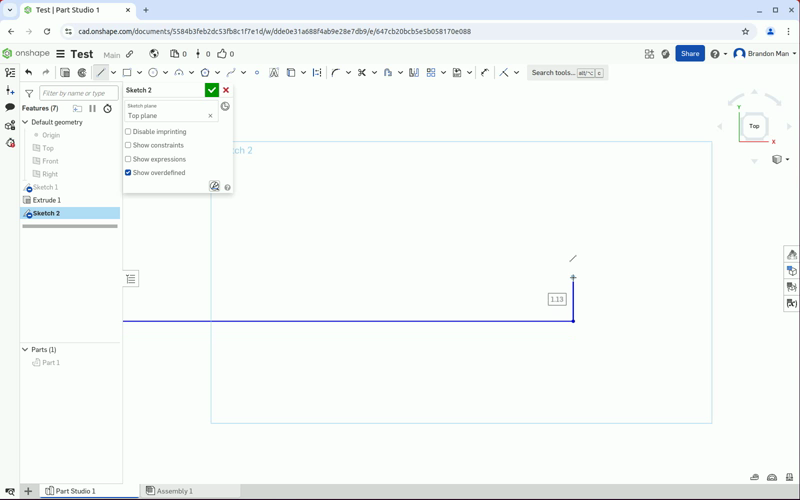
scroll(-6)
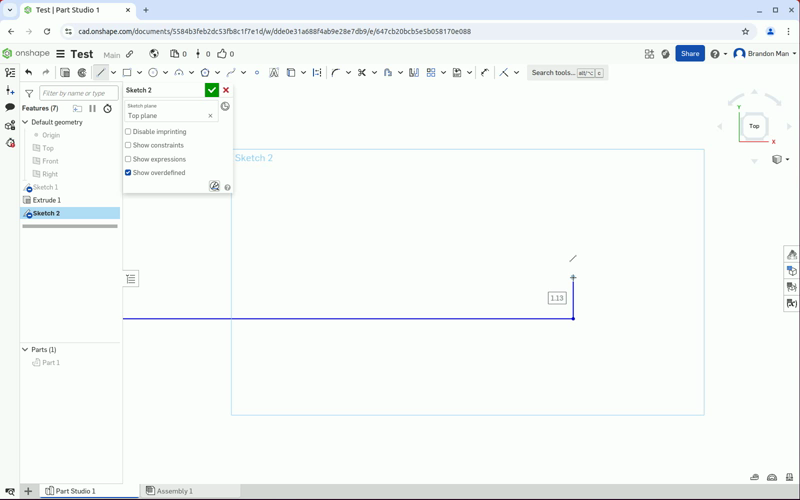
scroll(-6)
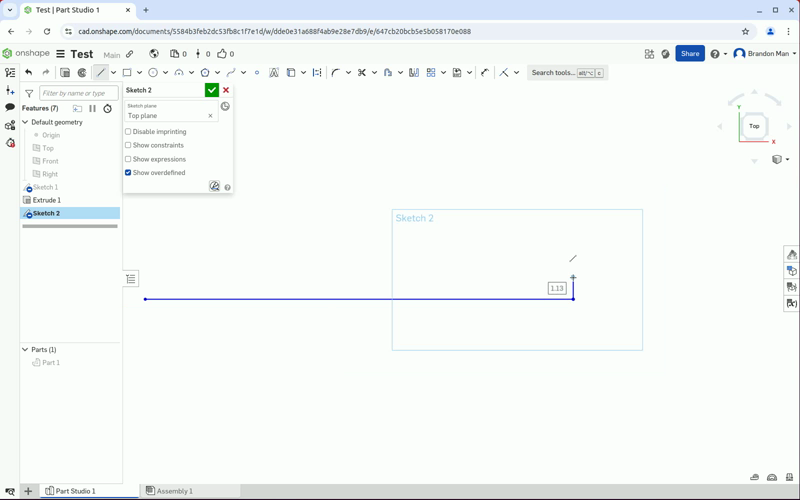
scroll(-6)
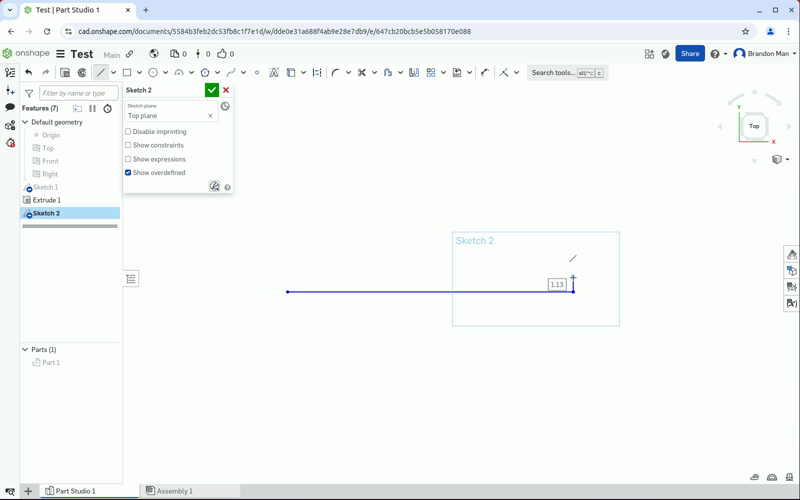
scroll(-6)
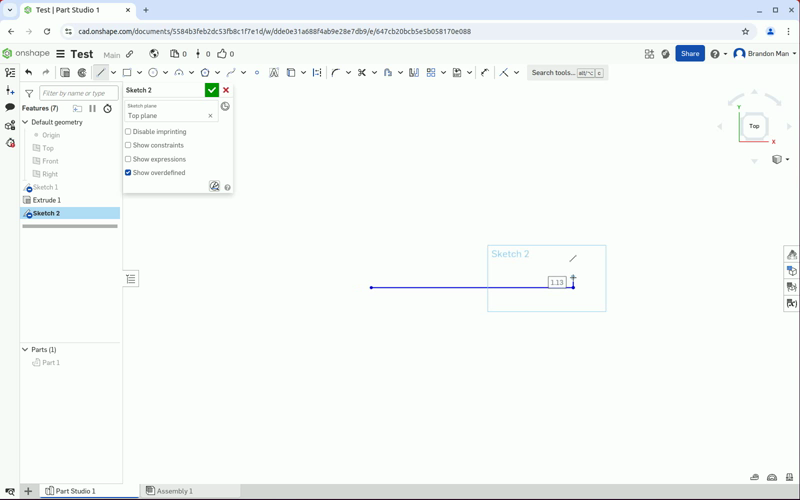
scroll(-6)
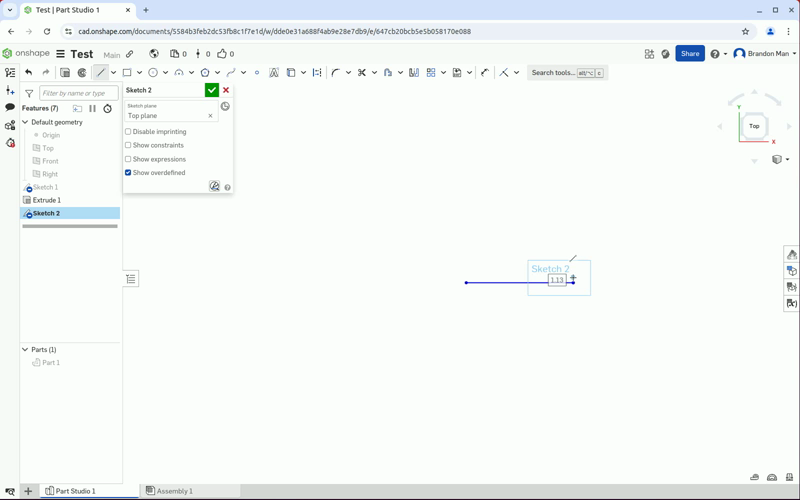
key_up(shift)
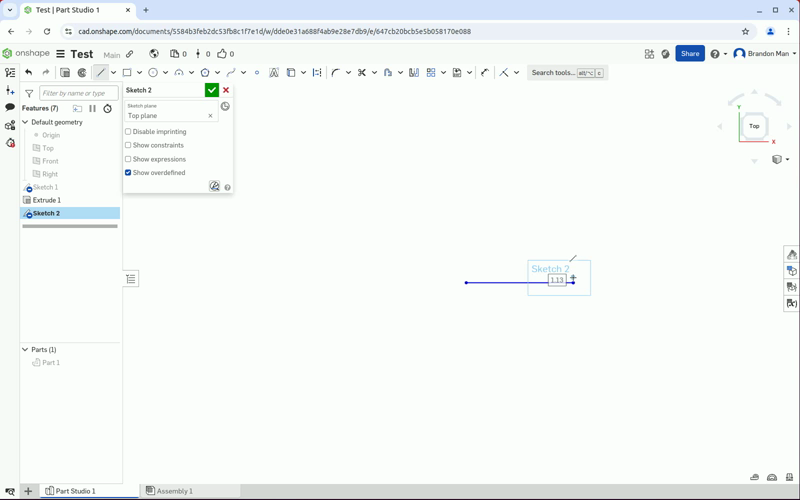
key_down(shift)
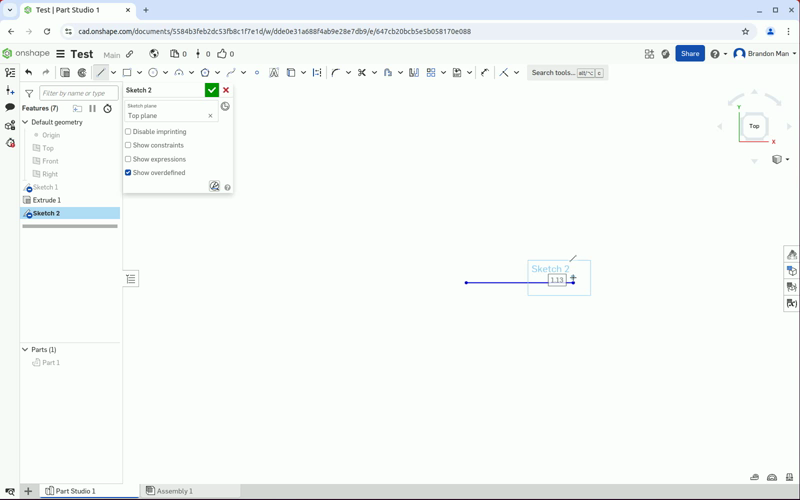
mouse_move(466, 277)
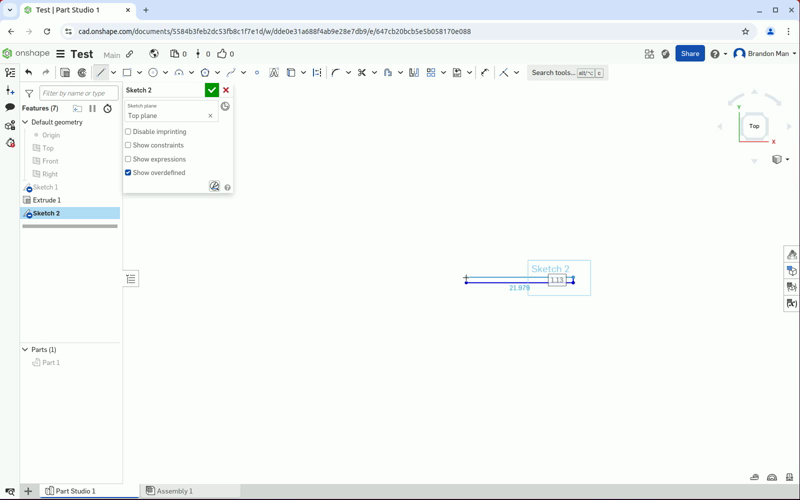
click(466, 277)
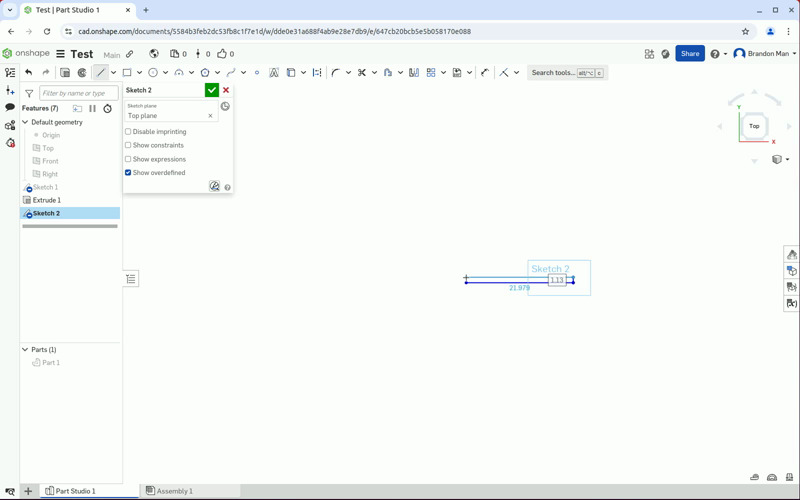
key_up(shift)
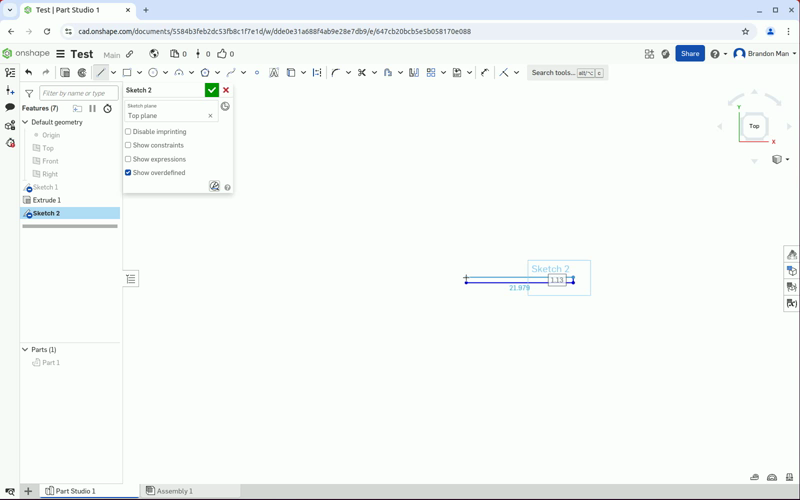
mouse_move(496, 277)
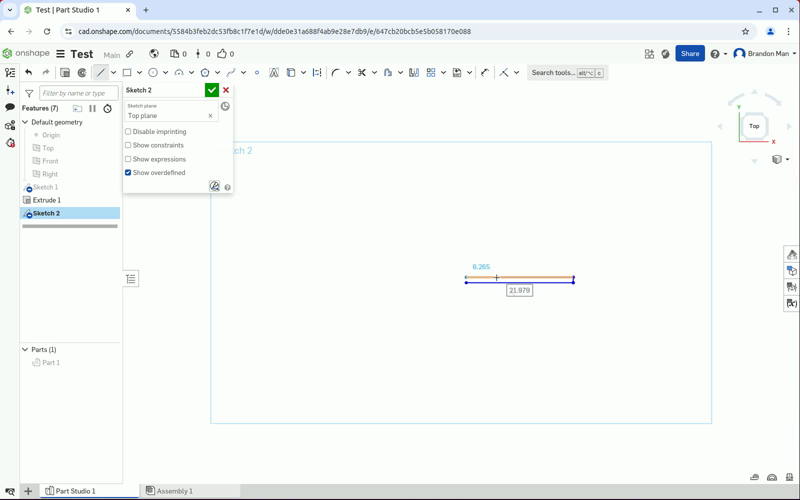
key_down(shift)
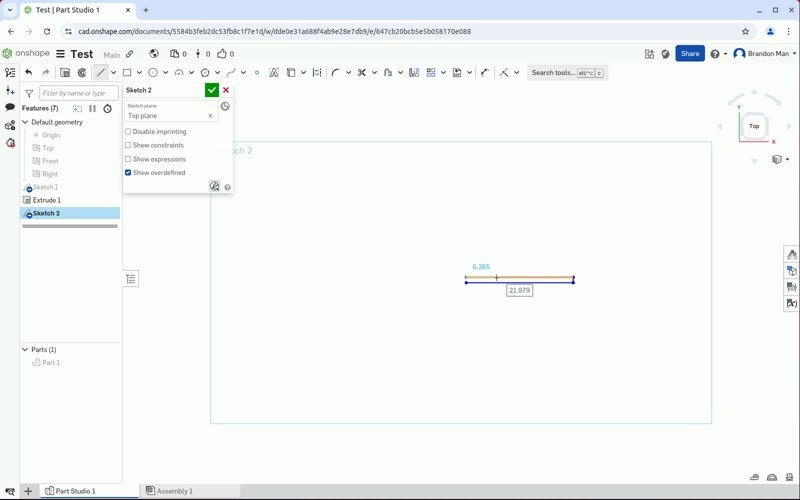
mouse_move(466, 282)
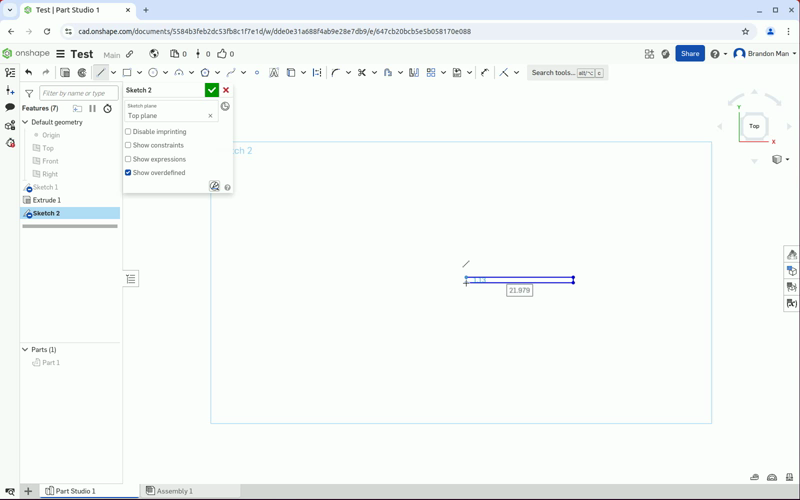
scroll(6)
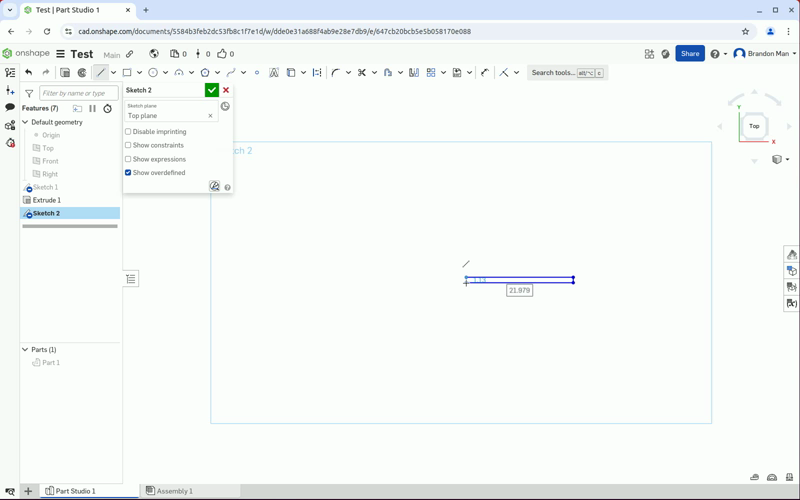
scroll(6)
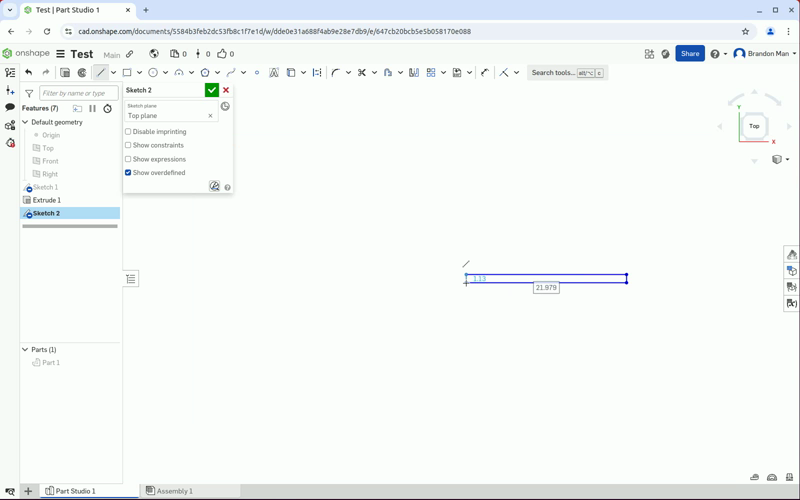
scroll(6)
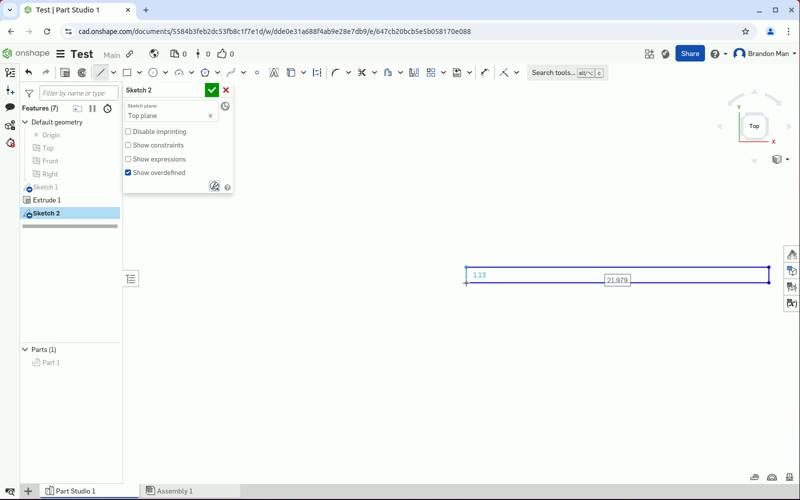
scroll(6)
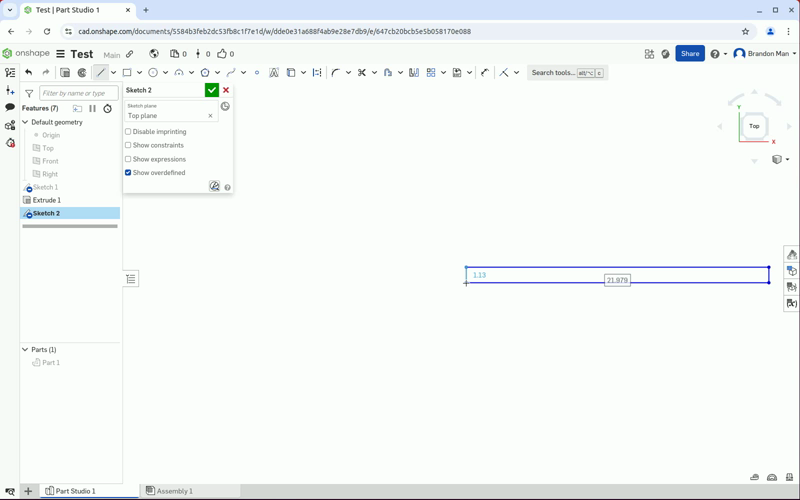
scroll(6)
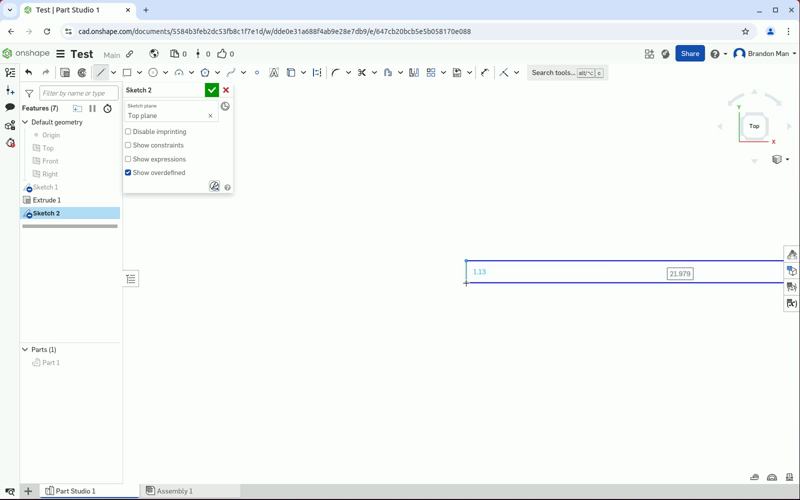
scroll(6)
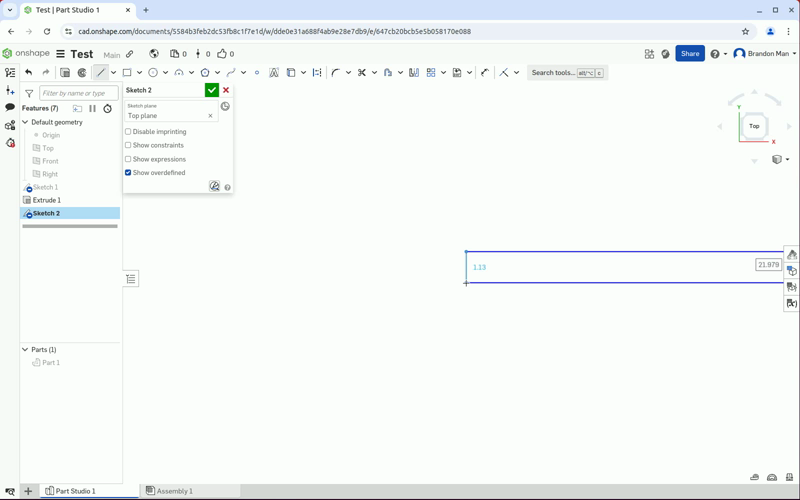
scroll(6)
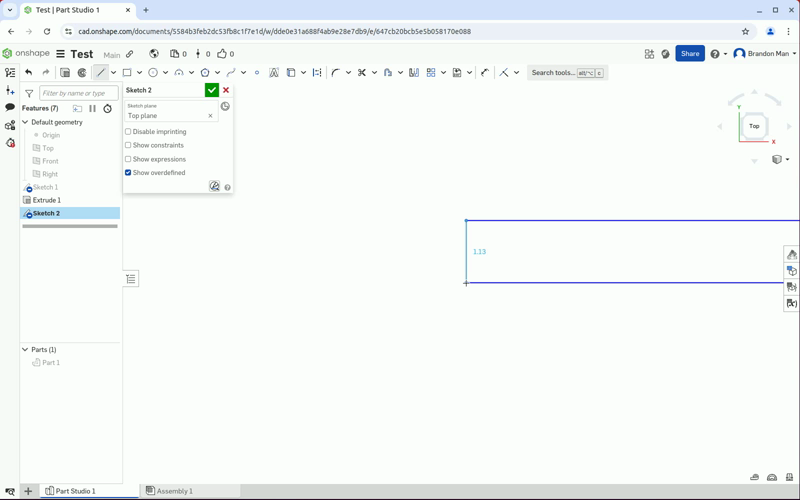
key_up(shift)
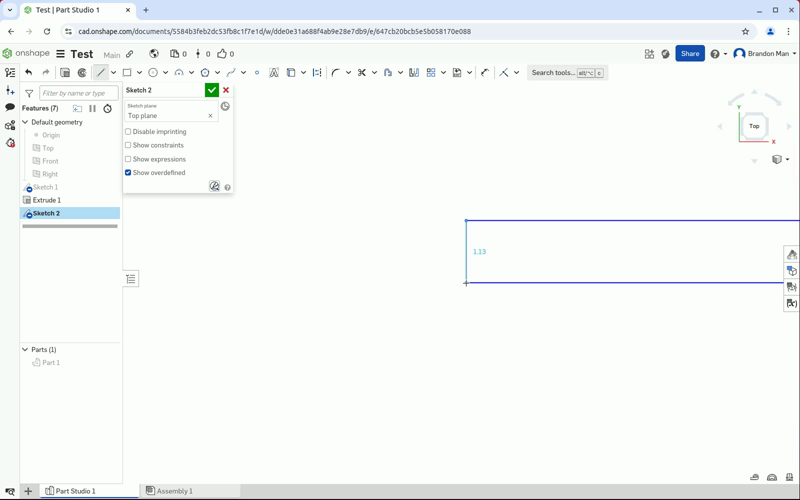
click(466, 282)
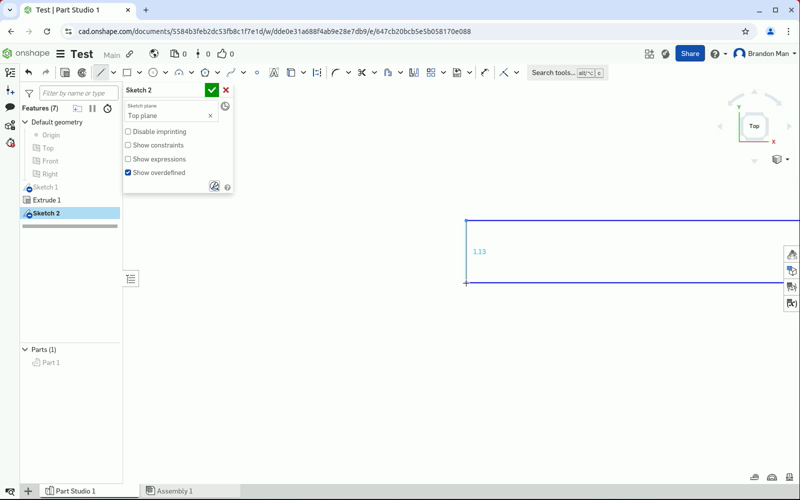
scroll(-6)
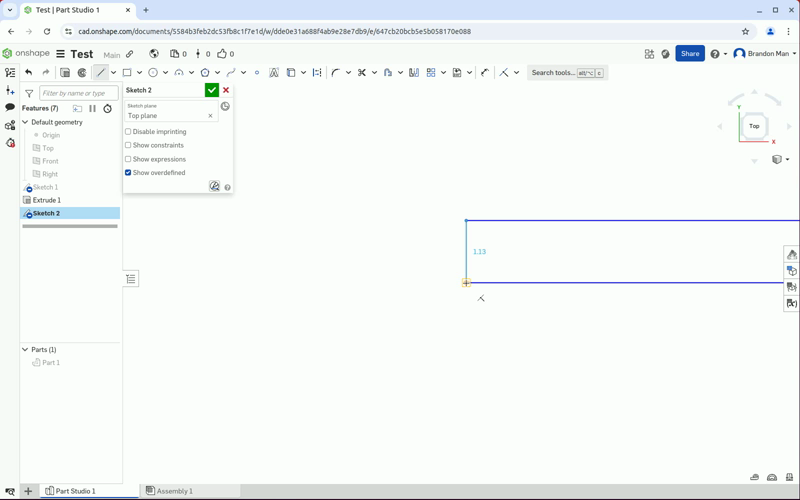
scroll(-6)
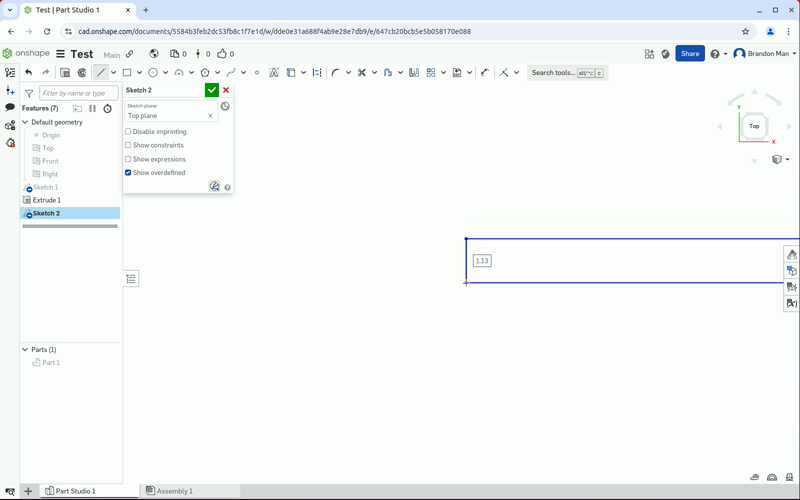
scroll(-6)
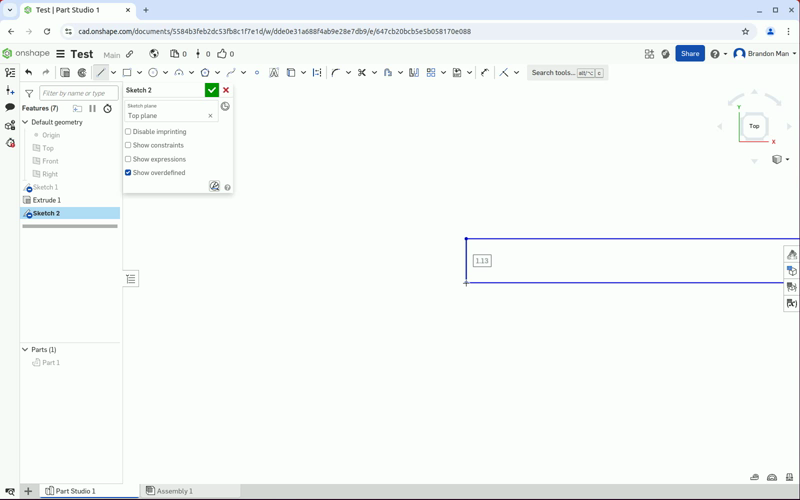
scroll(-6)
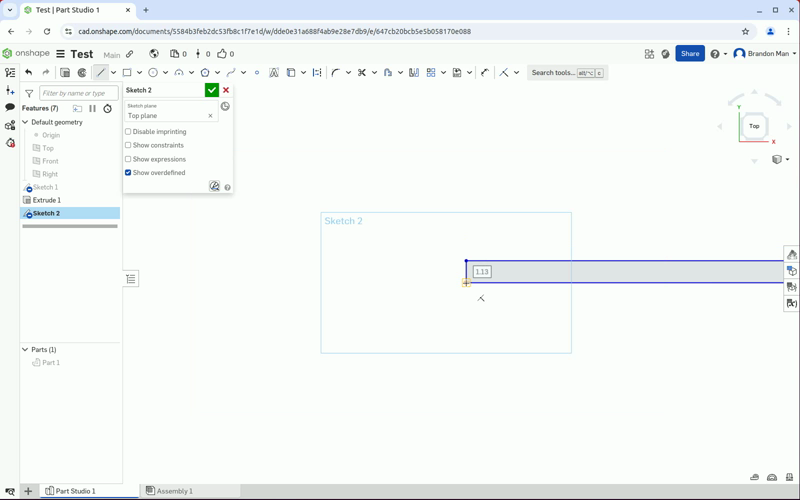
scroll(-6)
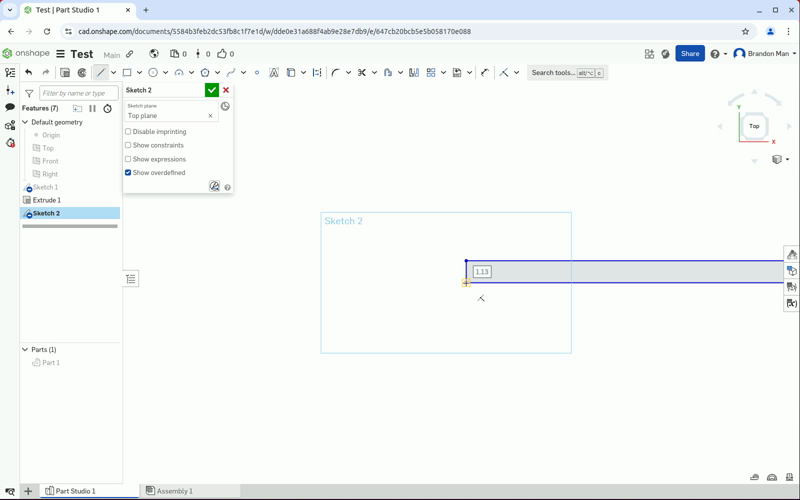
scroll(-6)
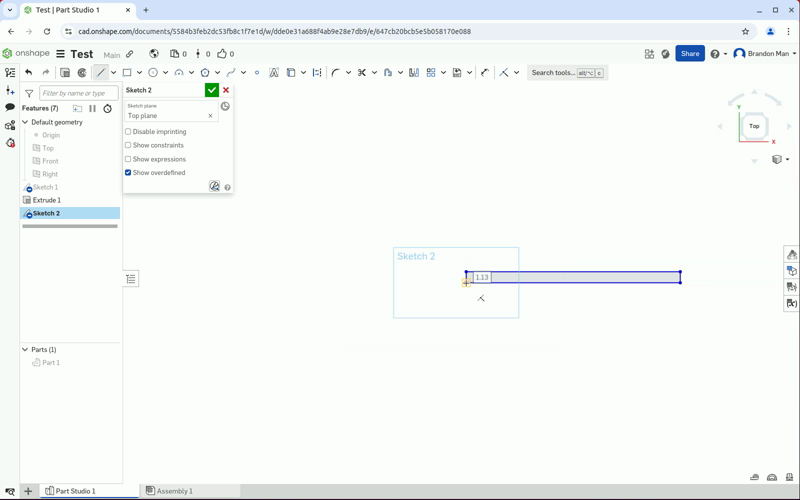
scroll(-6)
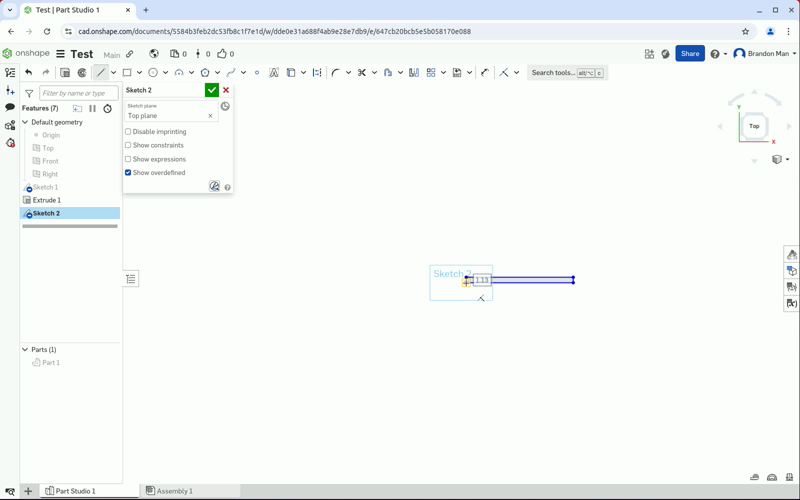
key(esc)
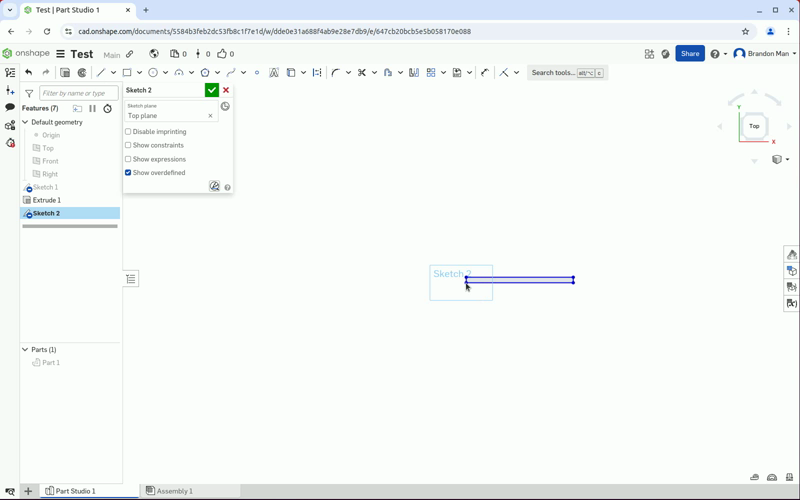
mouse_move(502, 278)
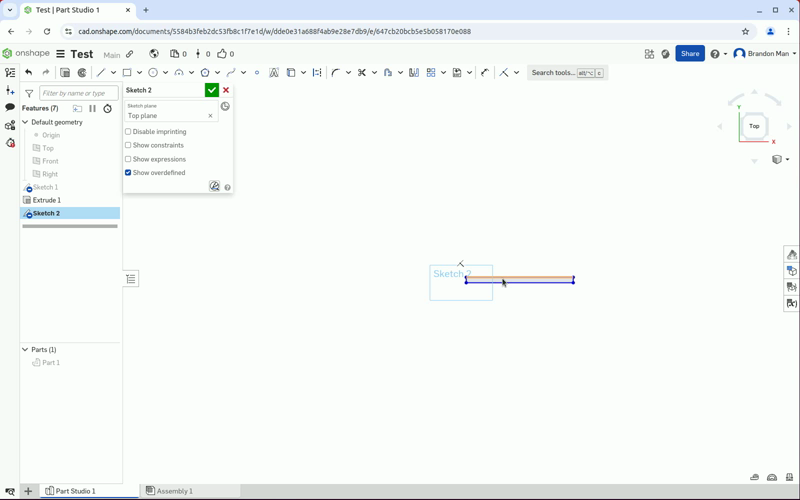
scroll(6)
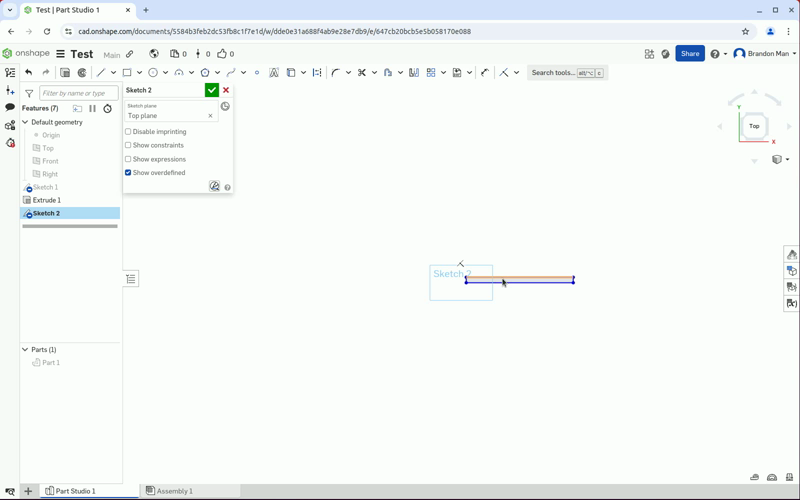
scroll(6)
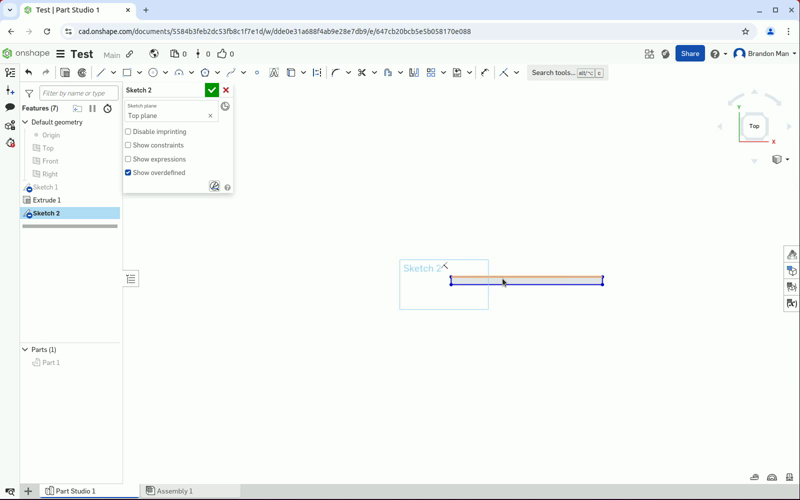
scroll(6)
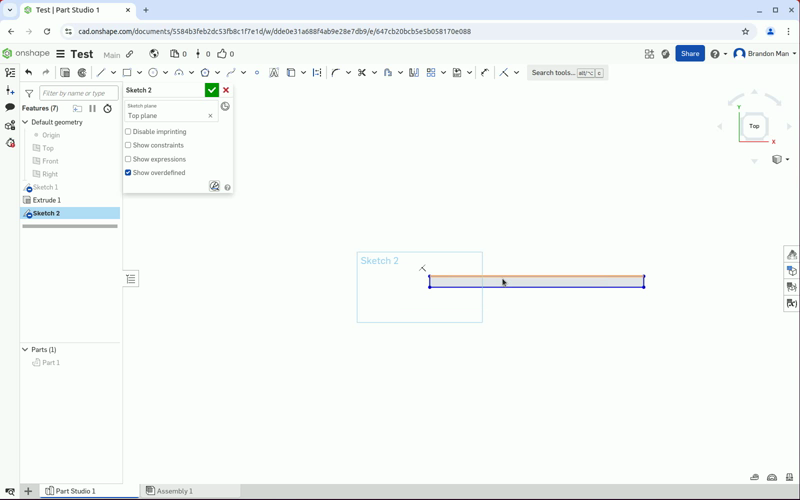
scroll(6)
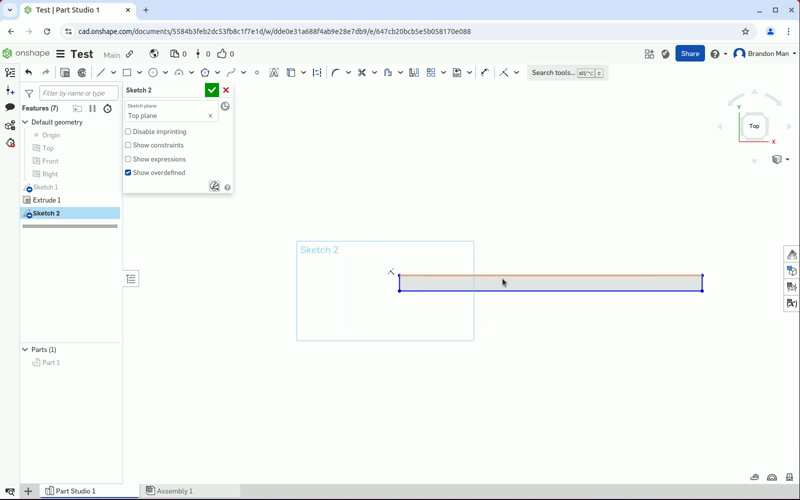
scroll(6)
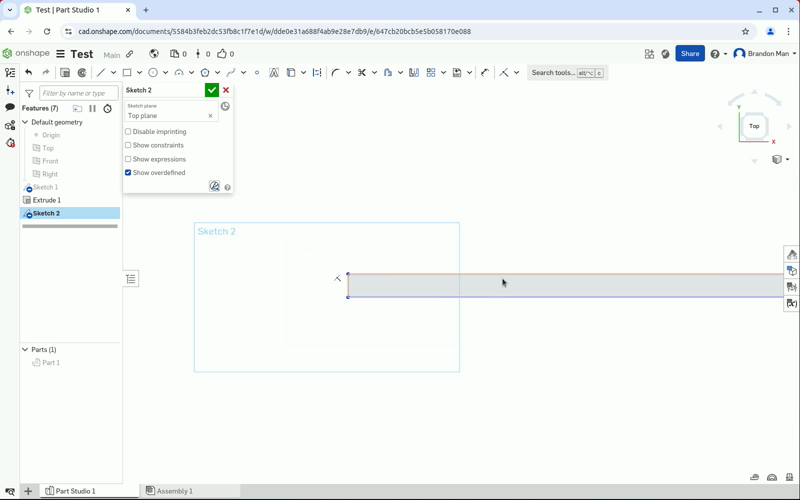
scroll(6)
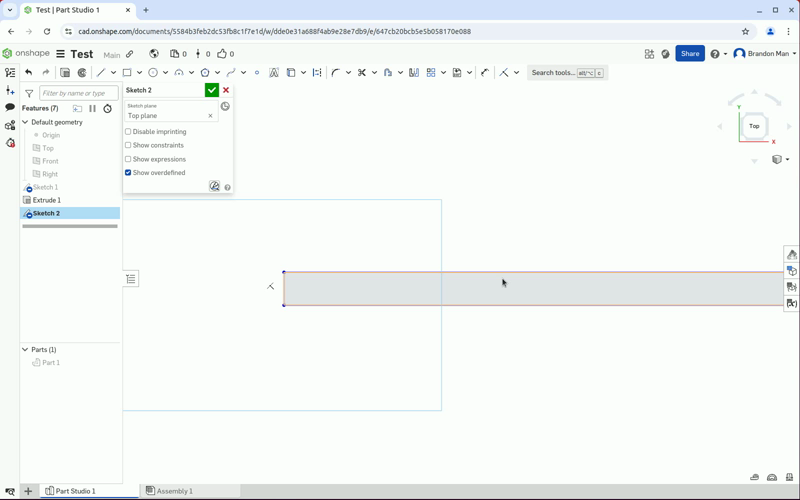
scroll(6)
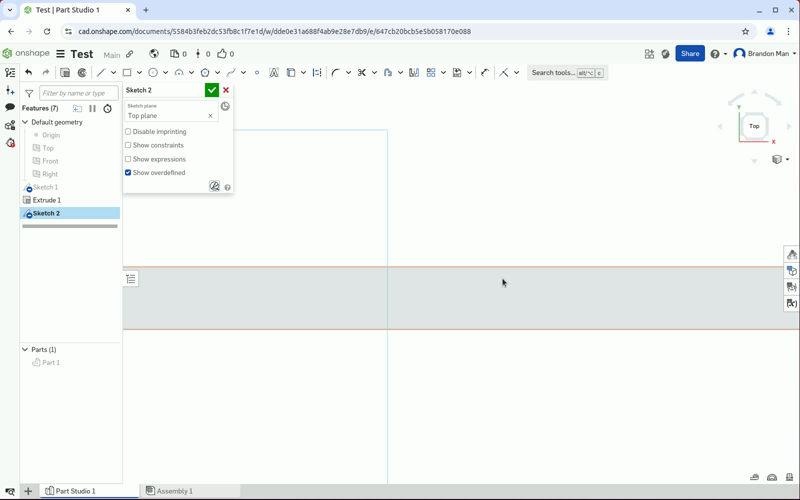
click(502, 278)
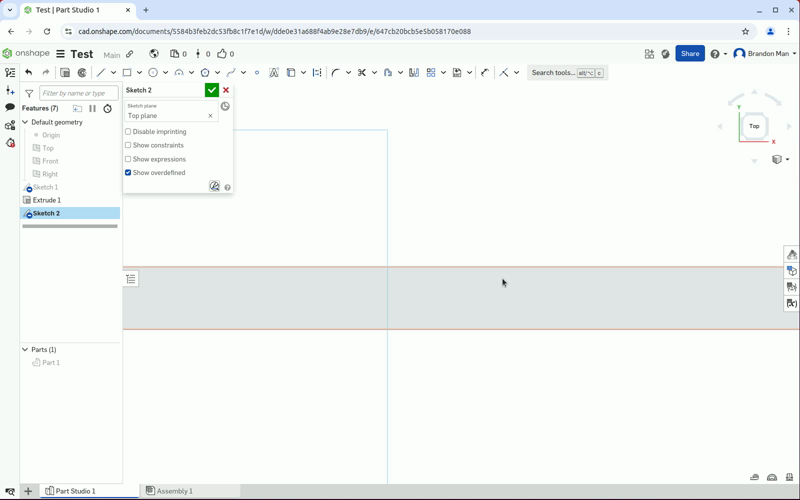
scroll(-6)
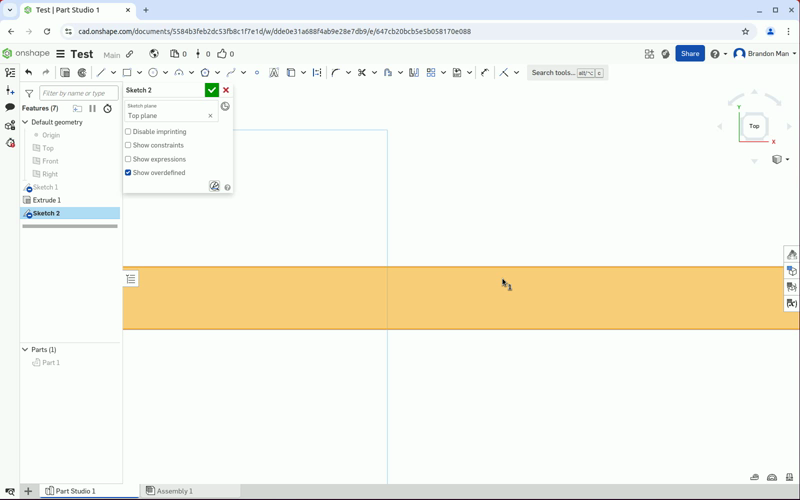
scroll(-6)
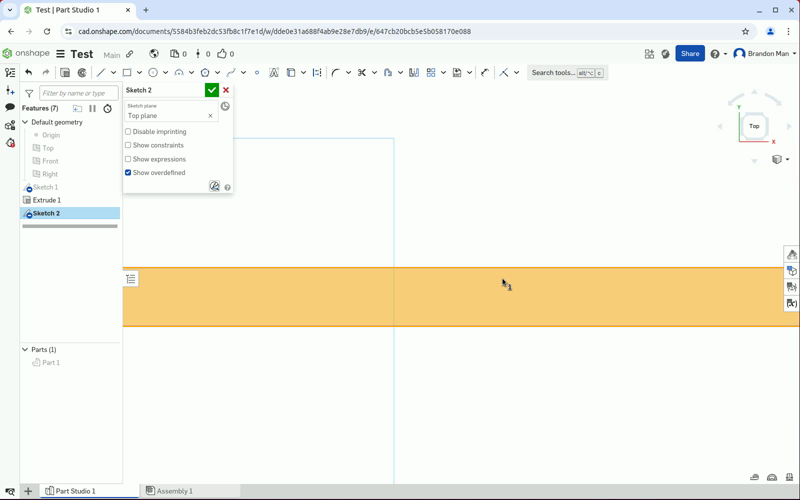
scroll(-6)
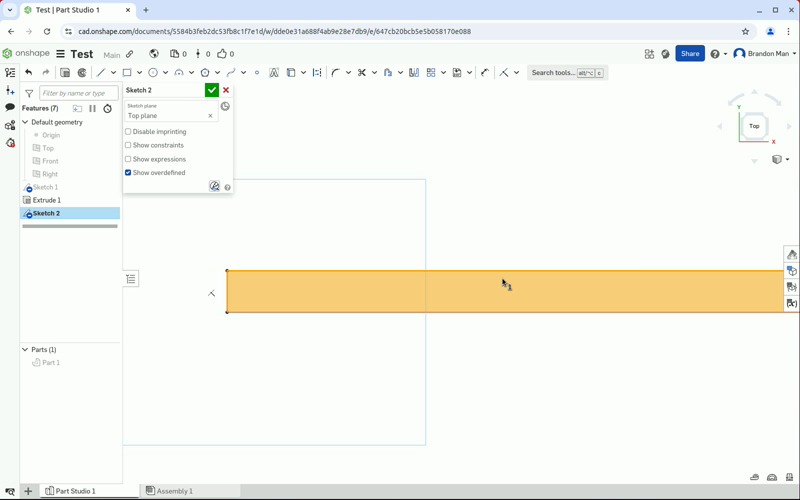
scroll(-6)
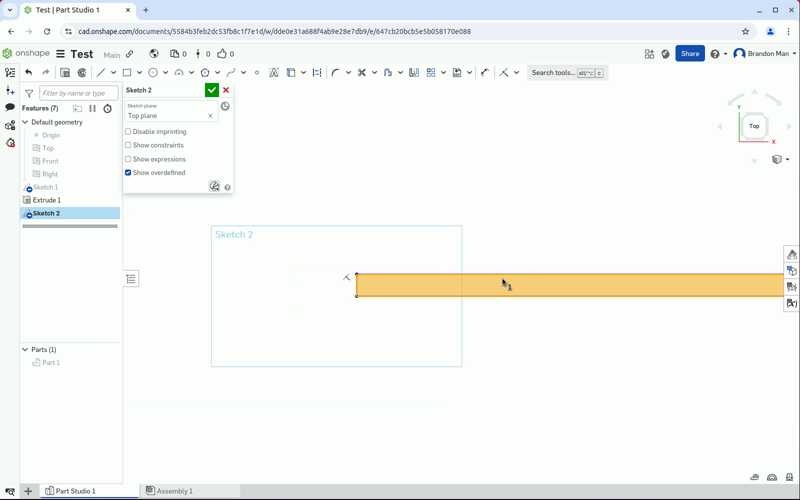
scroll(-6)
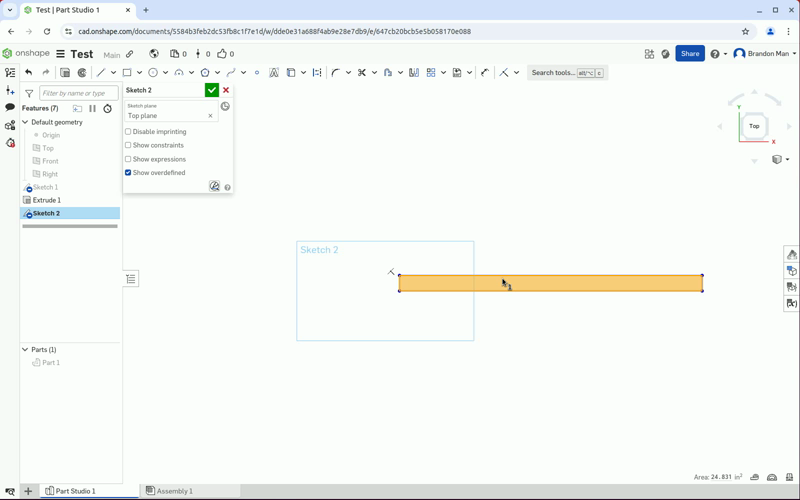
scroll(-6)
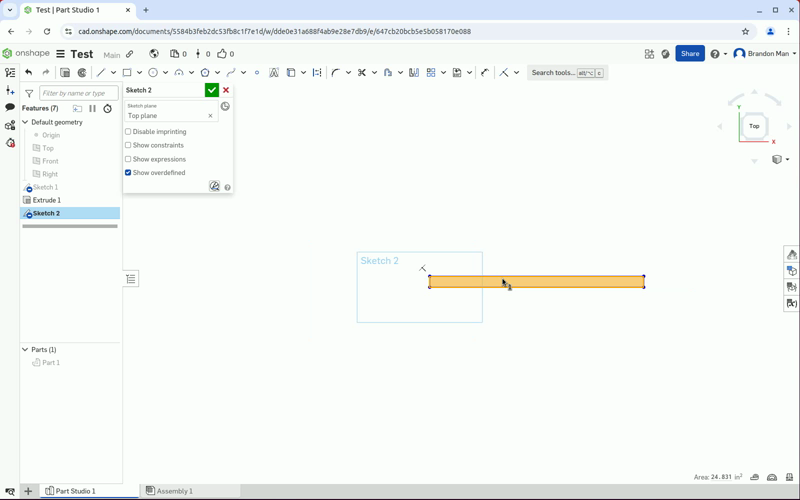
scroll(-6)
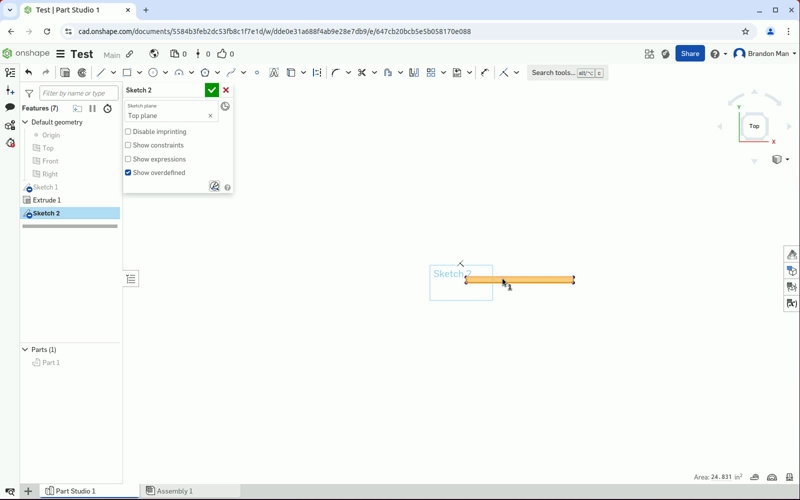
mouse_move(73, 352)
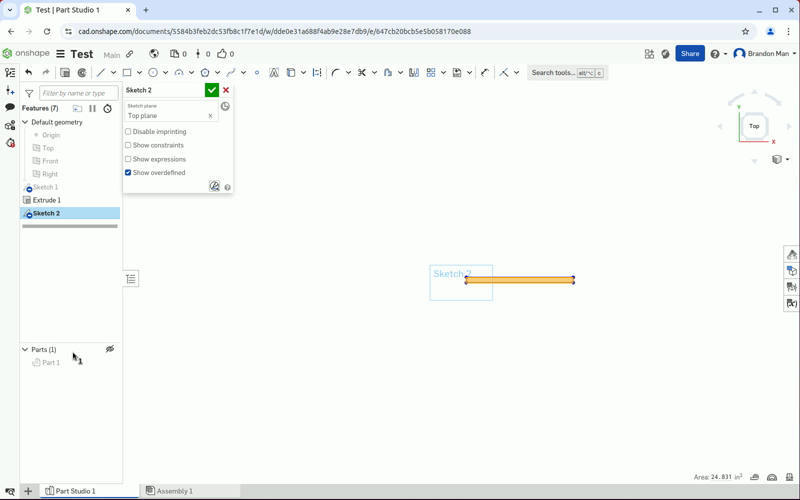
key(shift+y)
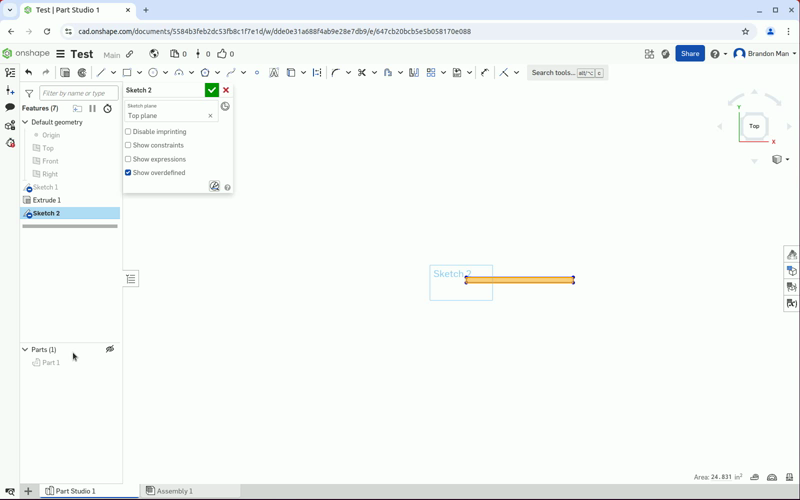
key(shift+e)
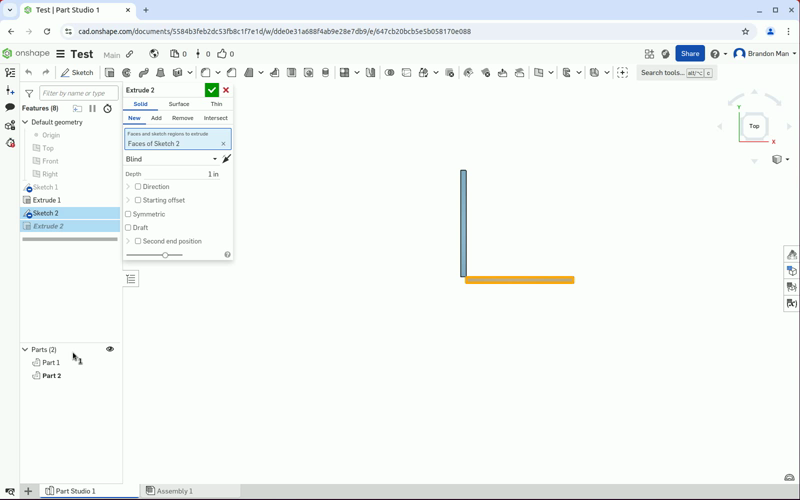
mouse_move(143, 106)
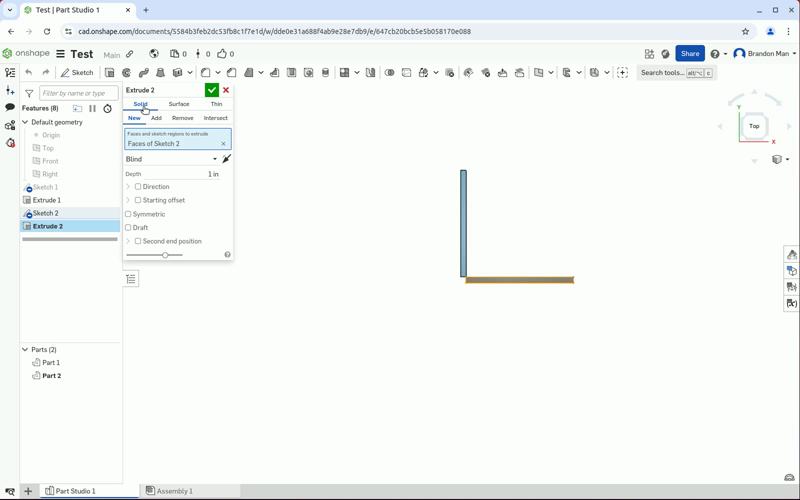
click(143, 106)
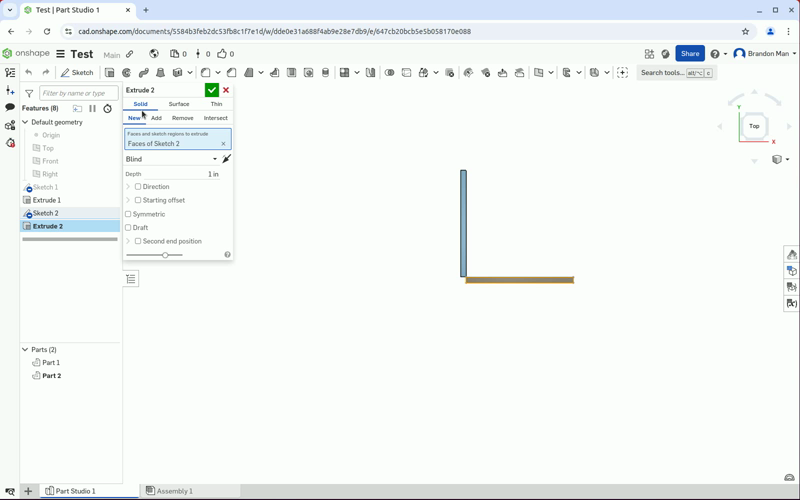
mouse_move(137, 120)
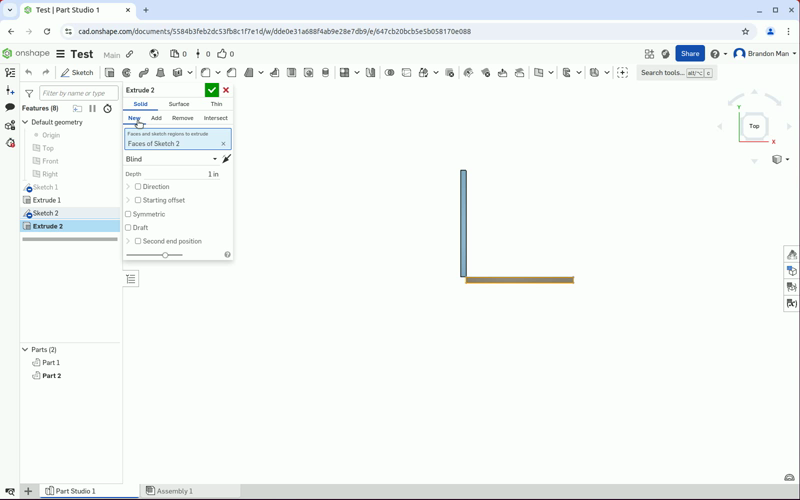
click(137, 120)
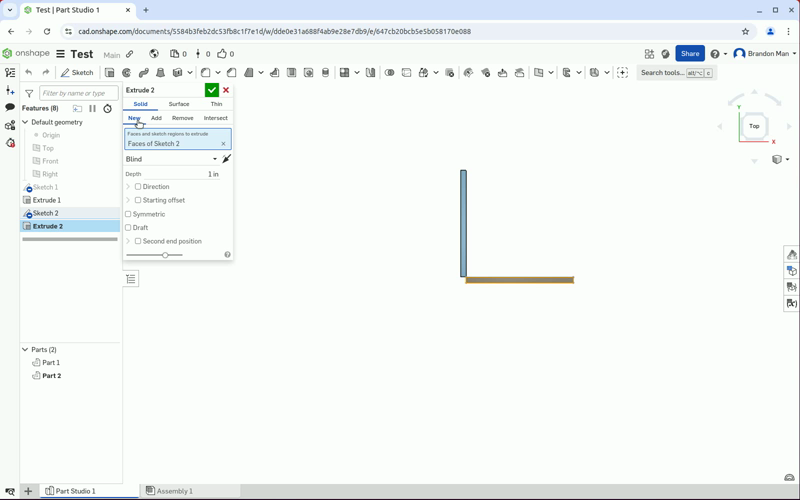
key(tab, 4)
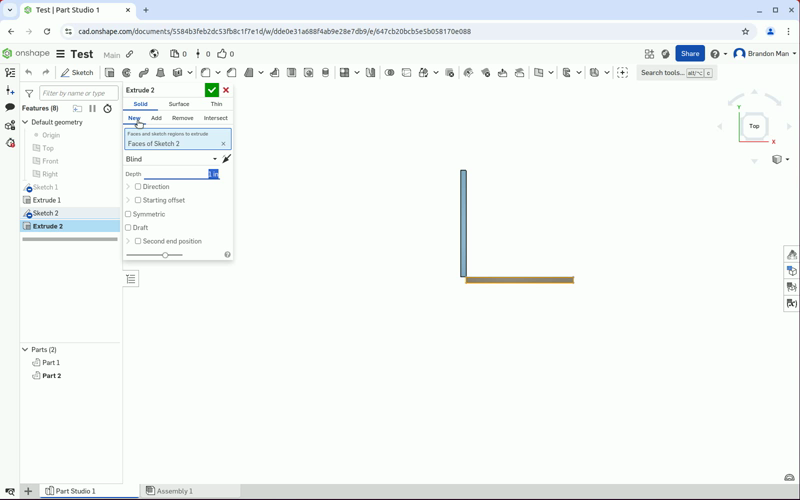
text(0.241)
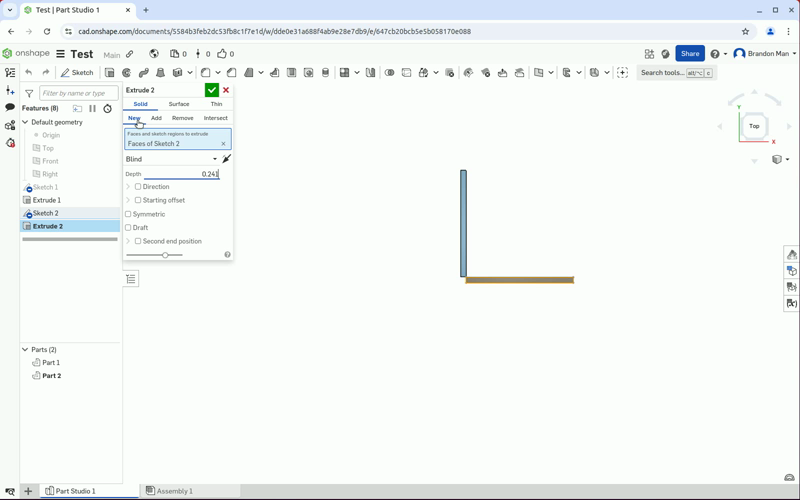
key(enter)
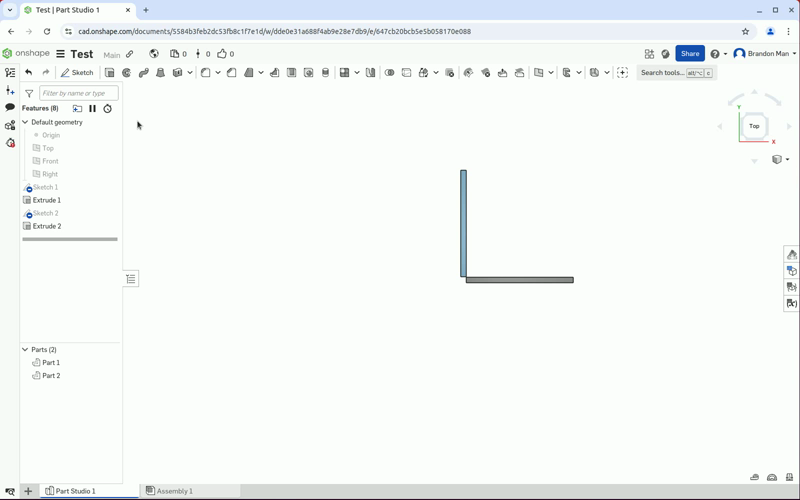
key(shift+h)
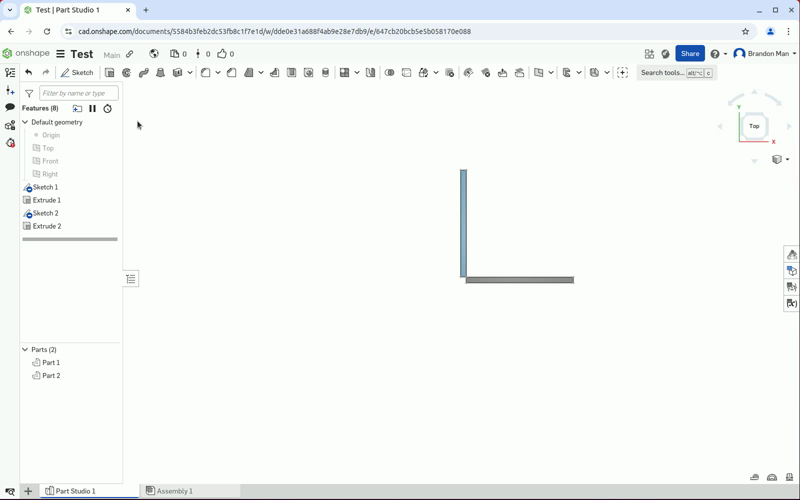
key(shift+h)
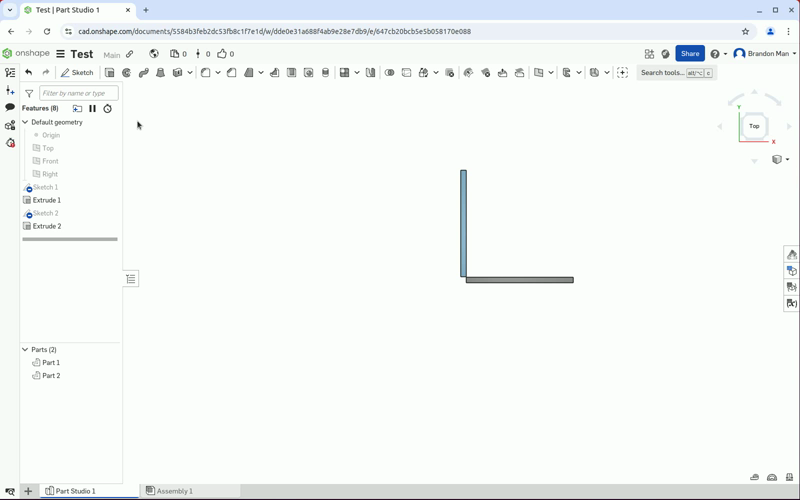
mouse_move(73, 189)
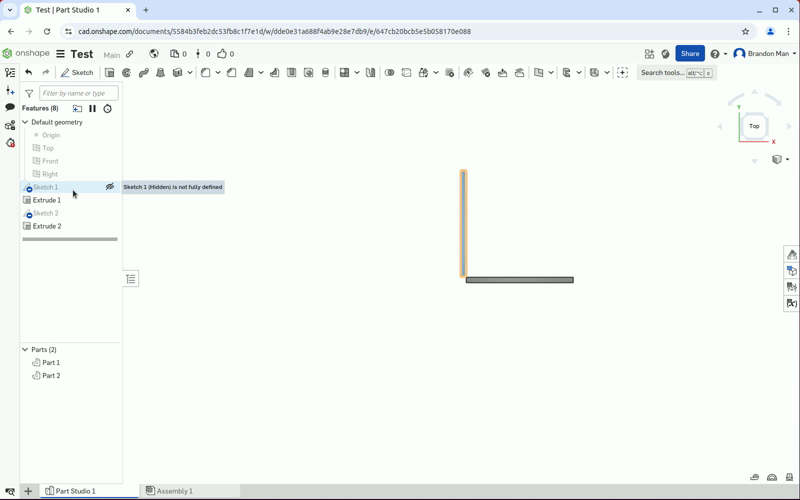
click(73, 189)
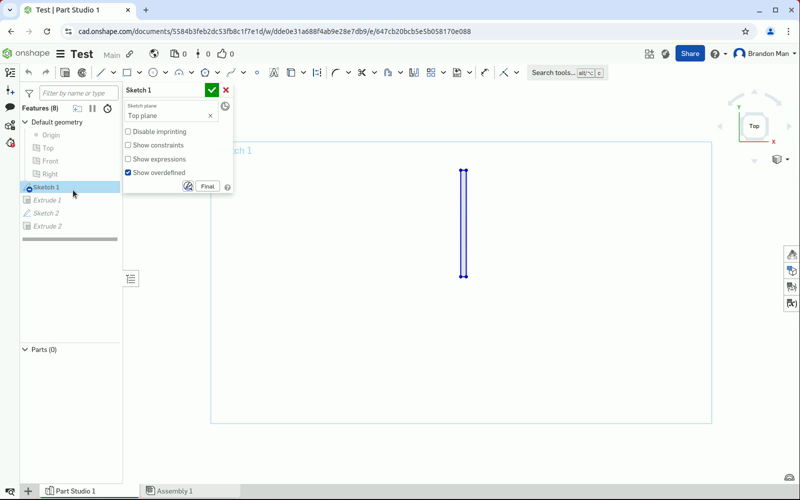
mouse_move(229, 92)
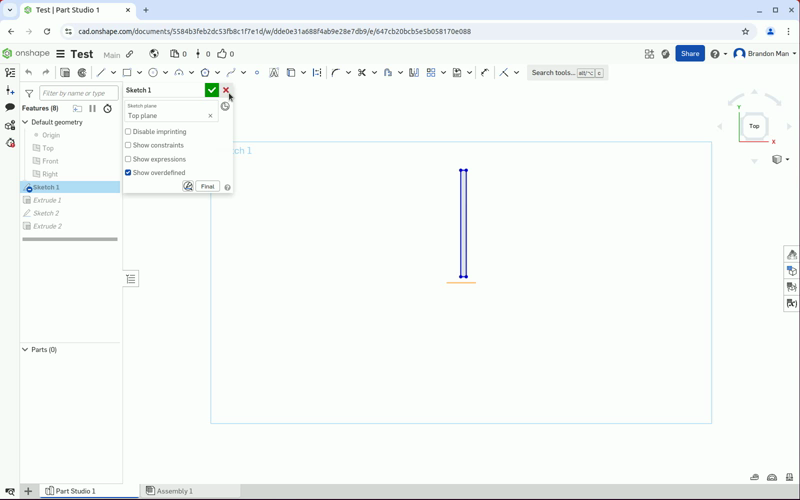
click(229, 92)
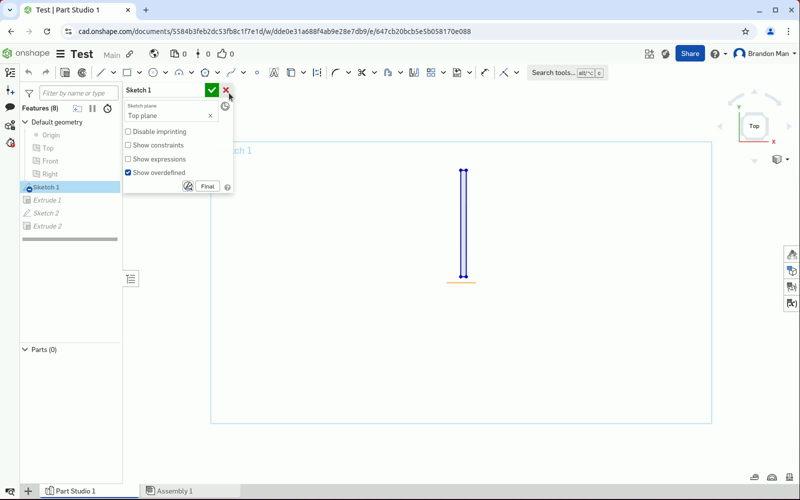
key(shift+s)
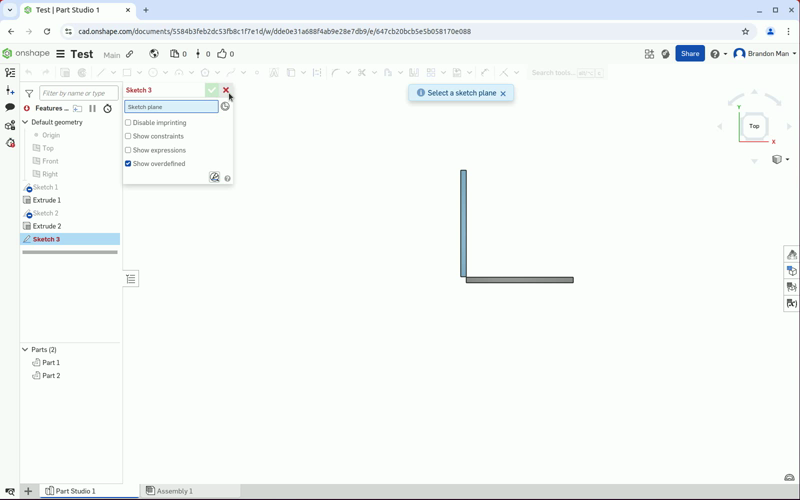
mouse_move(73, 150)
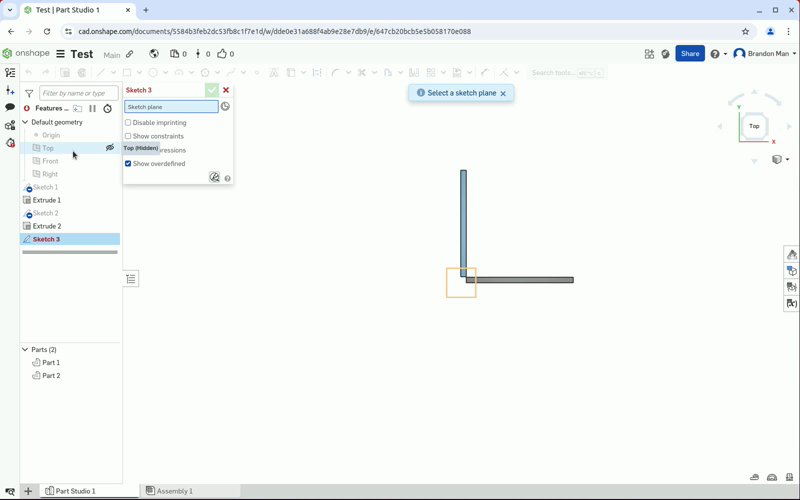
click(73, 150)
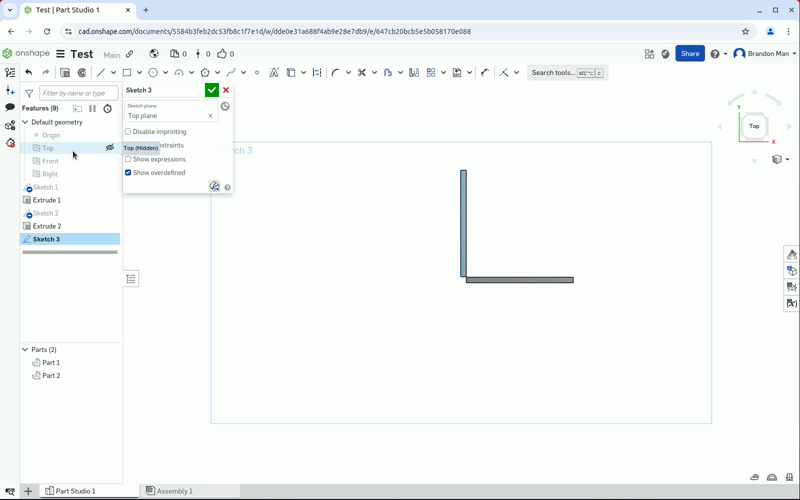
mouse_move(73, 352)
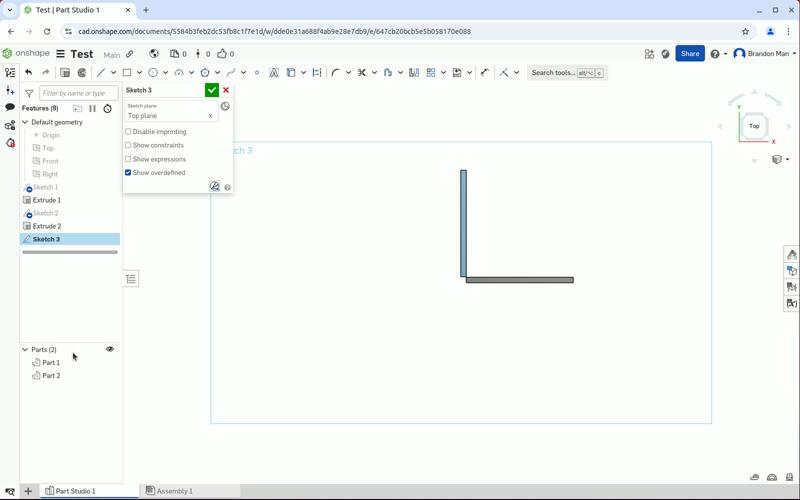
key(y)
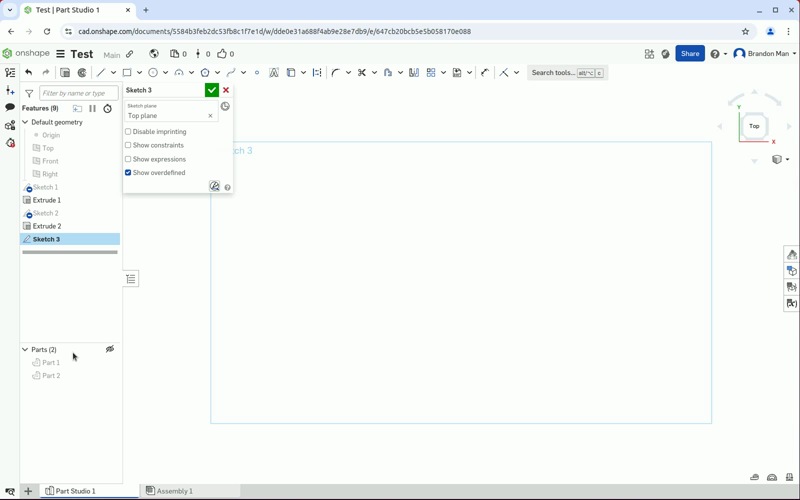
key(l)
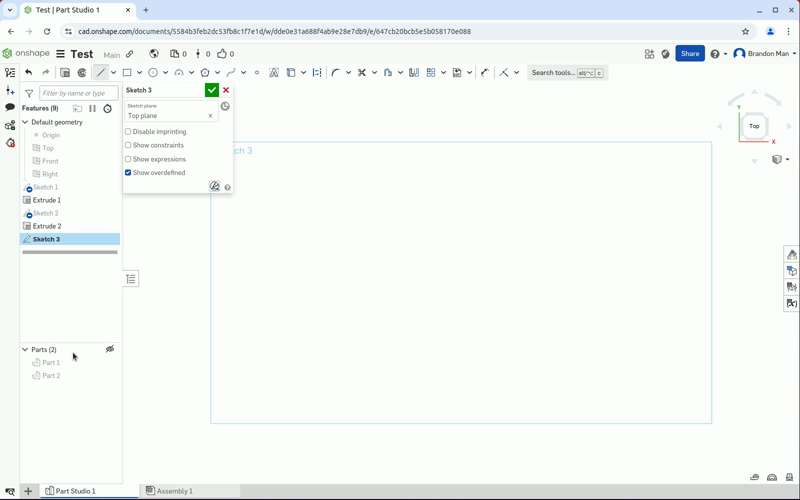
key_down(shift)
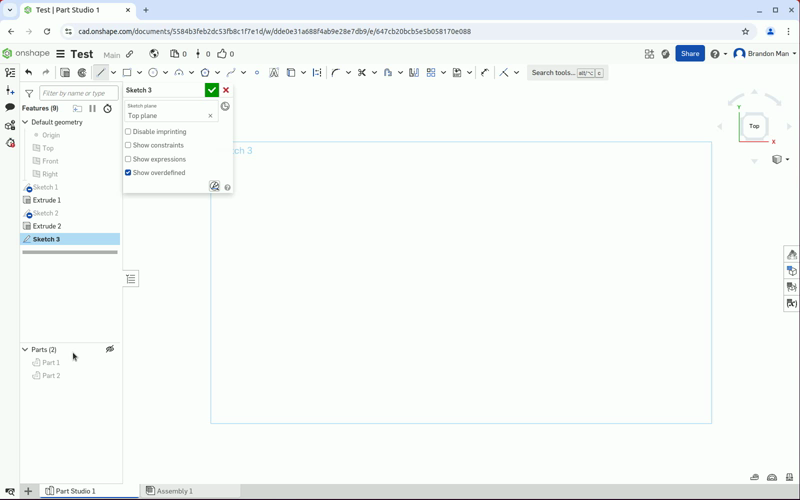
mouse_move(460, 282)
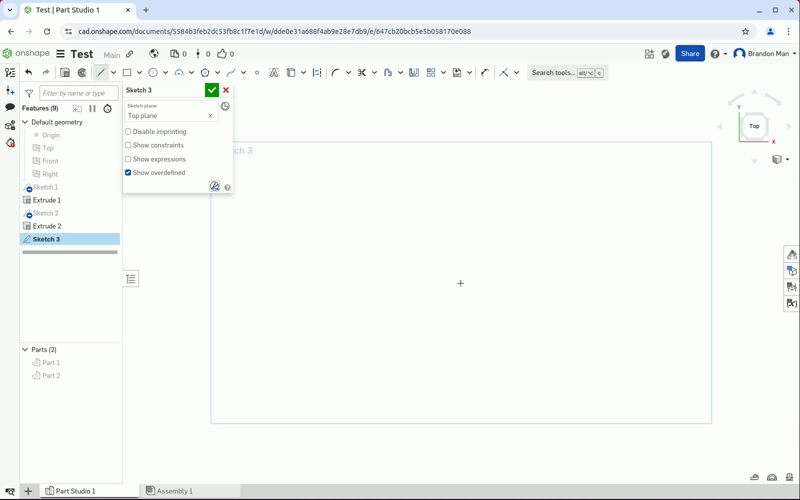
click(460, 282)
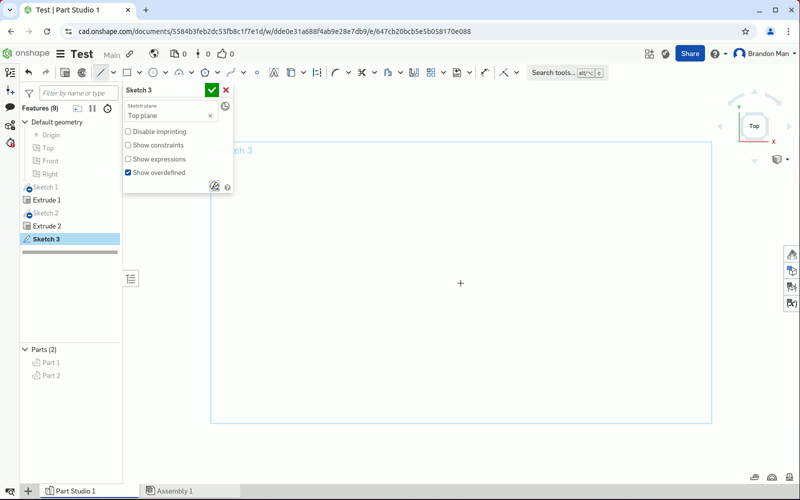
key_up(shift)
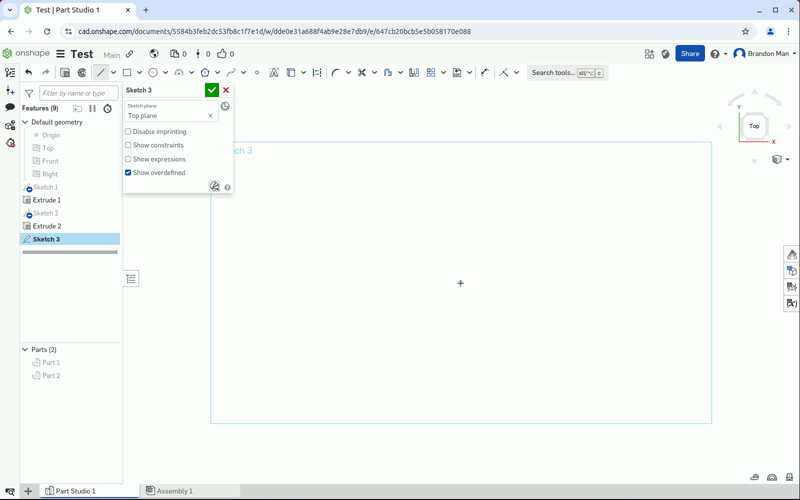
key_down(shift)
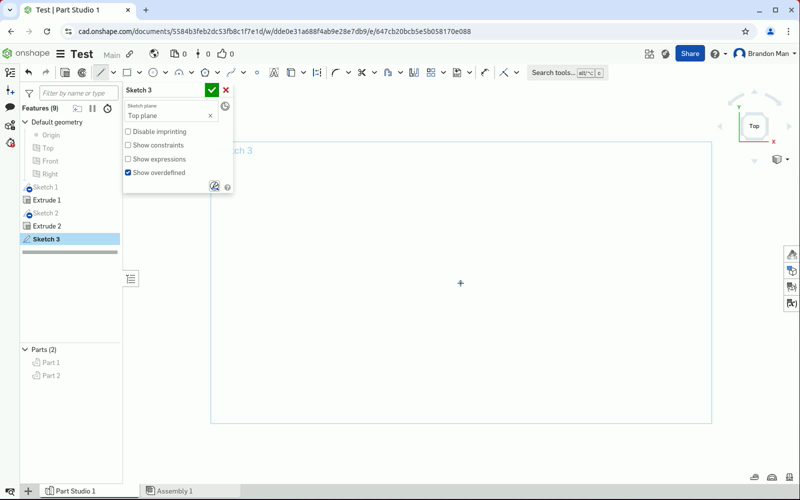
mouse_move(490, 282)
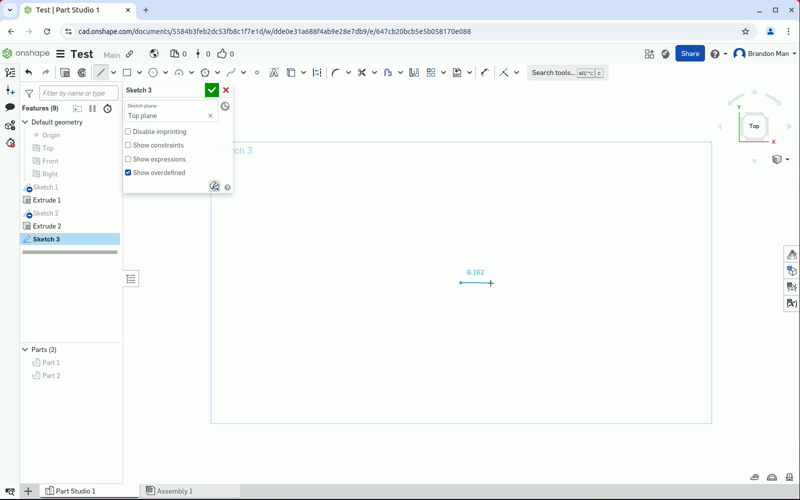
mouse_move(467, 282)
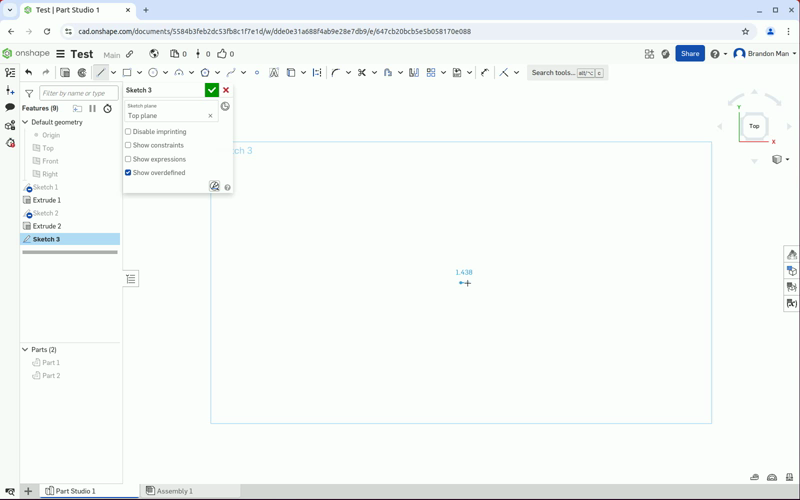
scroll(6)
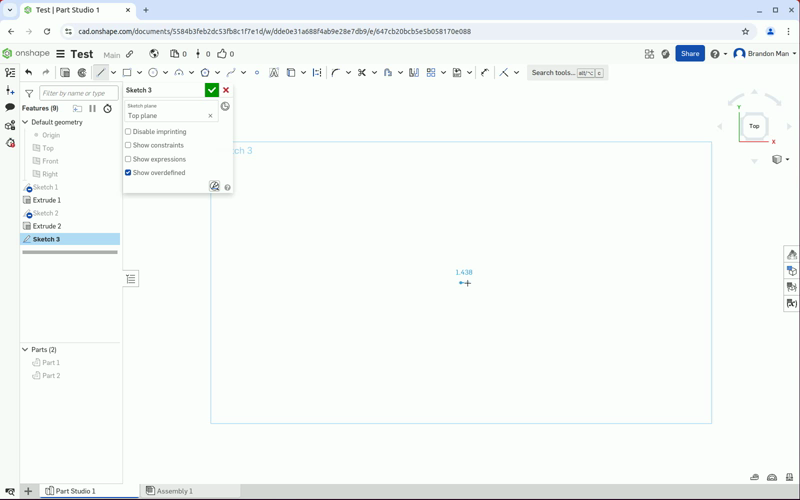
scroll(6)
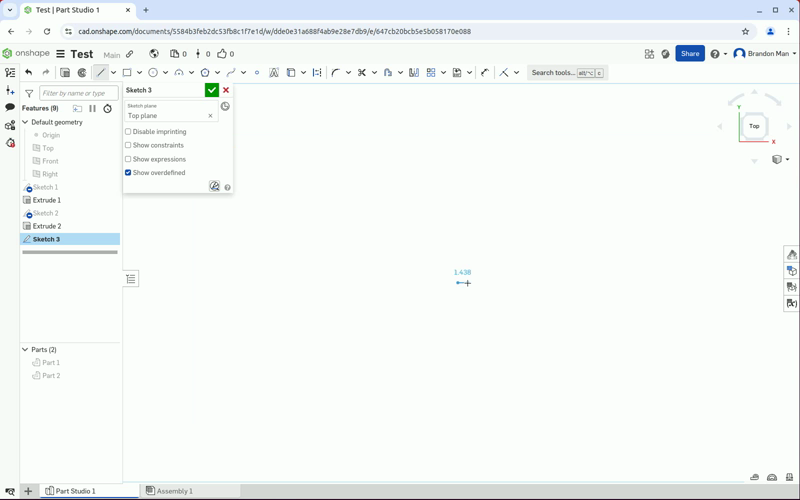
scroll(6)
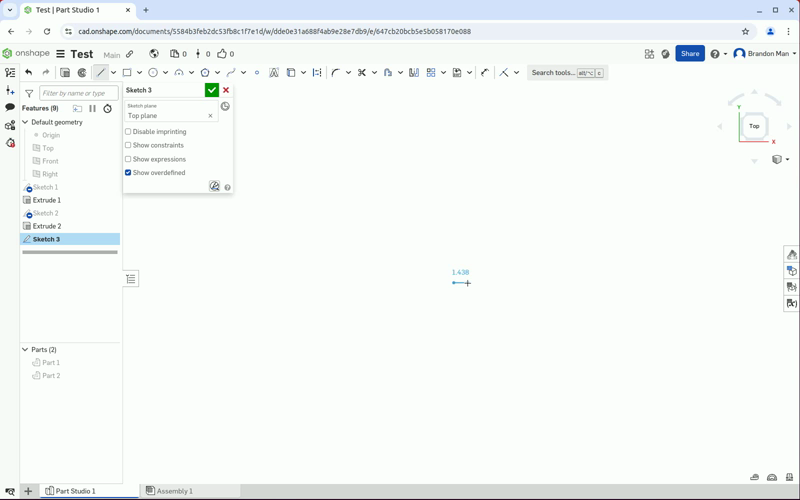
scroll(6)
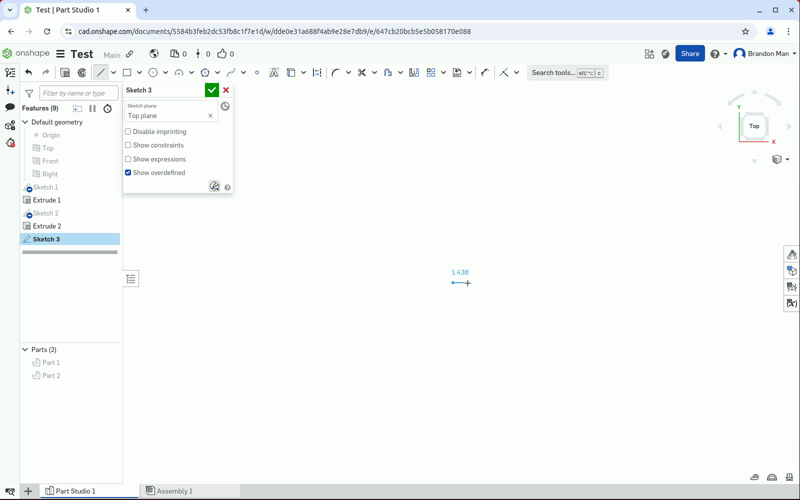
scroll(6)
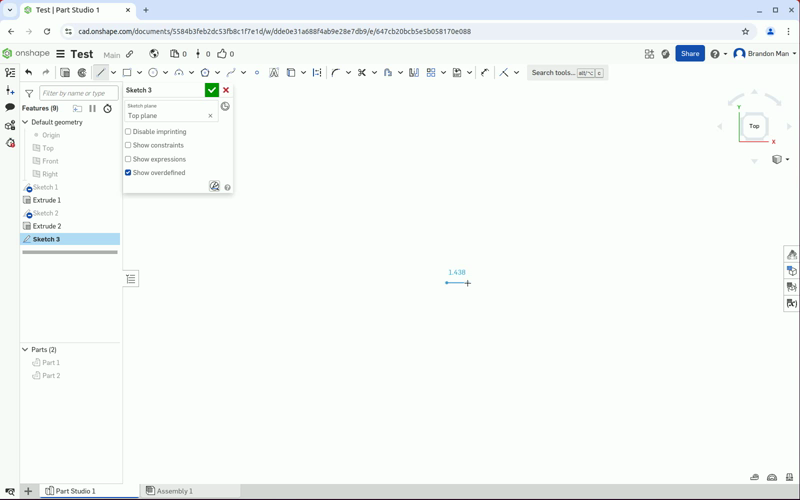
scroll(6)
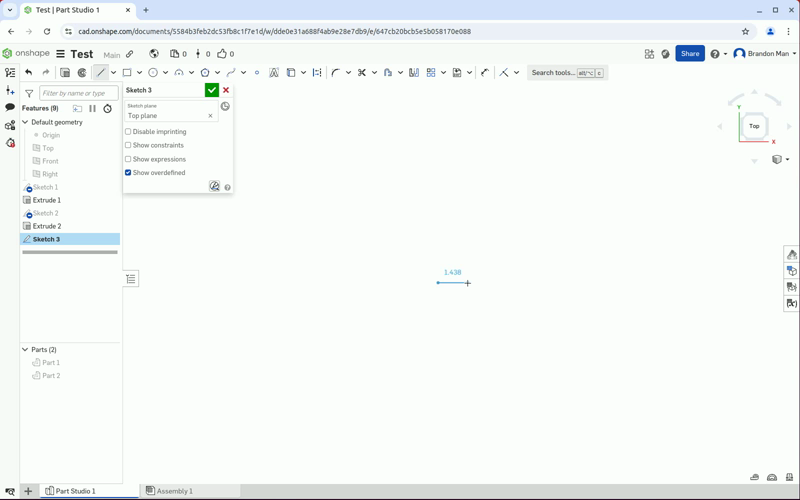
scroll(6)
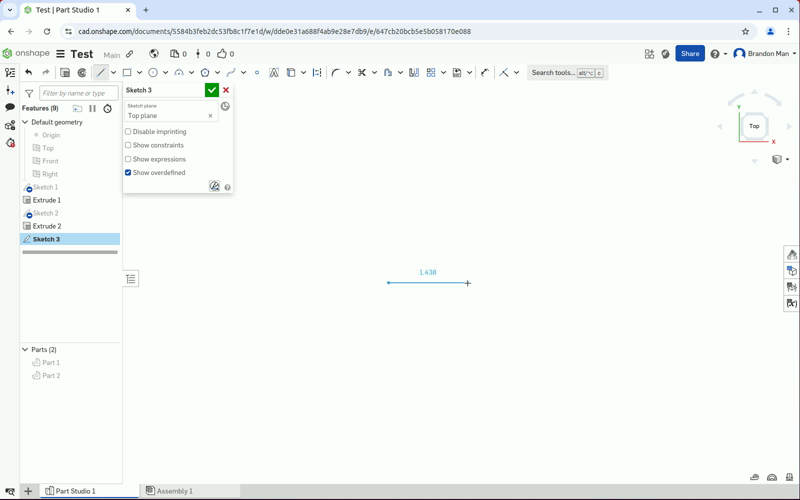
click(467, 282)
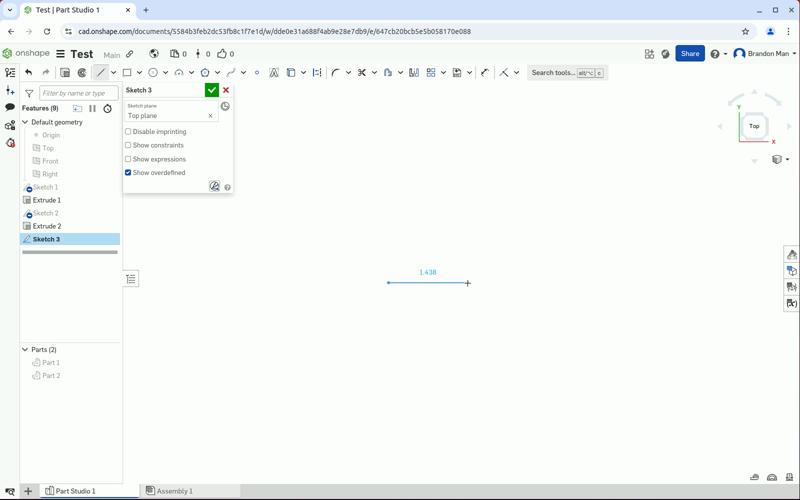
scroll(-6)
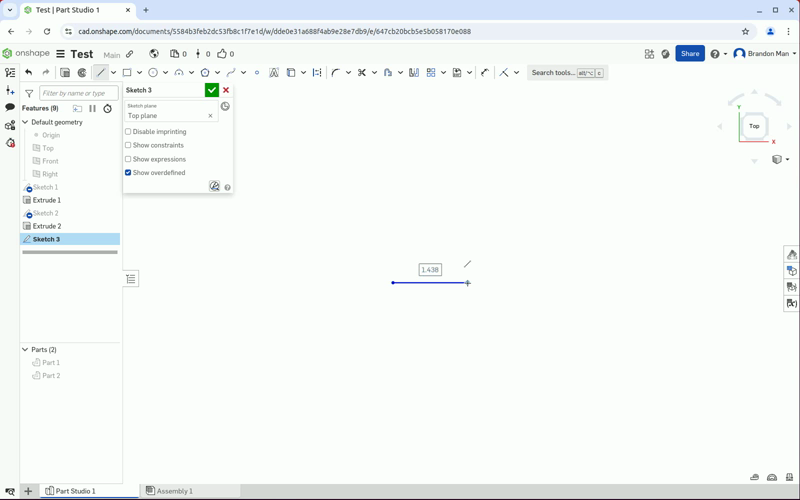
scroll(-6)
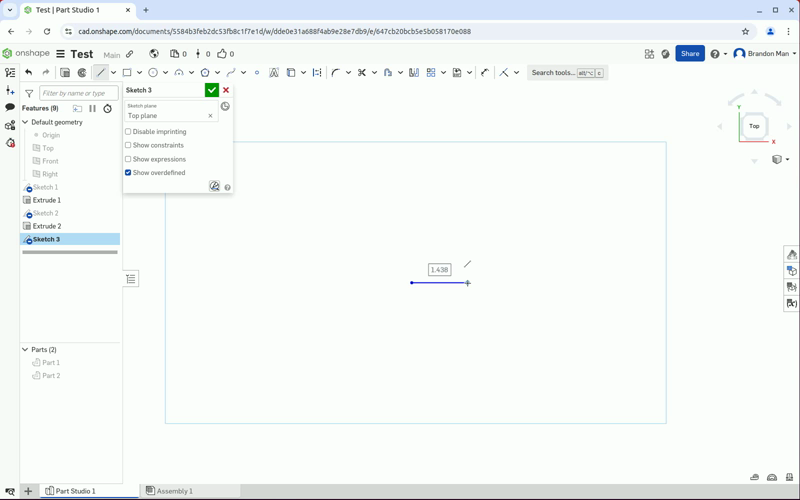
scroll(-6)
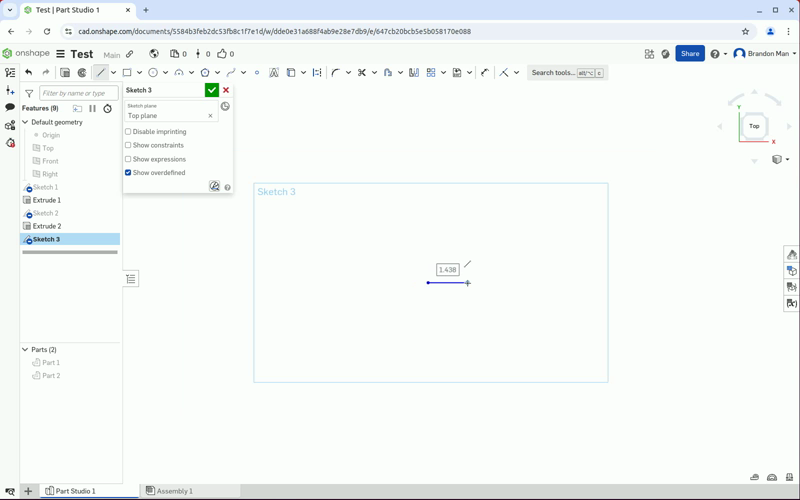
scroll(-6)
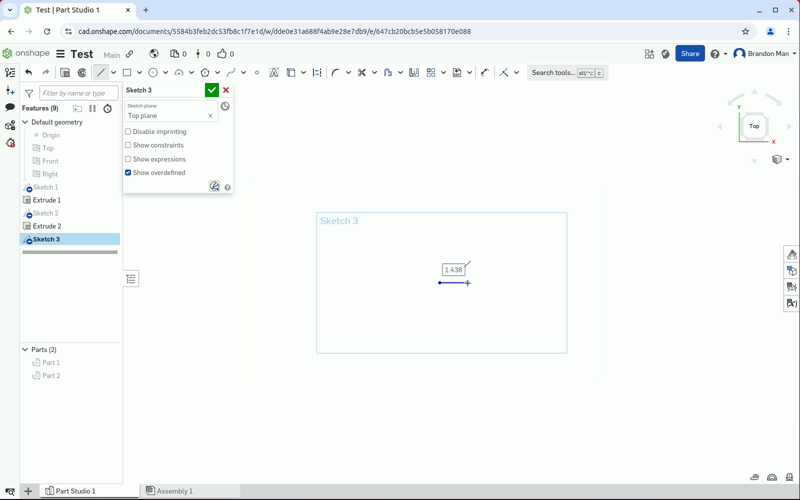
scroll(-6)
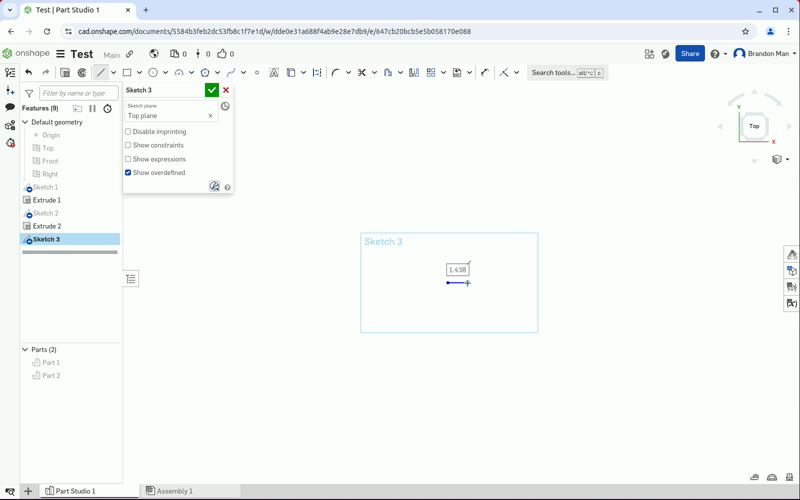
scroll(-6)
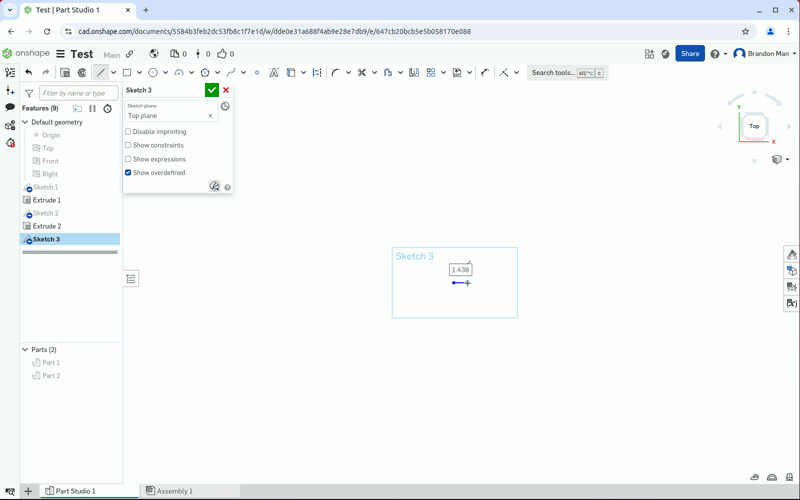
scroll(-6)
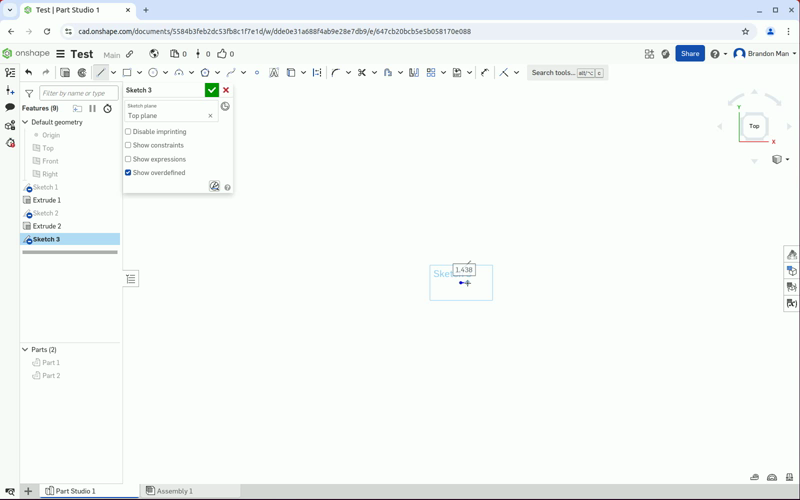
key_up(shift)
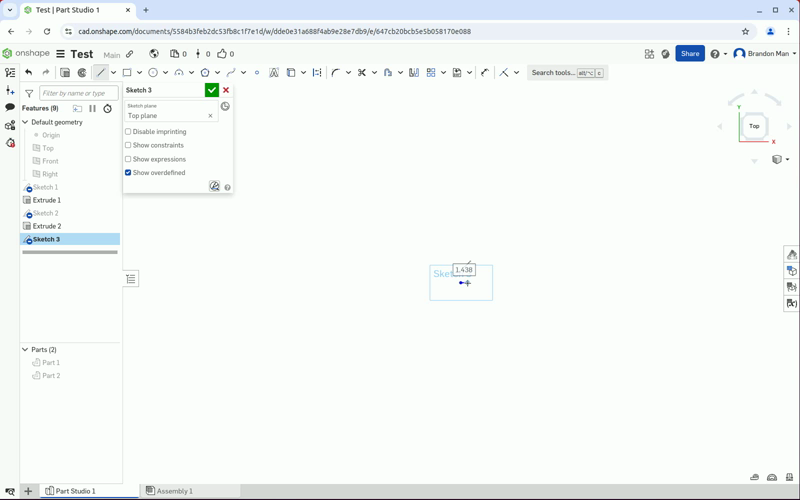
key_down(shift)
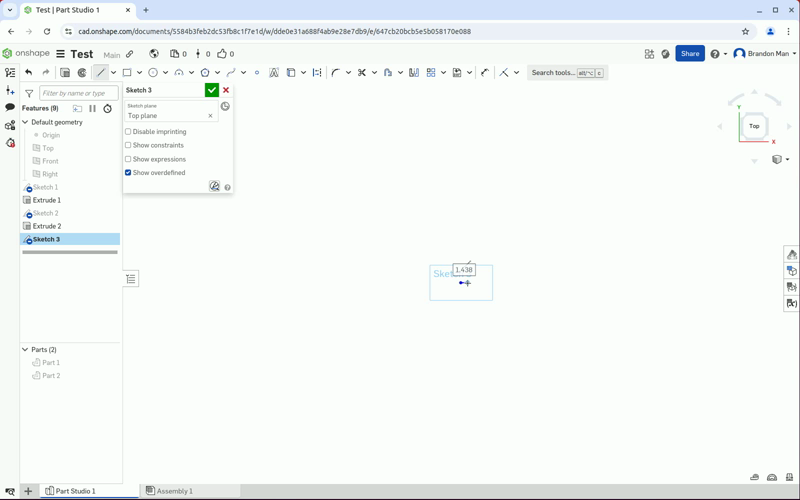
mouse_move(497, 282)
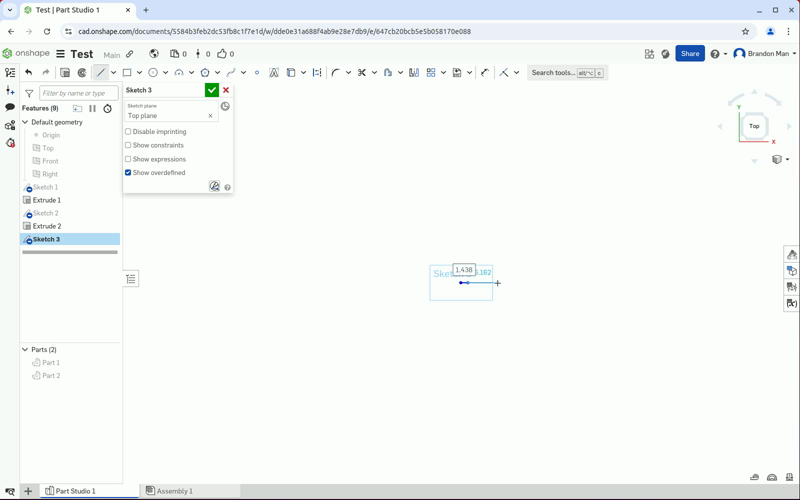
mouse_move(467, 276)
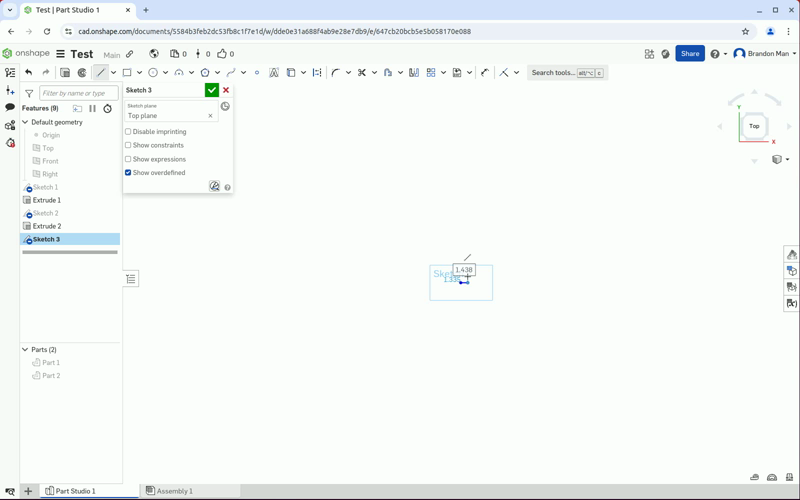
scroll(6)
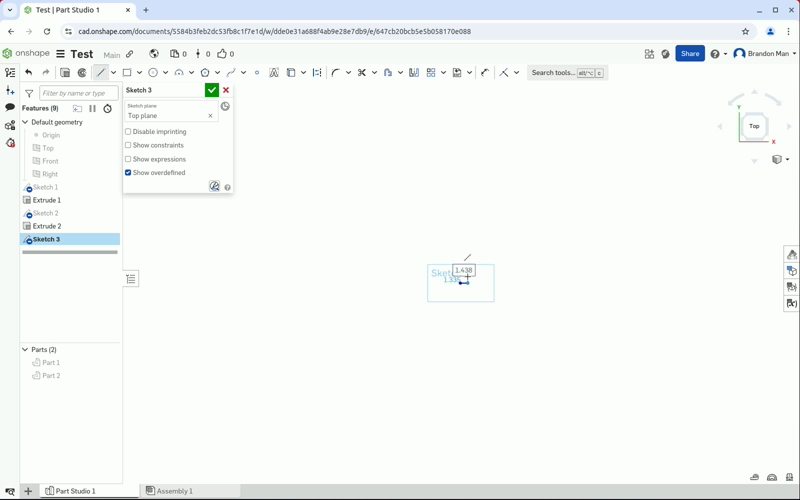
scroll(6)
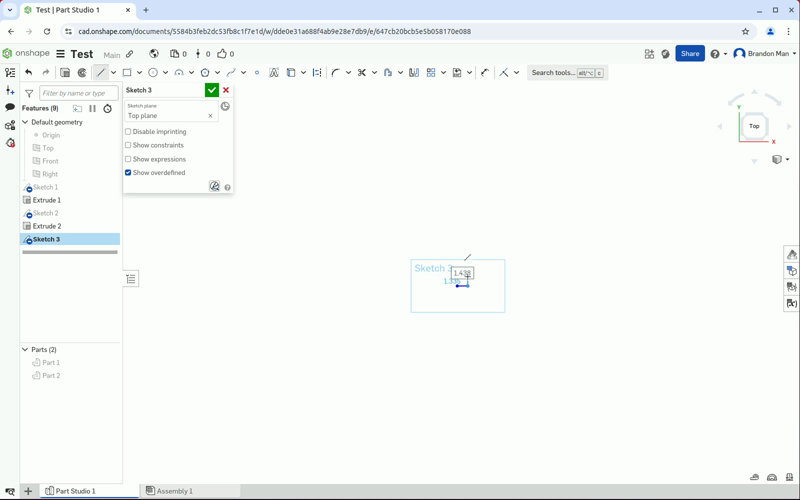
scroll(6)
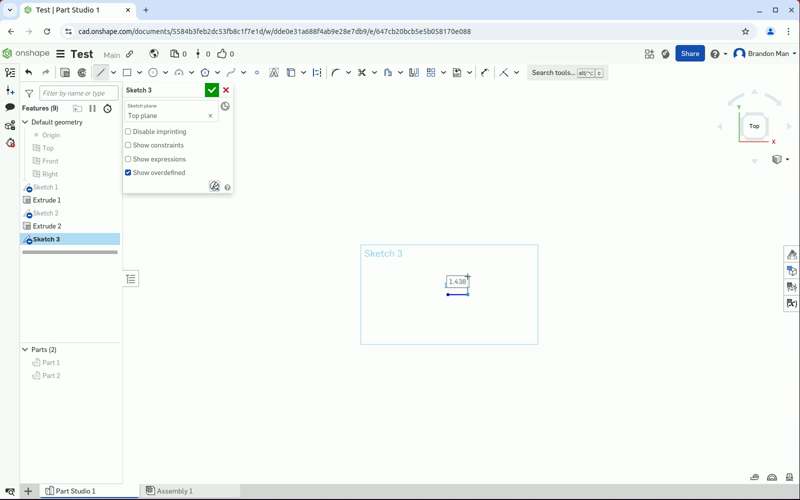
scroll(6)
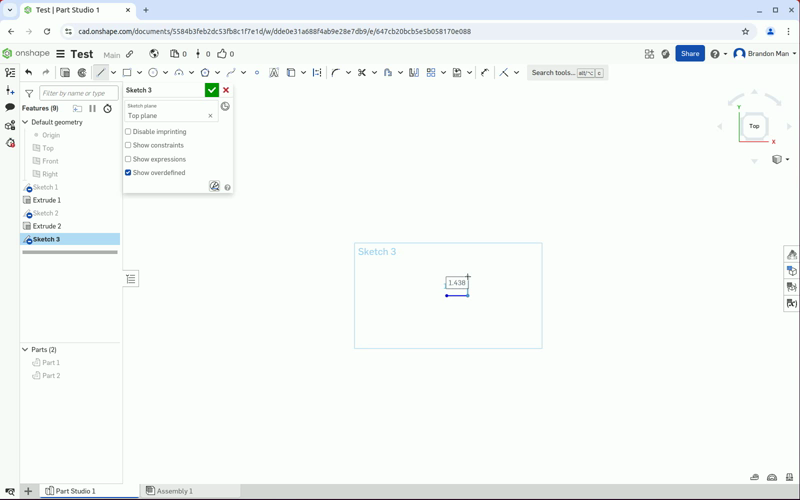
scroll(6)
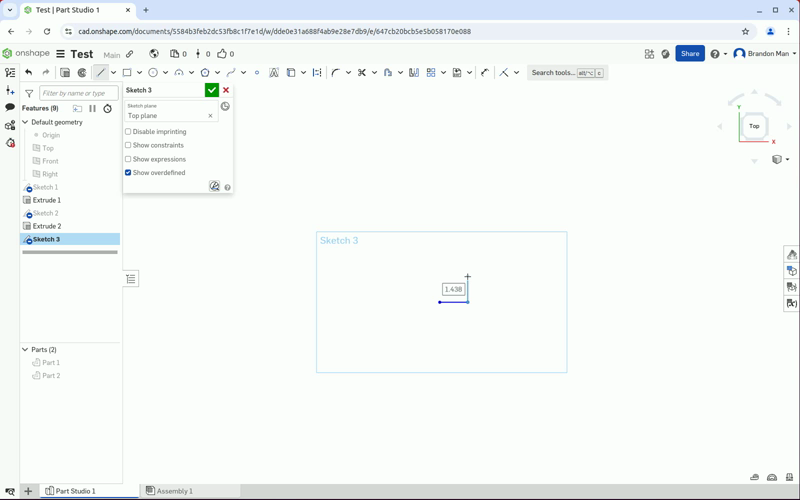
scroll(6)
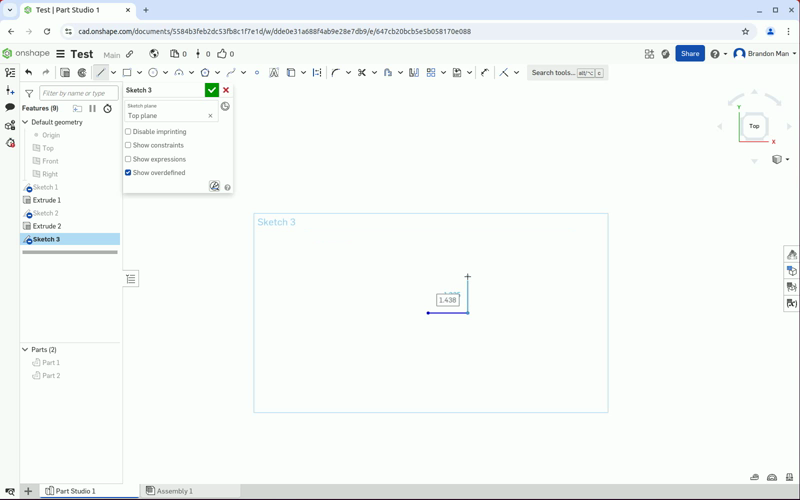
scroll(6)
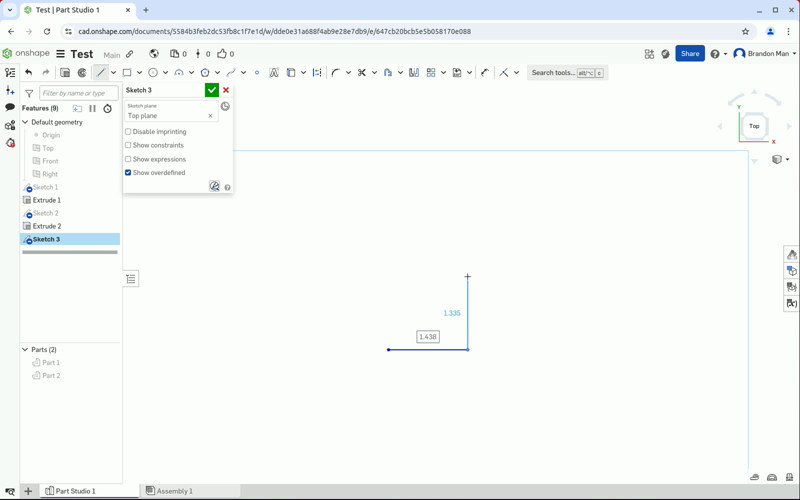
click(467, 276)
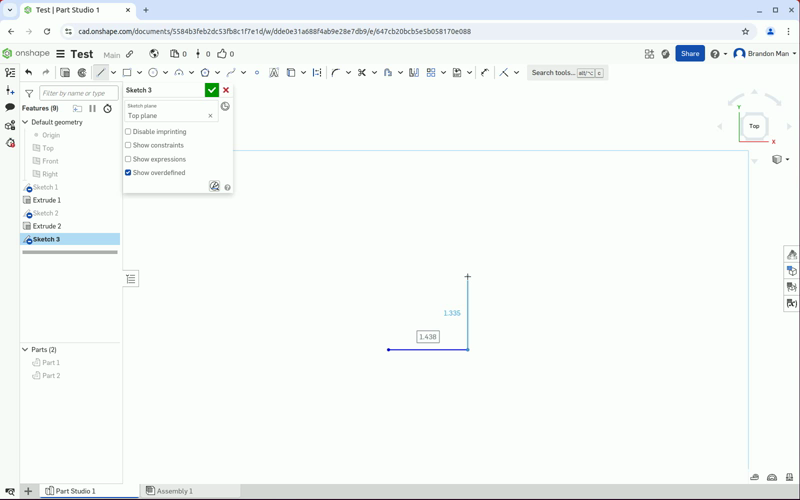
scroll(-6)
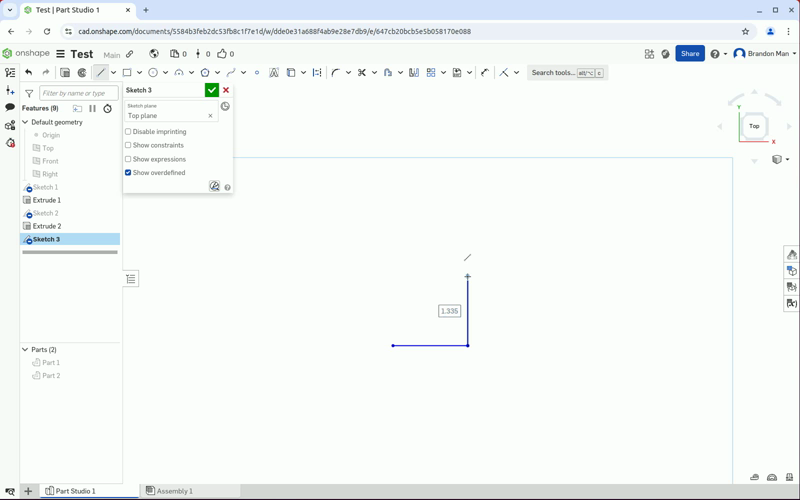
scroll(-6)
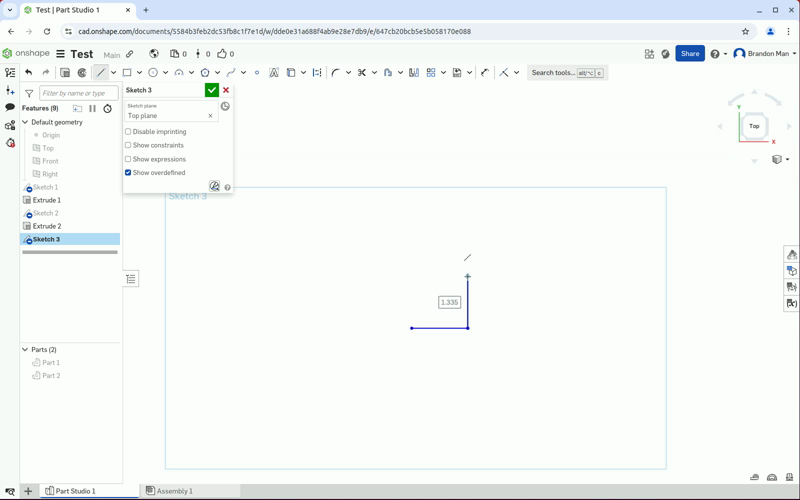
scroll(-6)
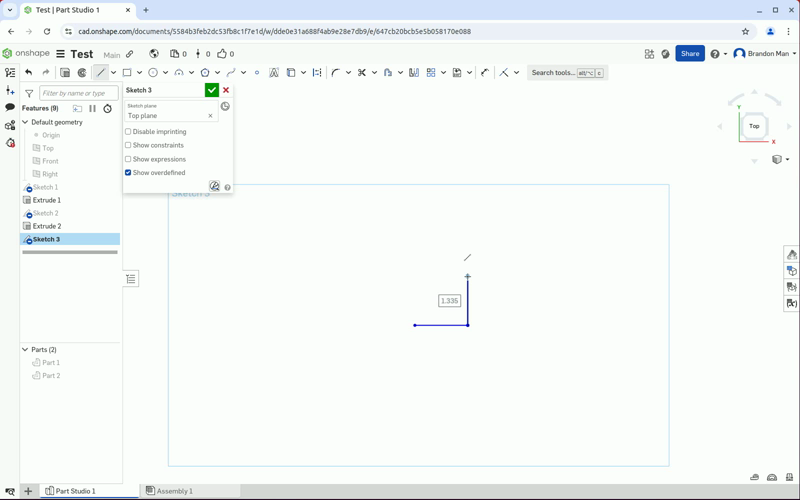
scroll(-6)
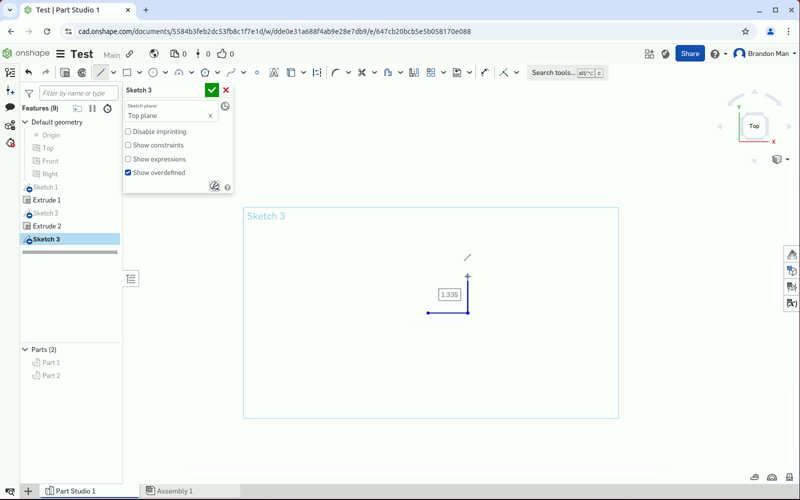
scroll(-6)
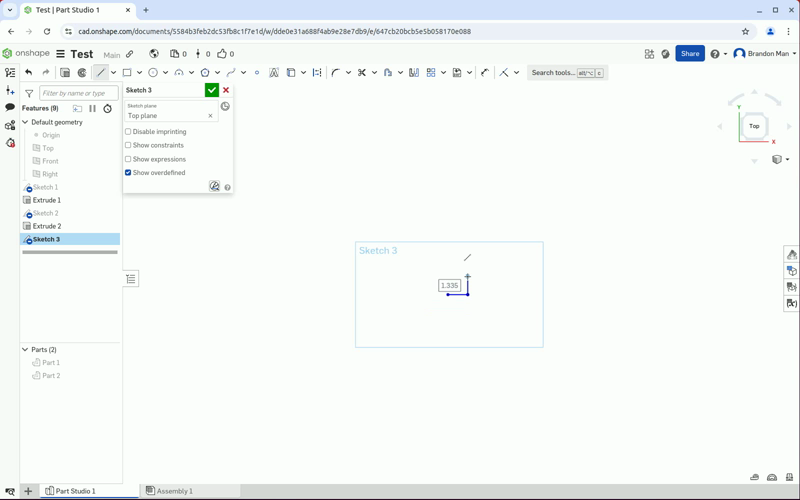
scroll(-6)
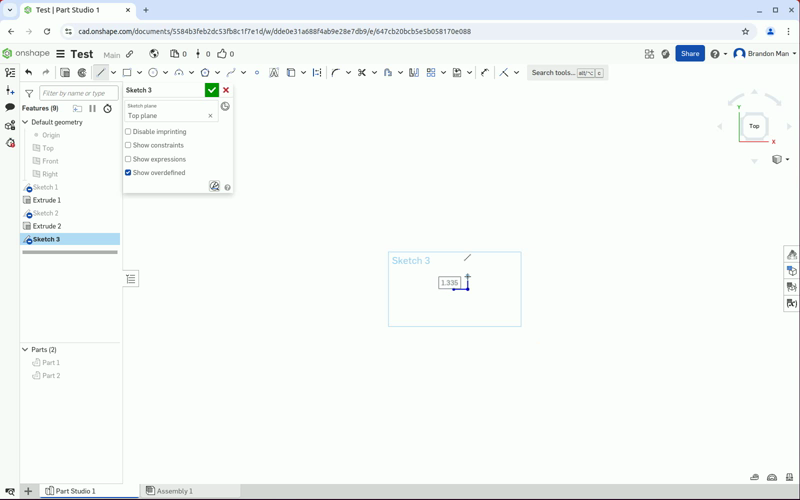
scroll(-6)
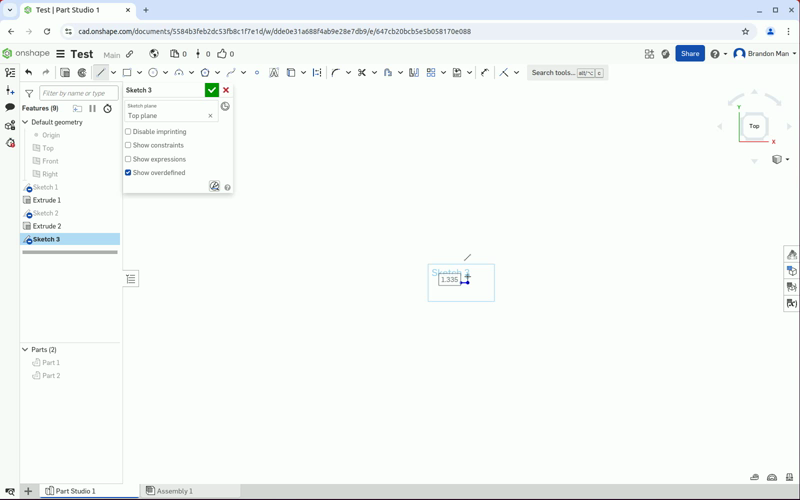
key_up(shift)
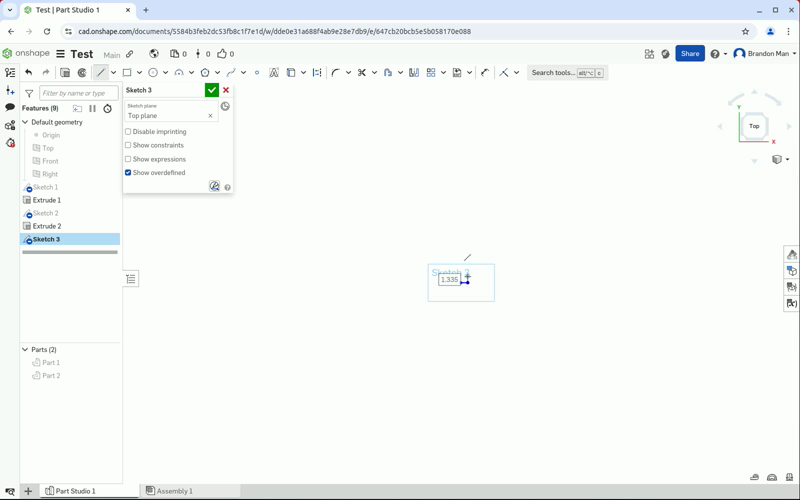
key_down(shift)
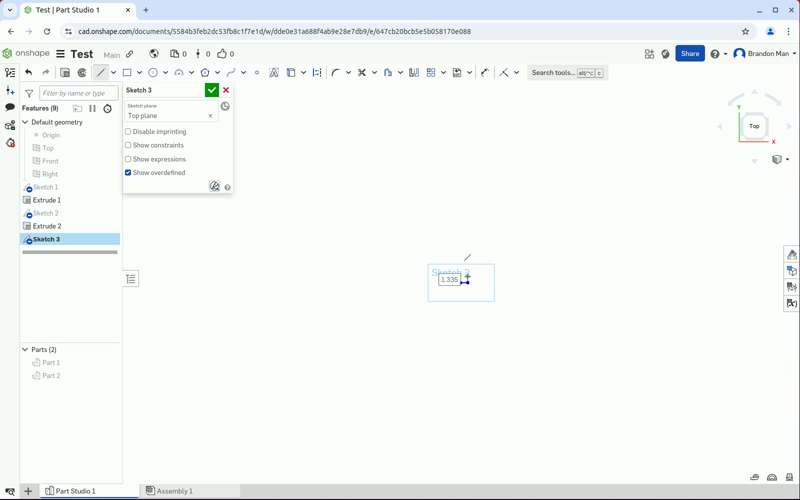
mouse_move(497, 276)
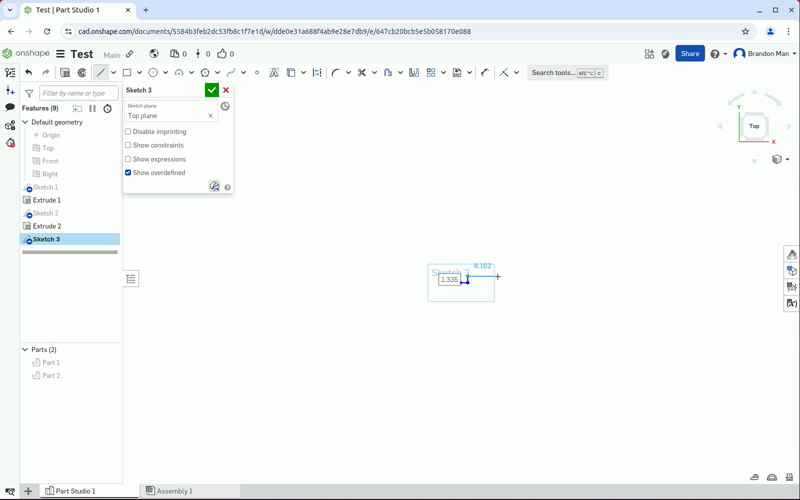
mouse_move(460, 276)
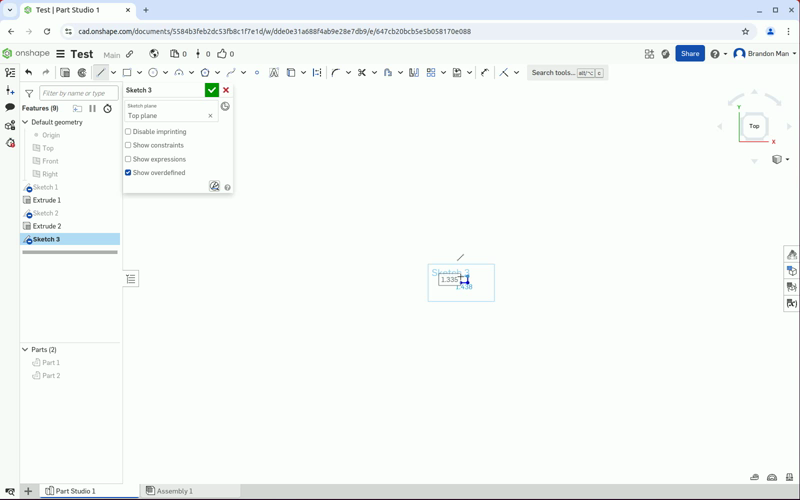
scroll(6)
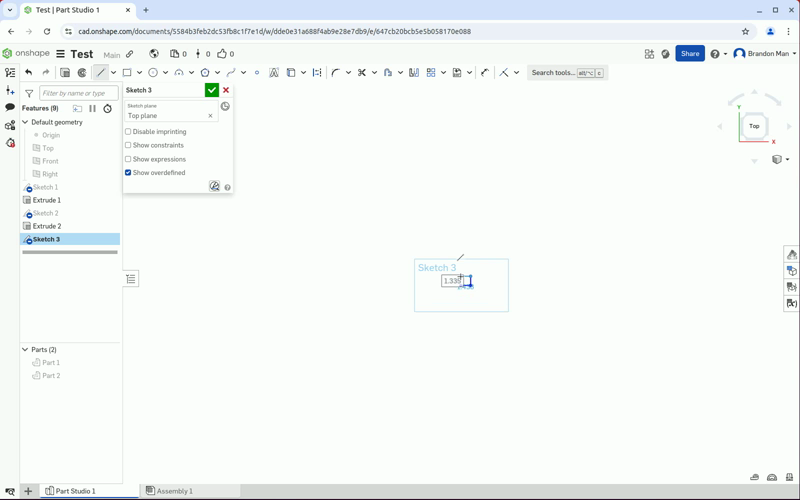
scroll(6)
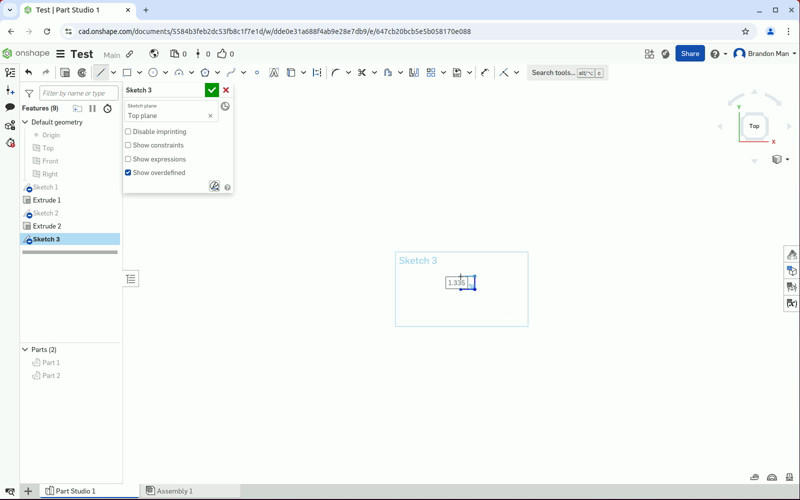
scroll(6)
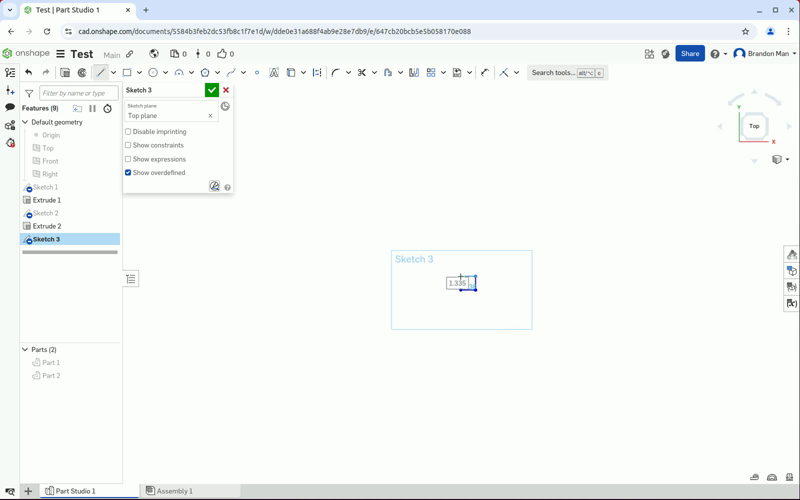
scroll(6)
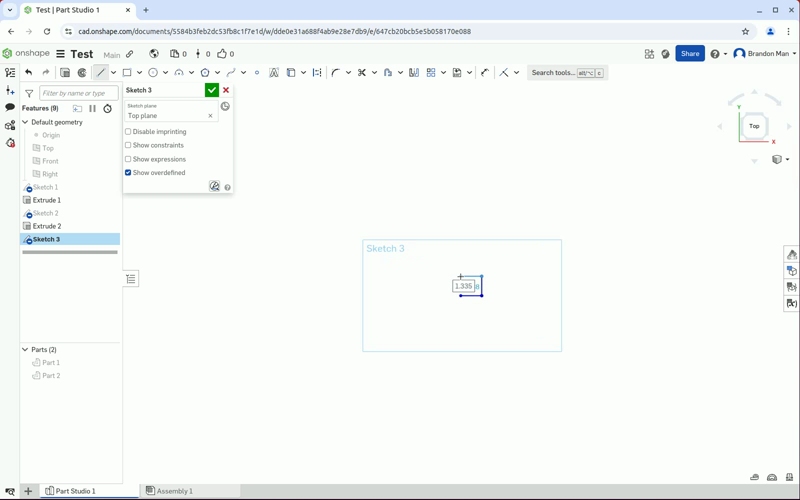
scroll(6)
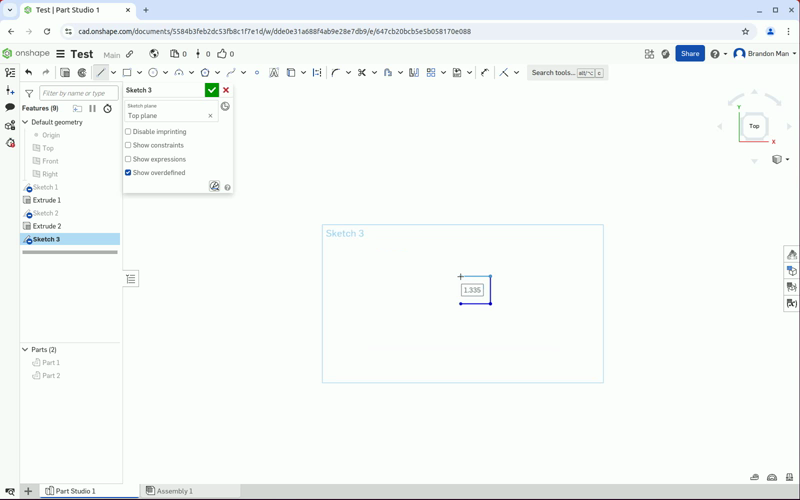
scroll(6)
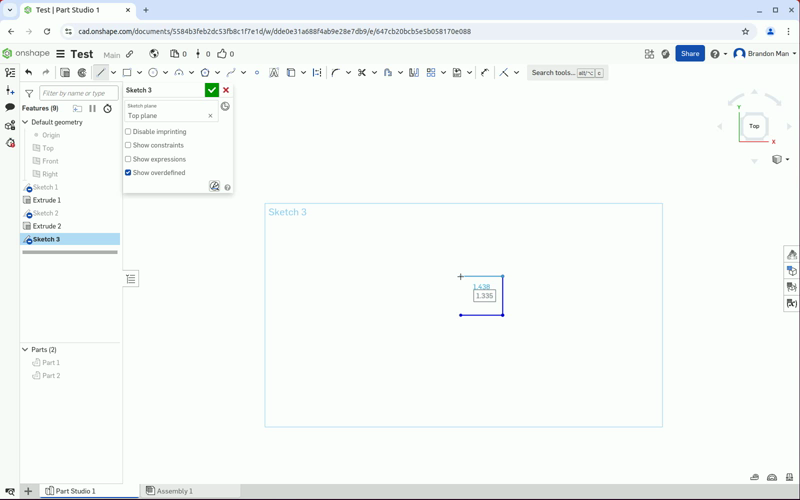
scroll(6)
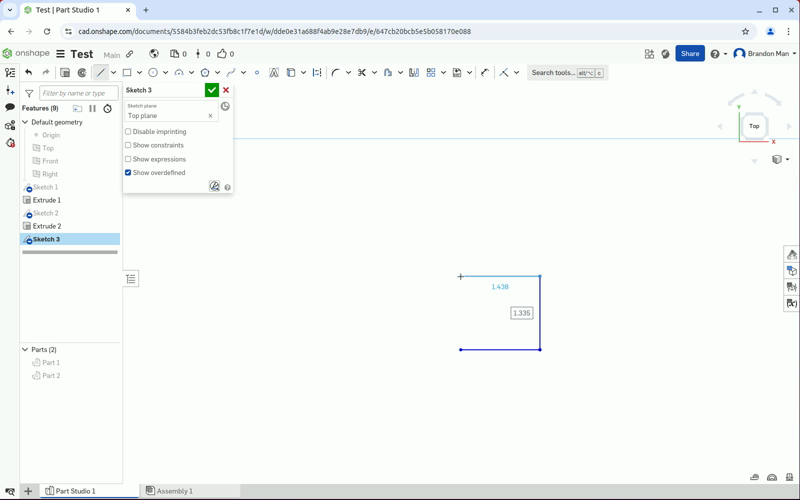
click(460, 276)
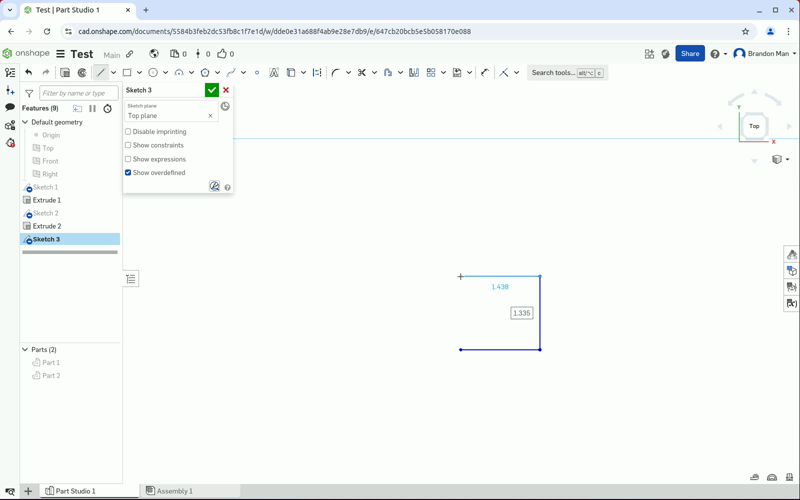
scroll(-6)
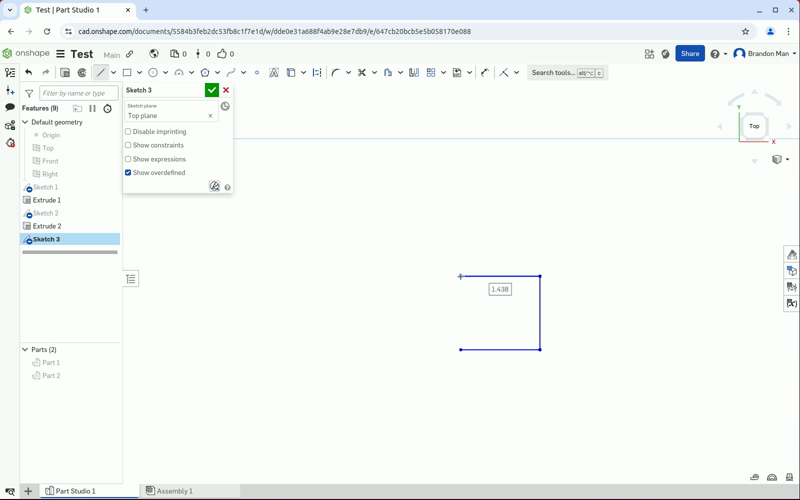
scroll(-6)
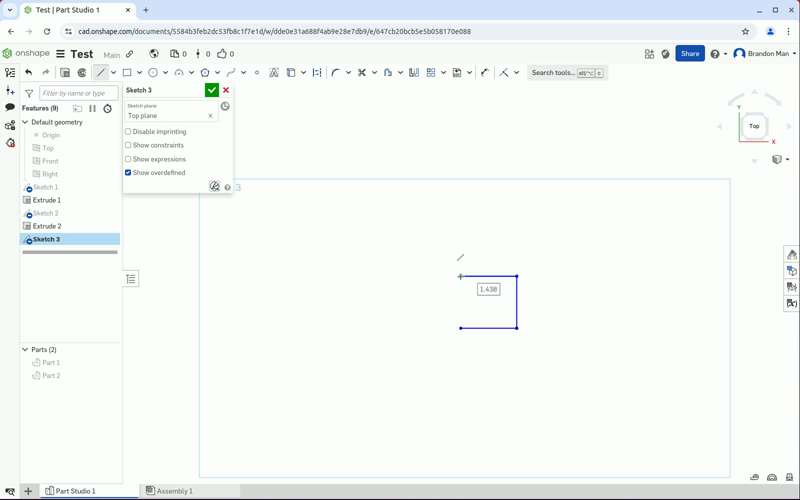
scroll(-6)
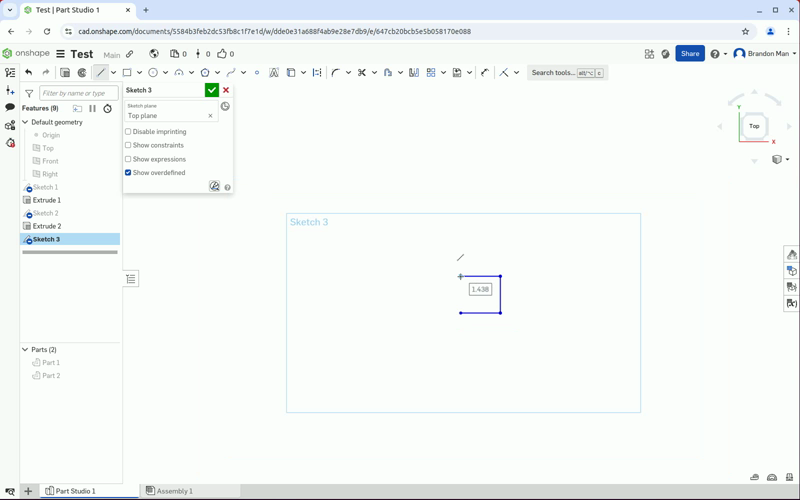
scroll(-6)
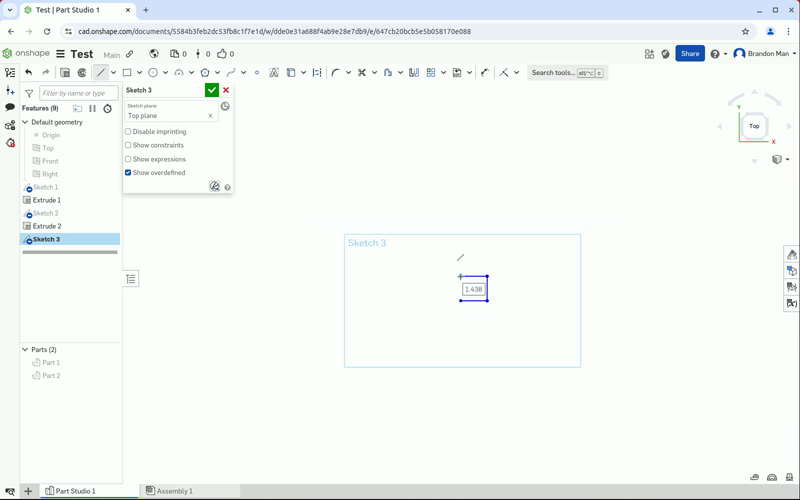
scroll(-6)
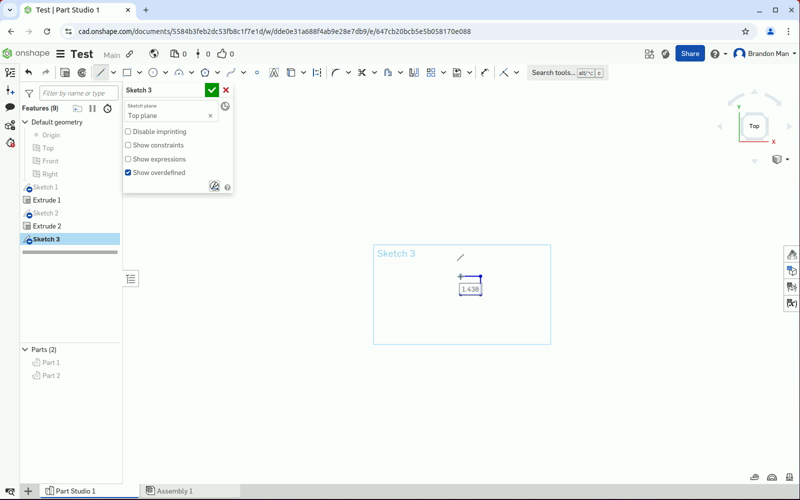
scroll(-6)
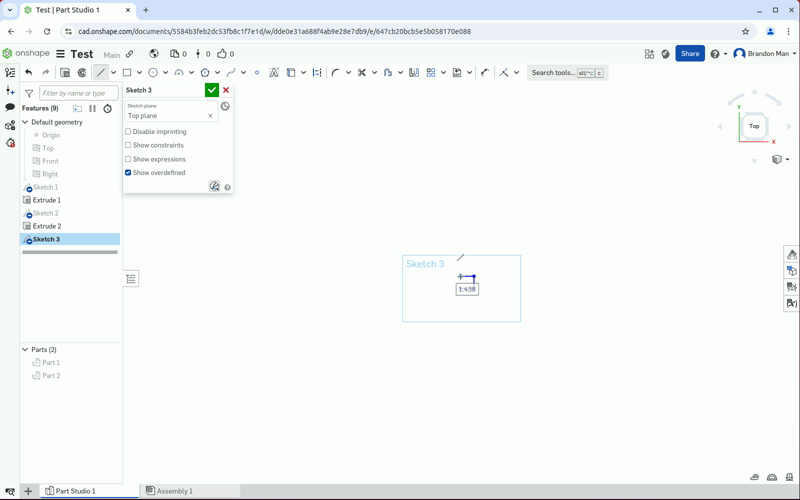
scroll(-6)
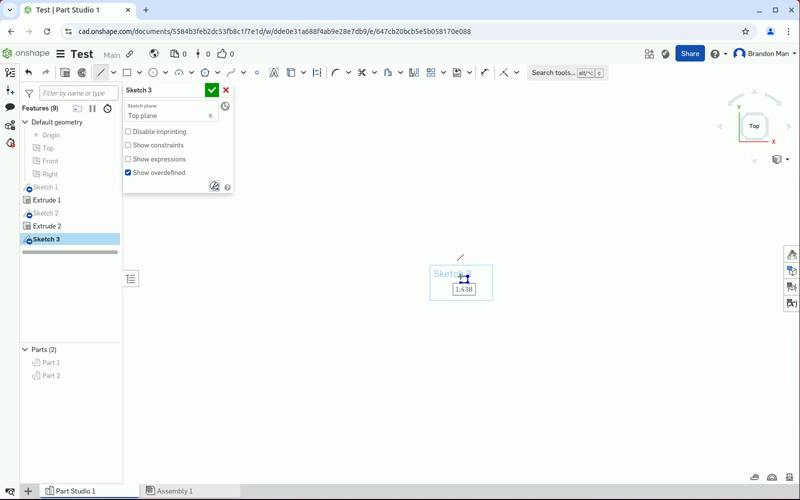
key_up(shift)
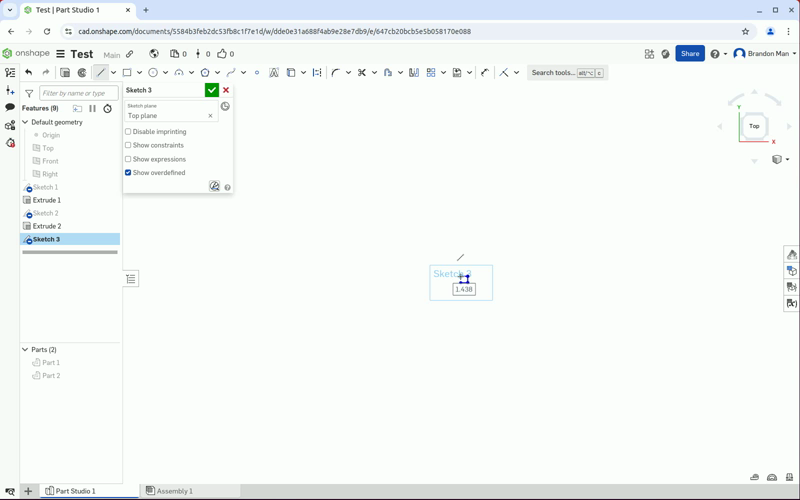
mouse_move(490, 276)
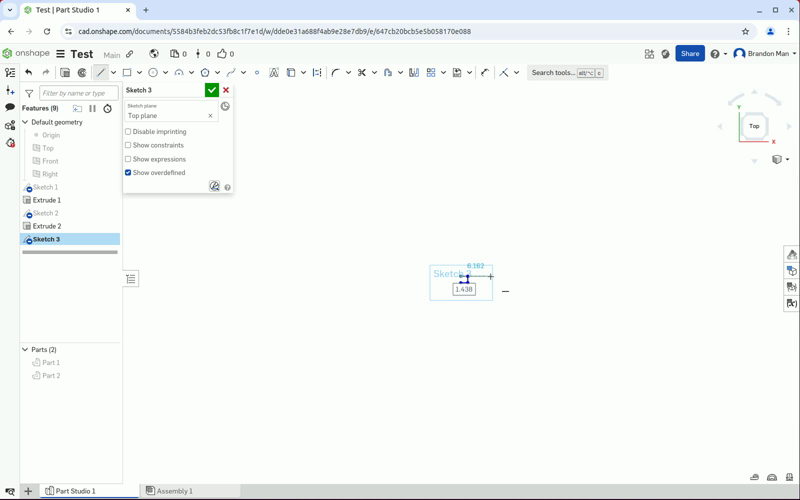
key_down(shift)
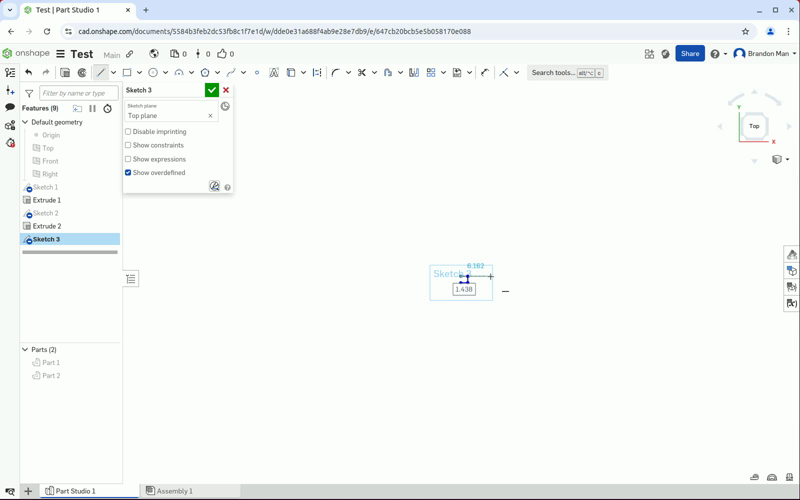
mouse_move(460, 282)
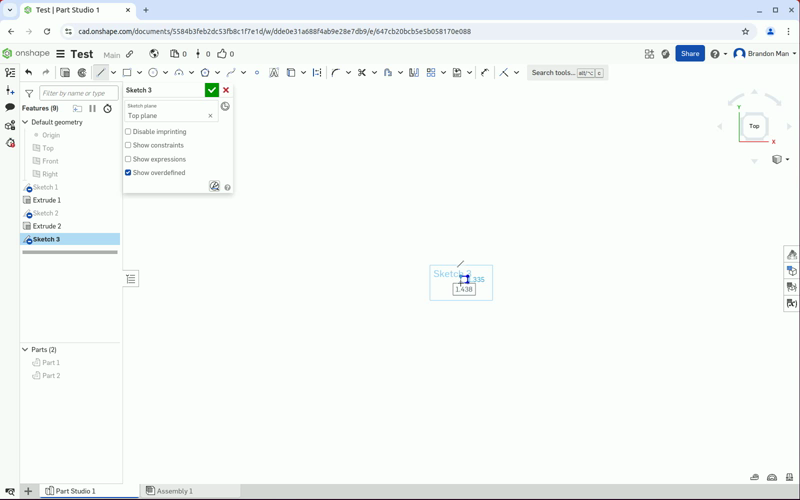
scroll(6)
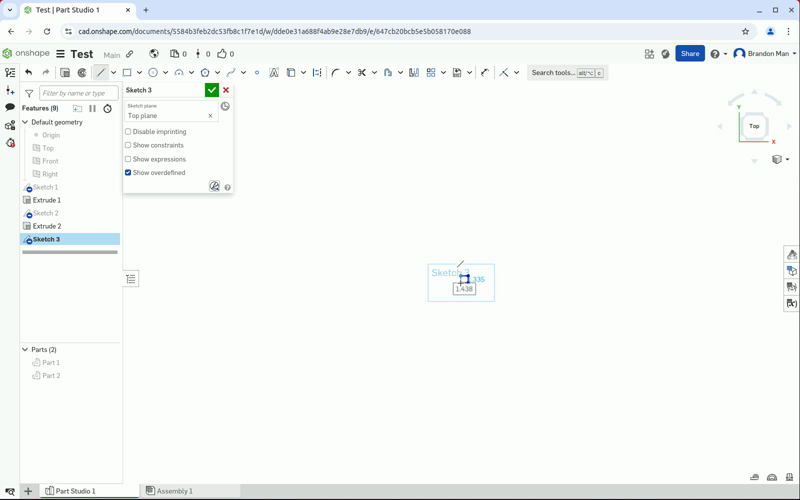
scroll(6)
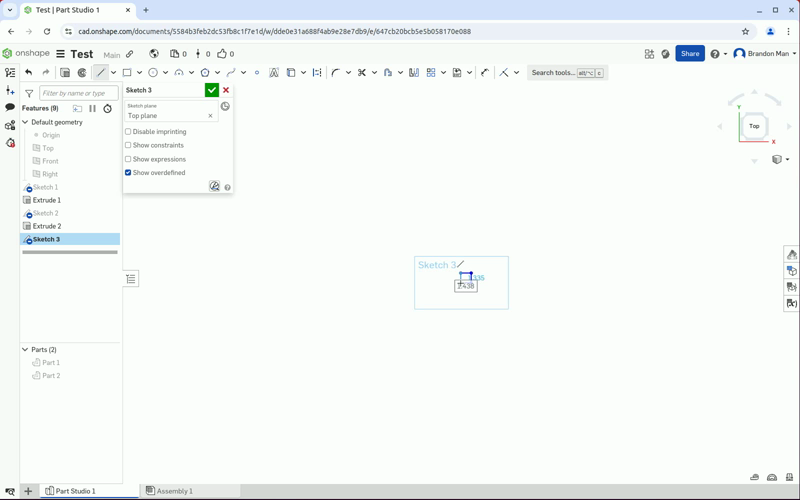
scroll(6)
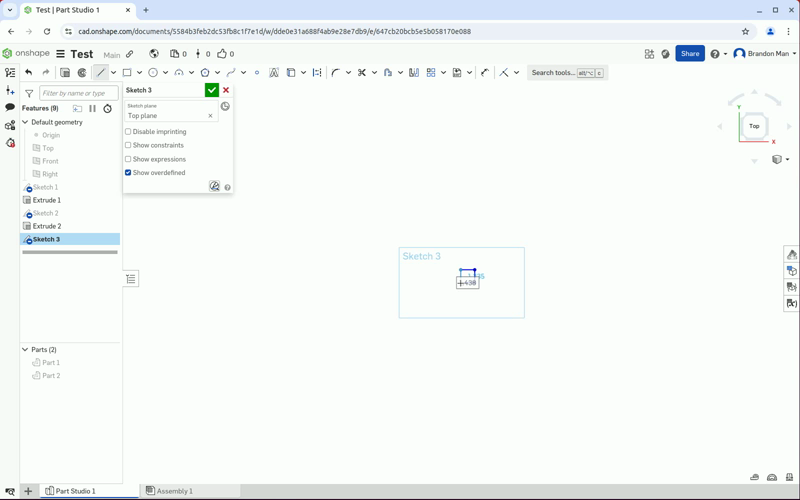
scroll(6)
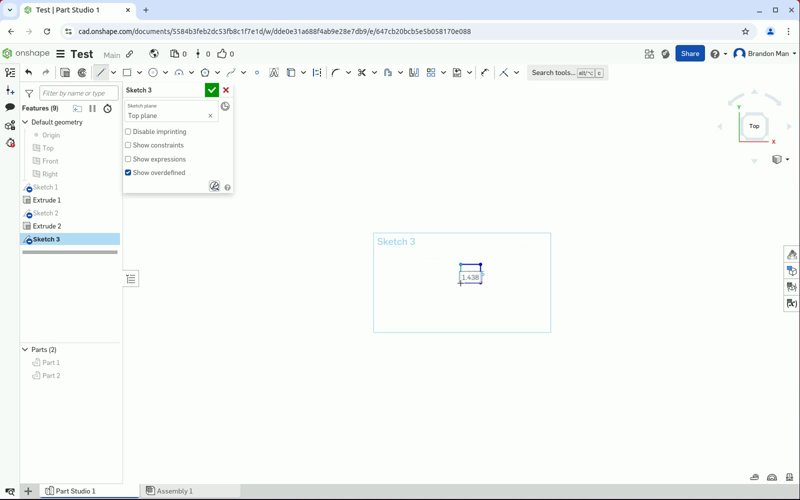
scroll(6)
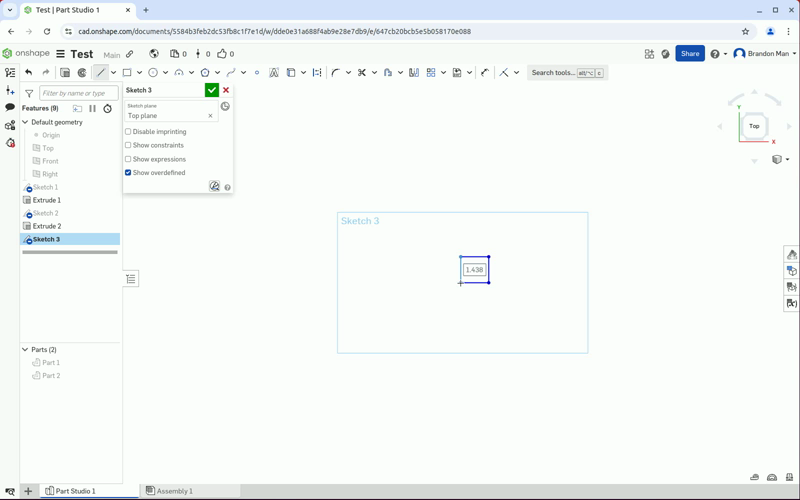
scroll(6)
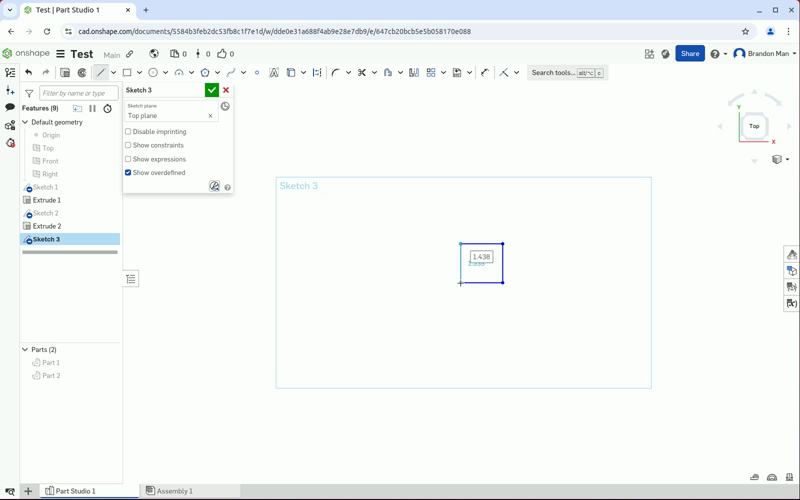
scroll(6)
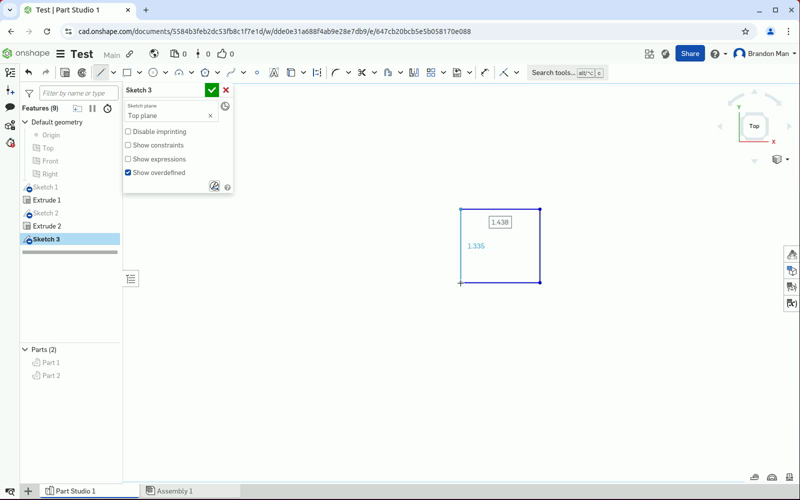
key_up(shift)
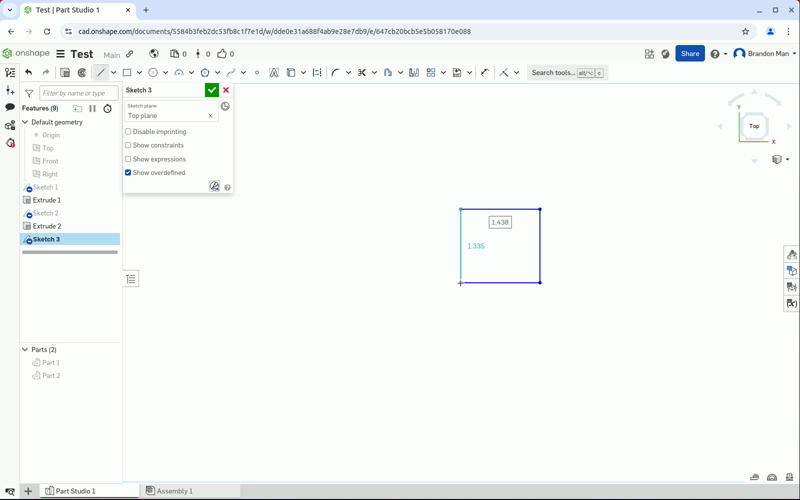
click(460, 282)
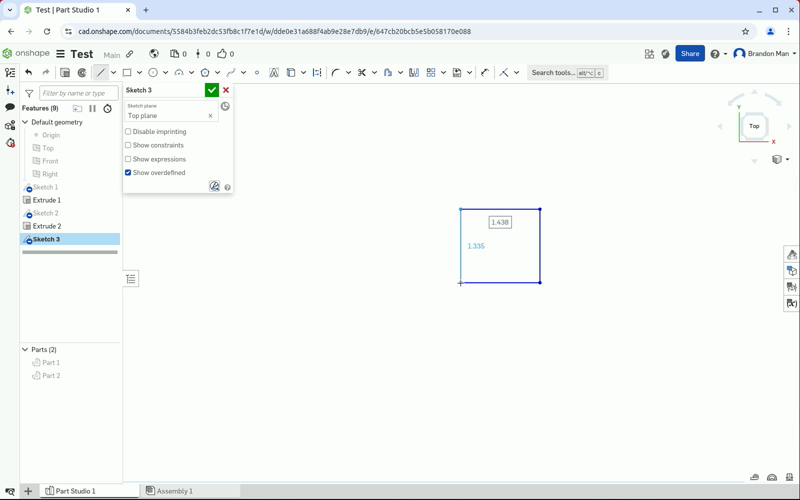
scroll(-6)
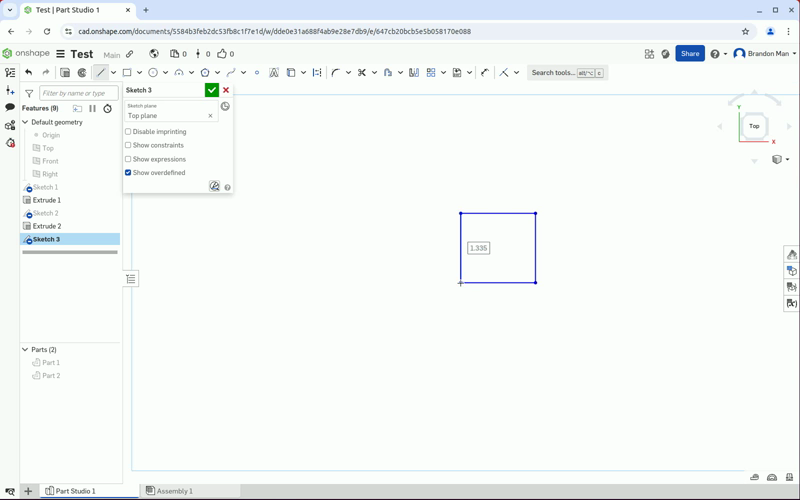
scroll(-6)
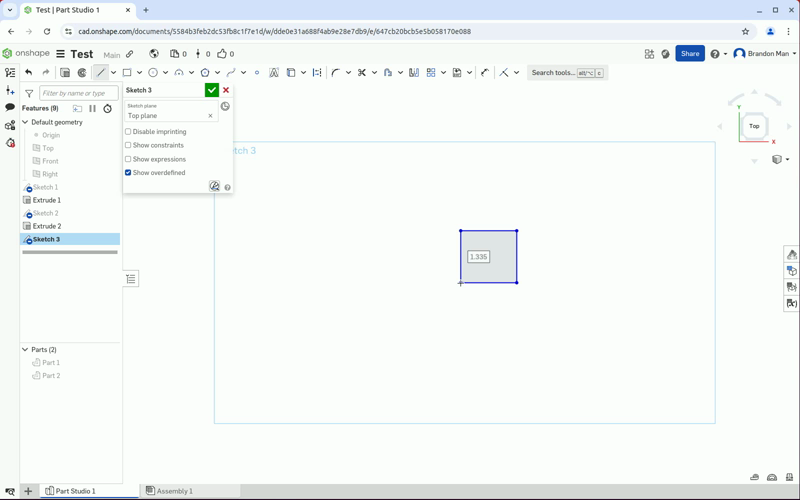
scroll(-6)
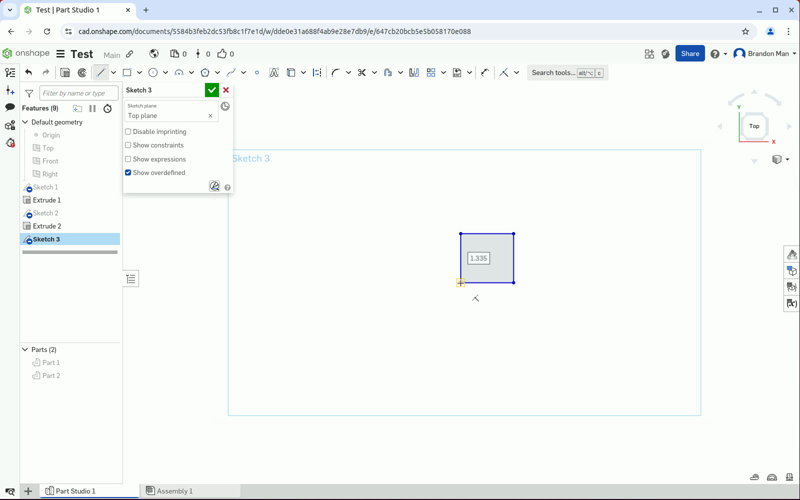
scroll(-6)
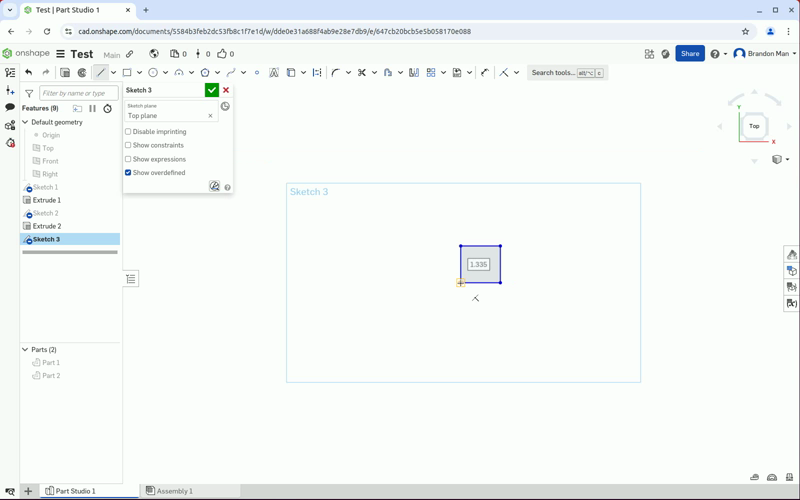
scroll(-6)
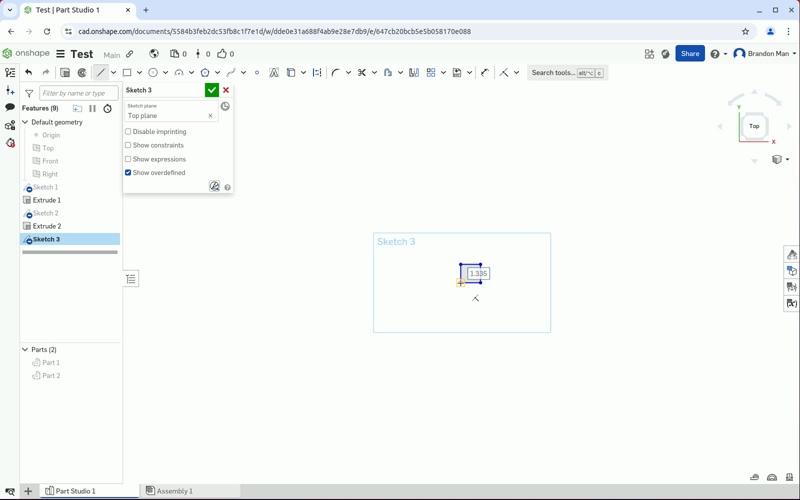
scroll(-6)
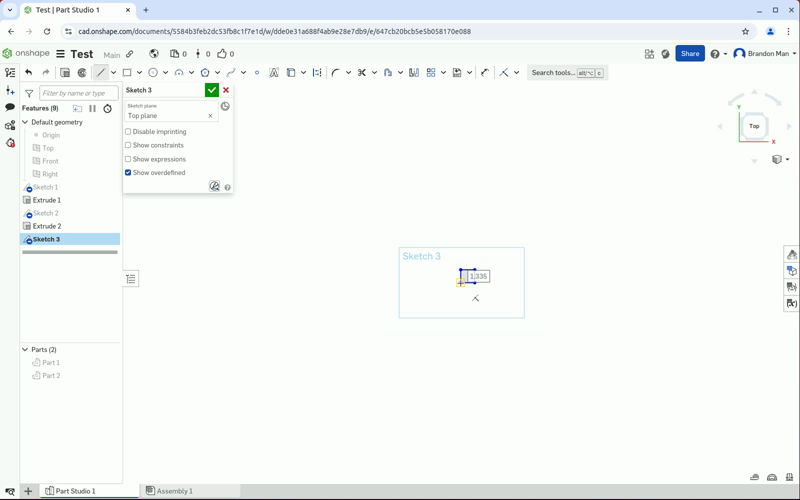
scroll(-6)
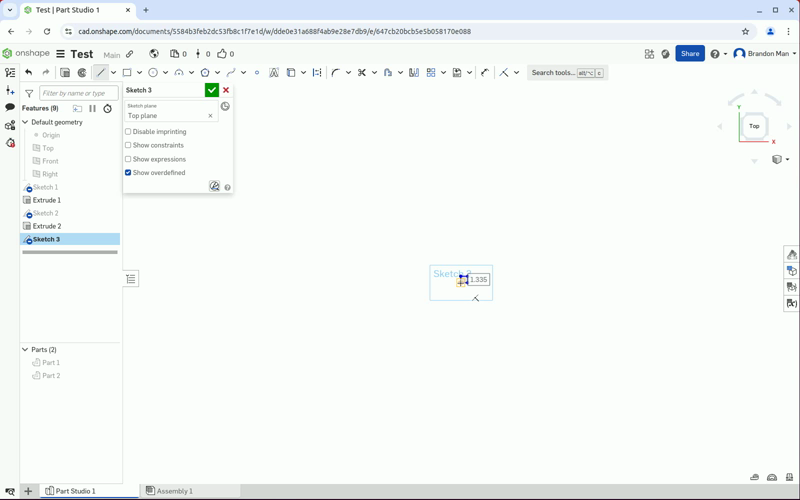
key(esc)
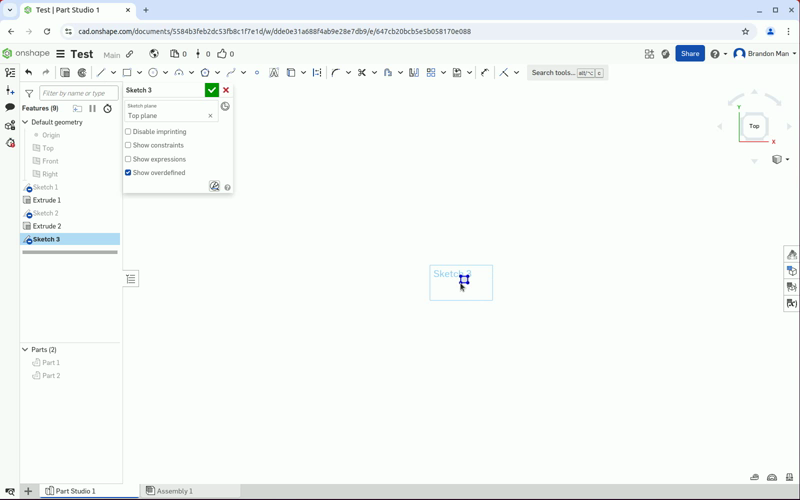
mouse_move(462, 280)
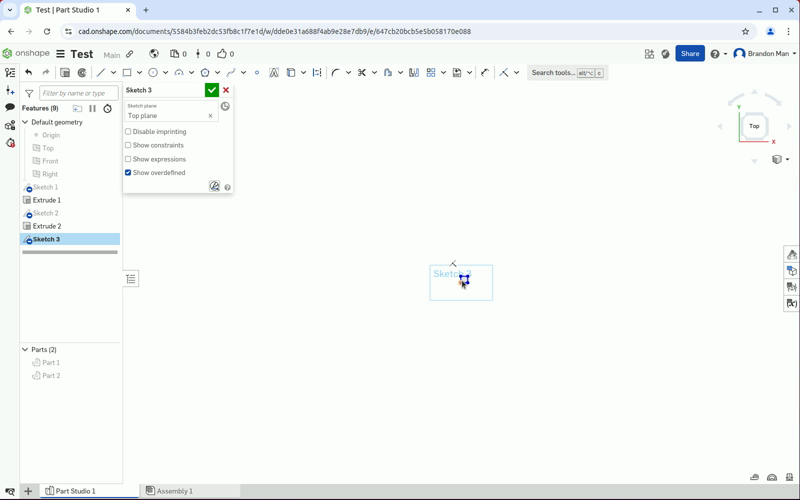
scroll(6)
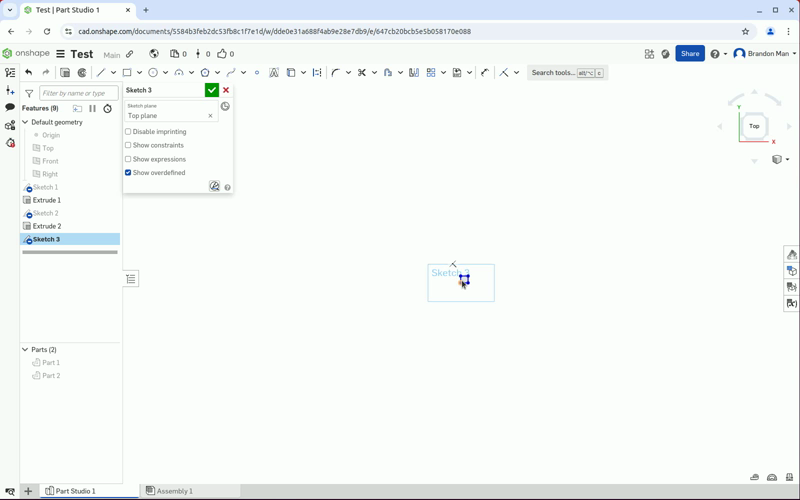
scroll(6)
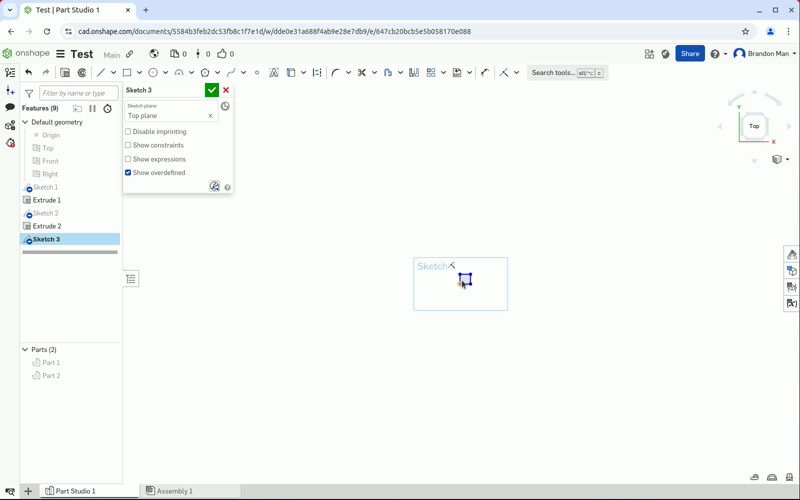
scroll(6)
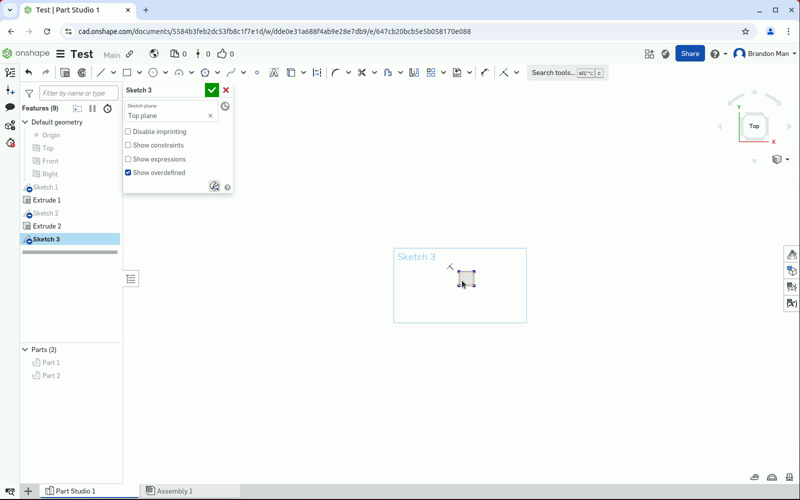
scroll(6)
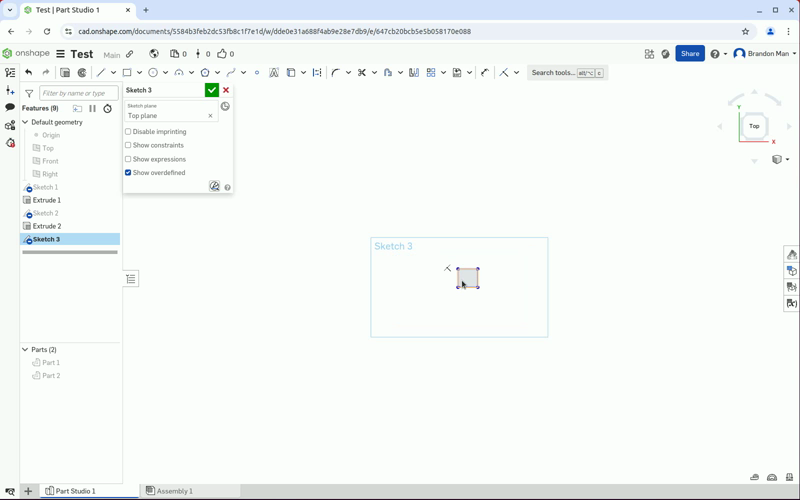
scroll(6)
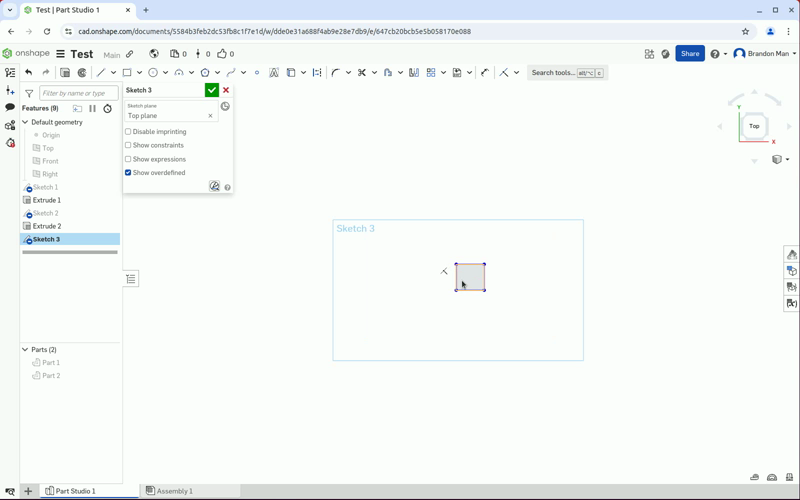
scroll(6)
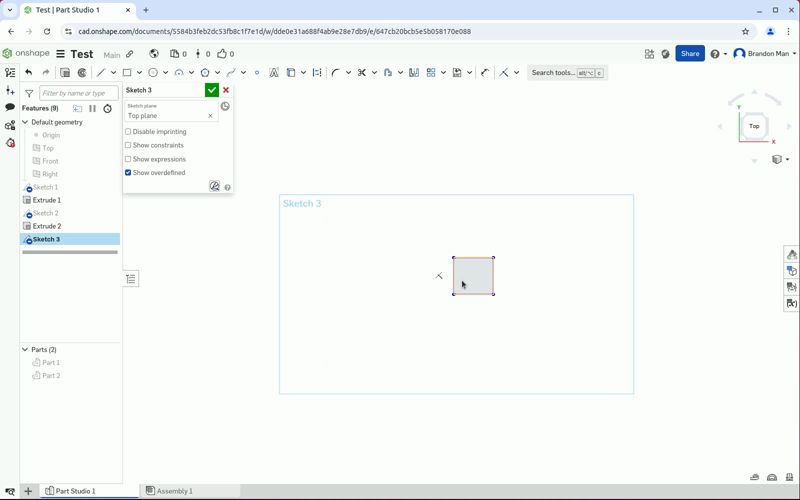
scroll(6)
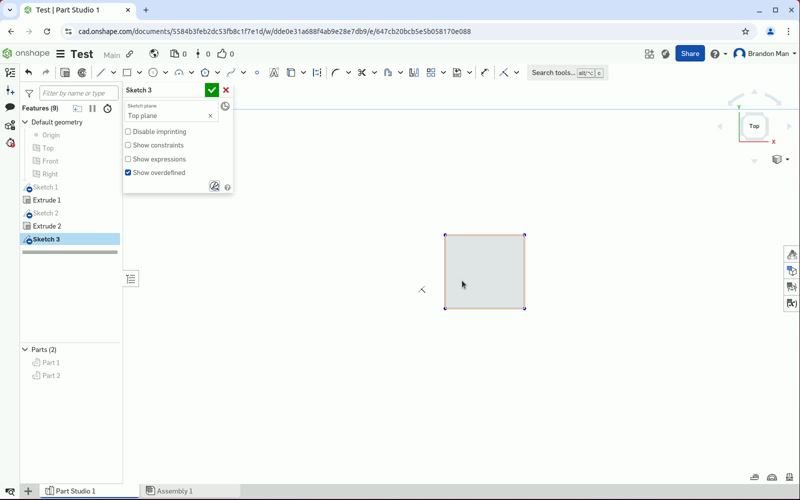
click(462, 280)
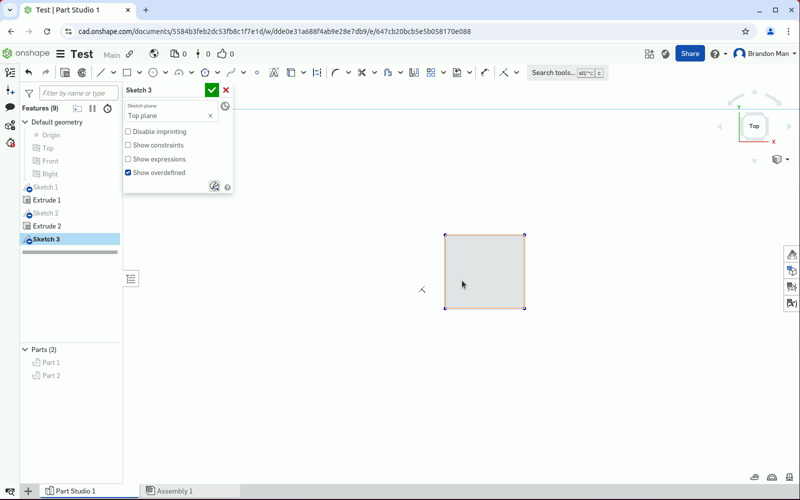
scroll(-6)
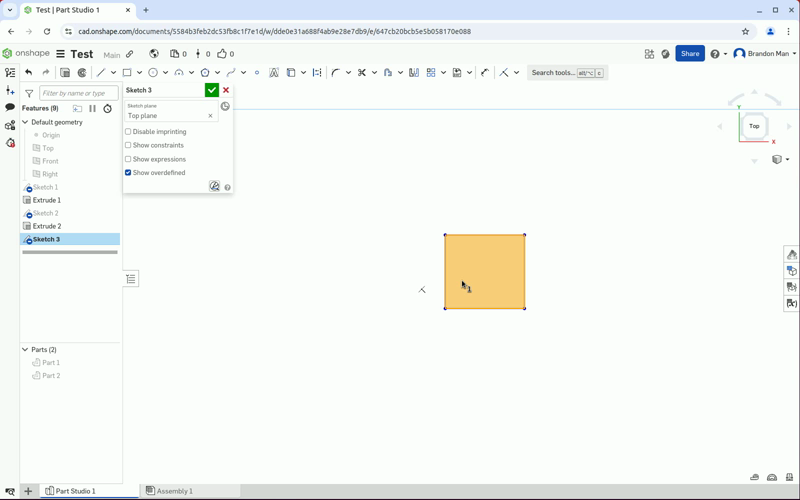
scroll(-6)
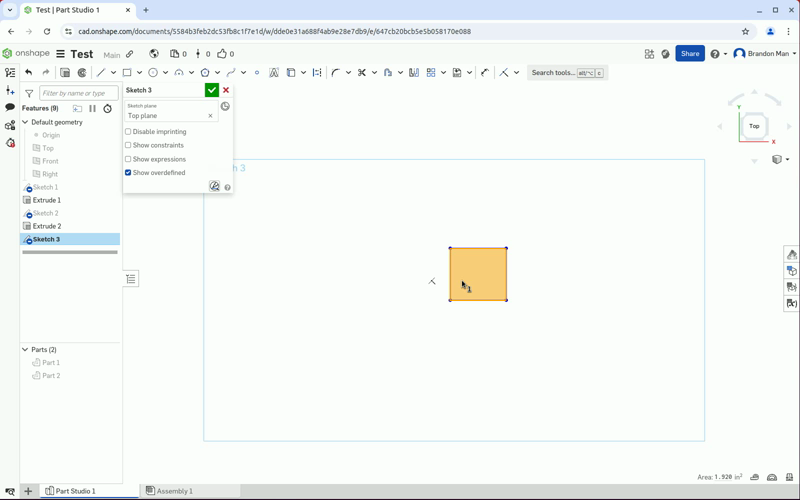
scroll(-6)
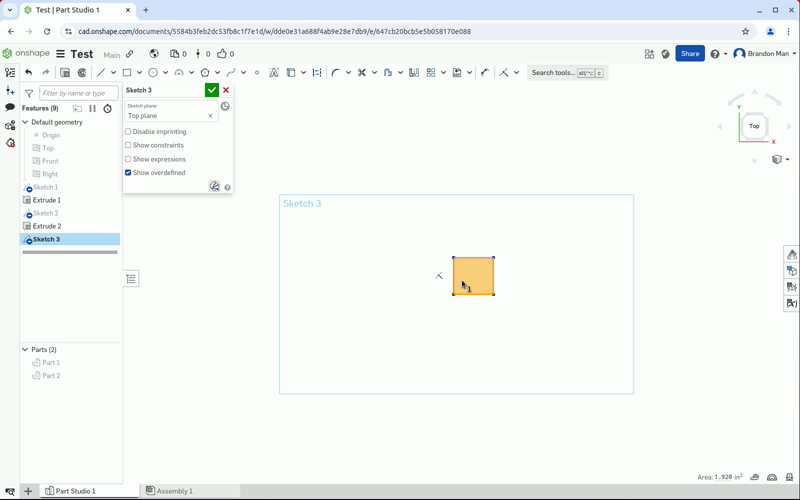
scroll(-6)
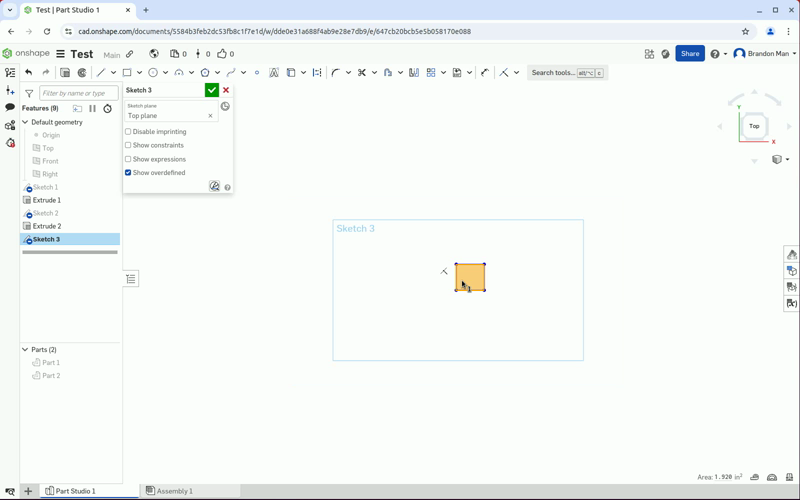
scroll(-6)
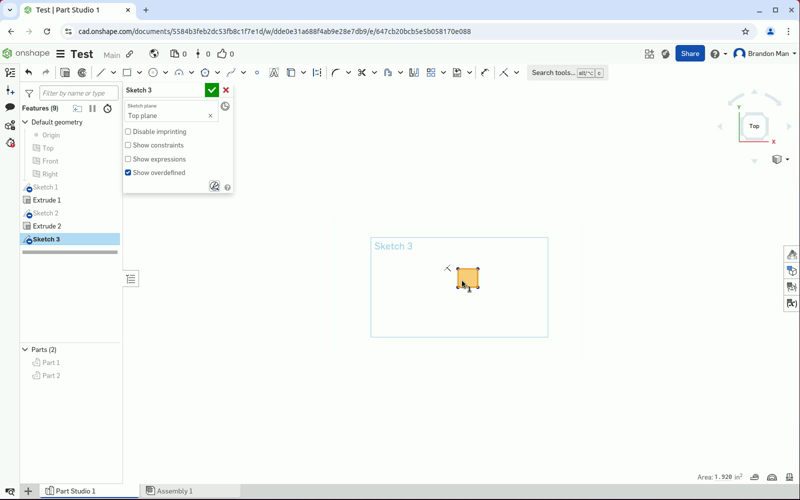
scroll(-6)
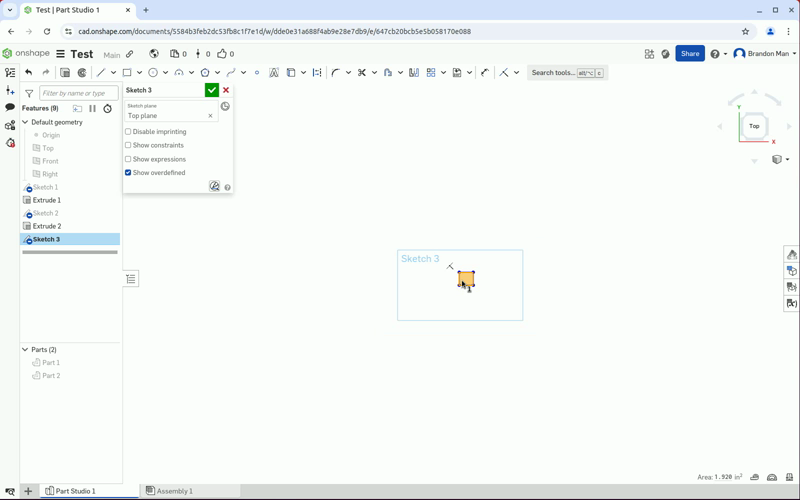
scroll(-6)
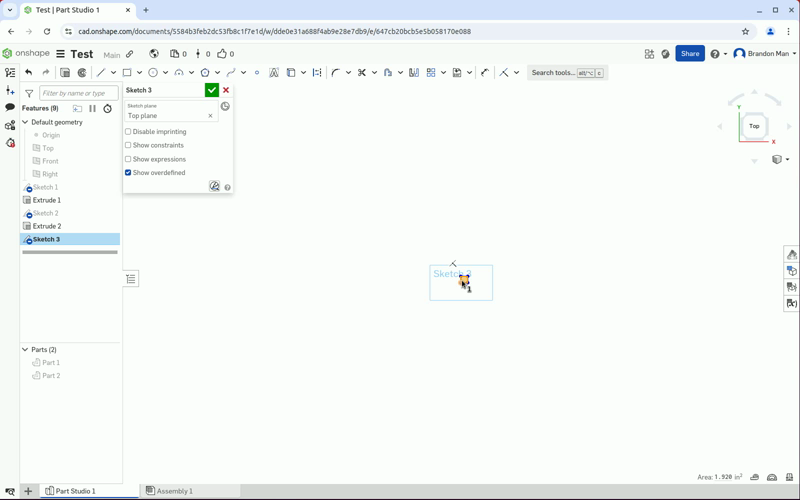
mouse_move(73, 352)
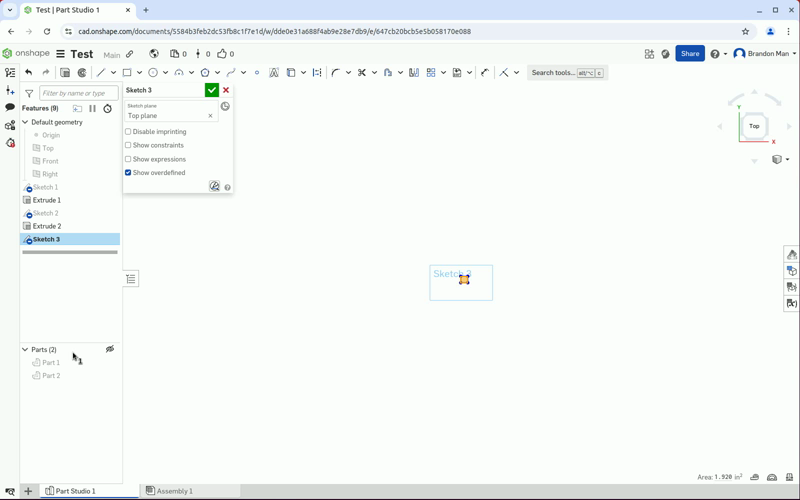
key(shift+y)
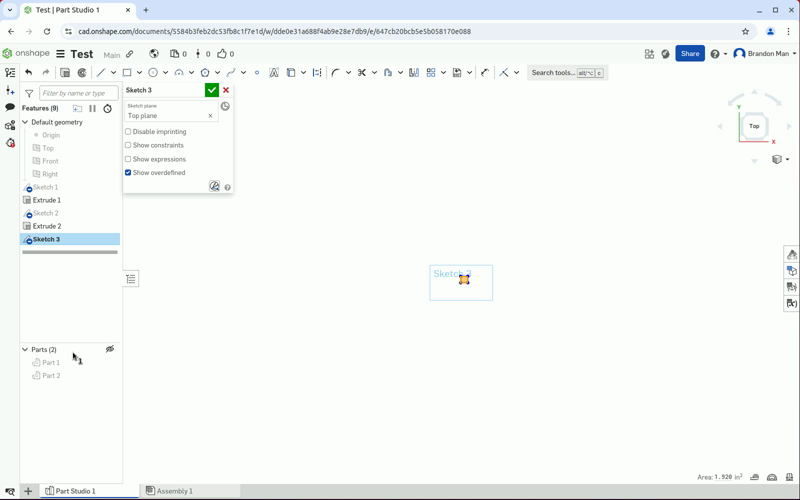
key(shift+e)
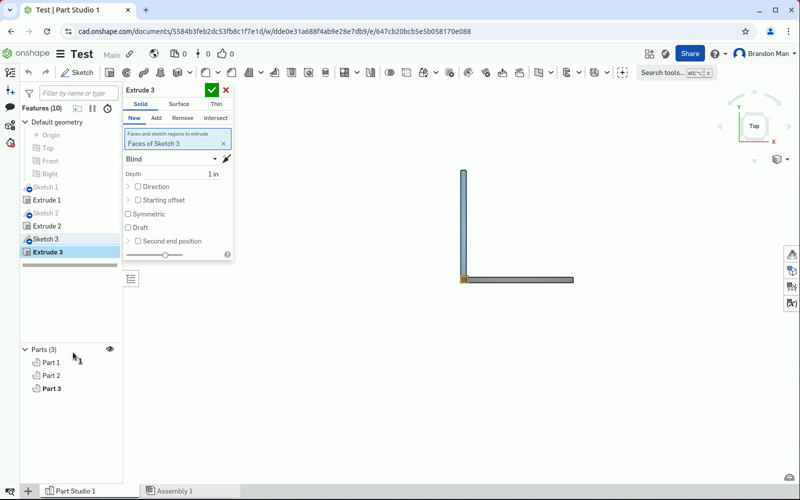
mouse_move(143, 106)
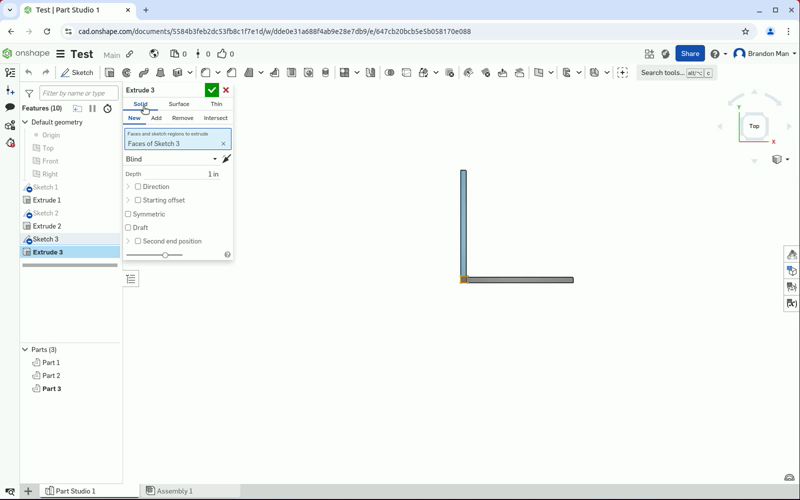
click(143, 106)
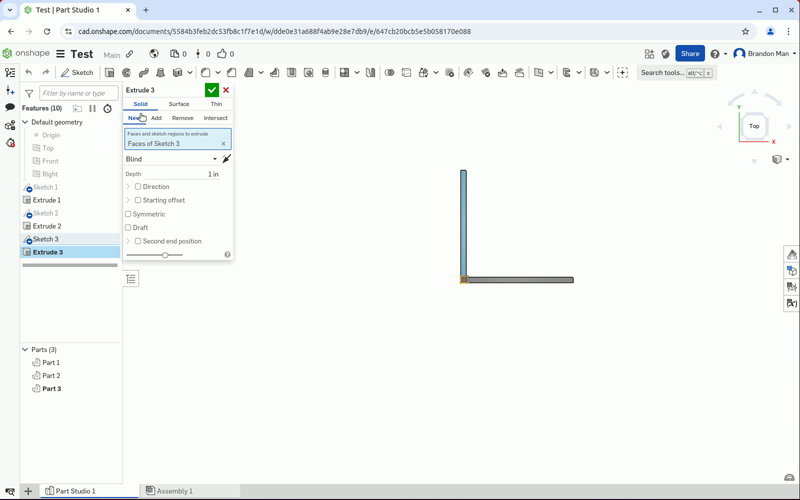
mouse_move(137, 120)
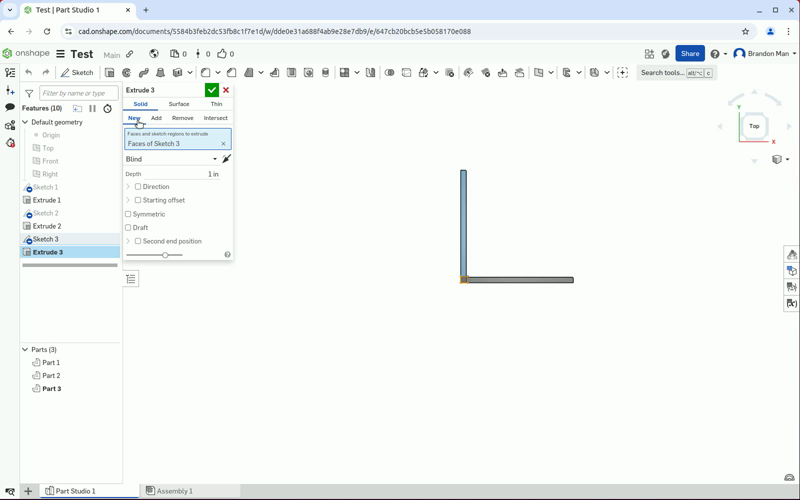
click(137, 120)
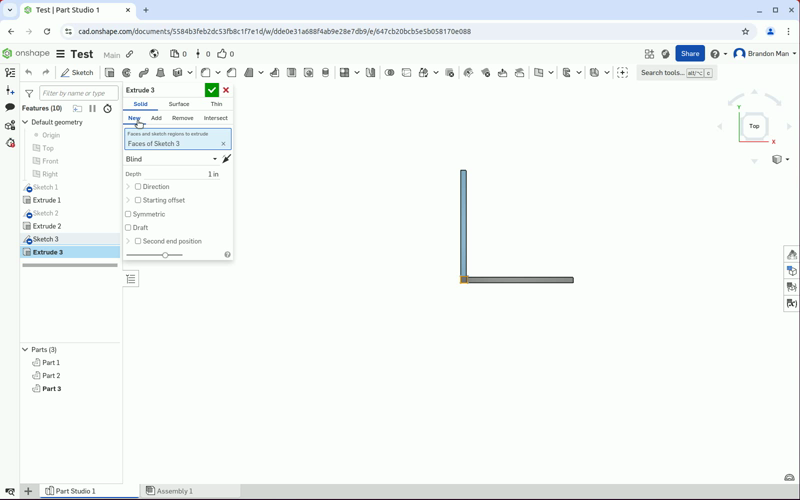
key(tab, 4)
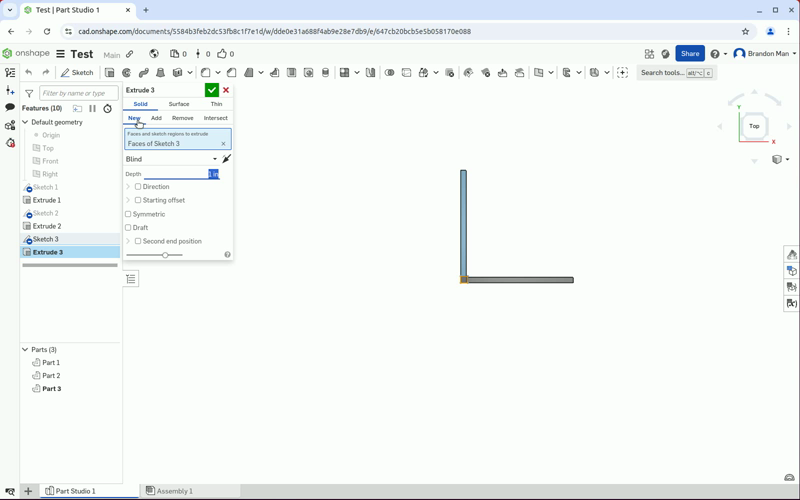
text(0.241)
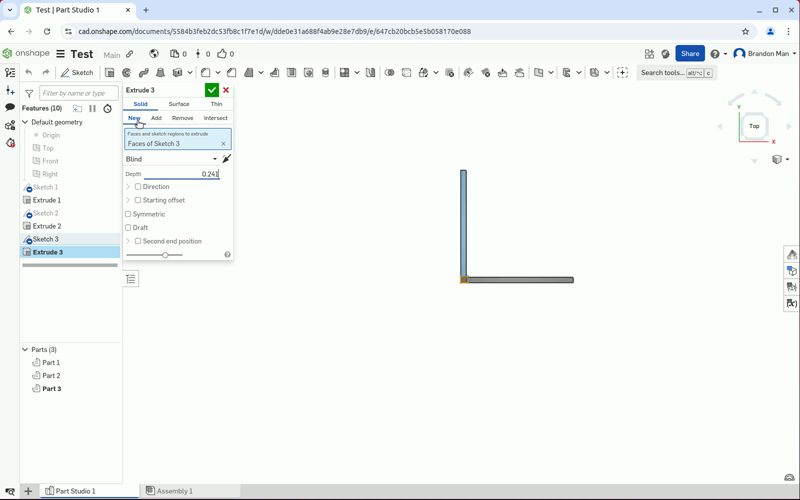
key(enter)
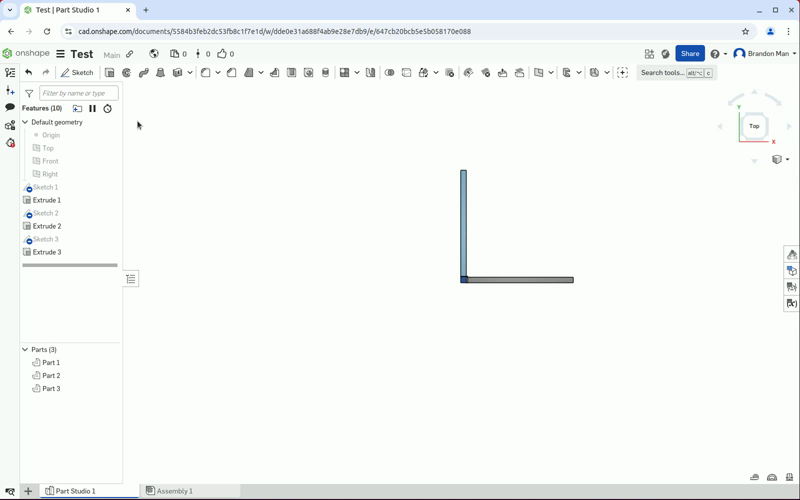
key(shift+h)
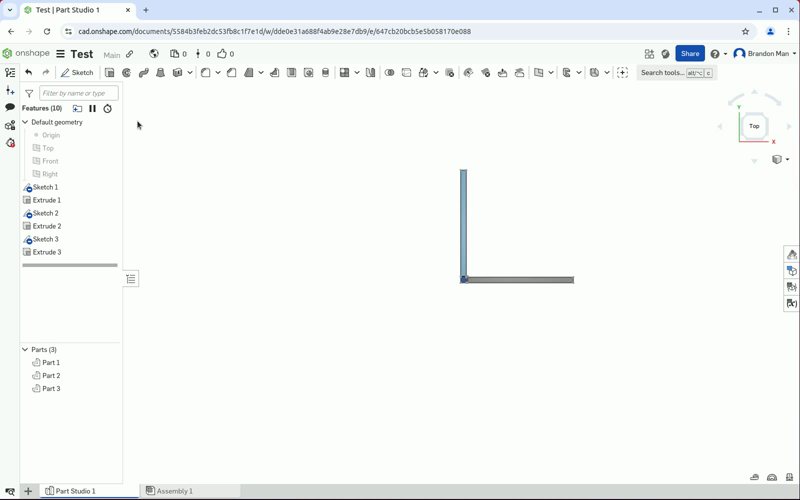
key(shift+h)
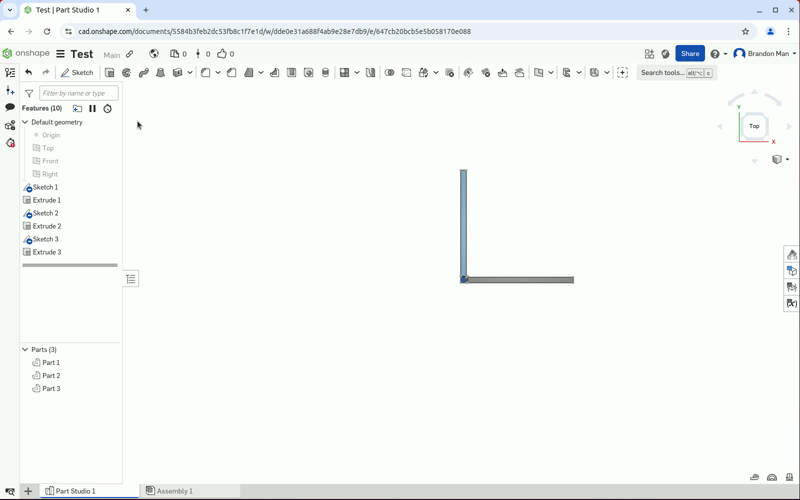
key(shift+7)
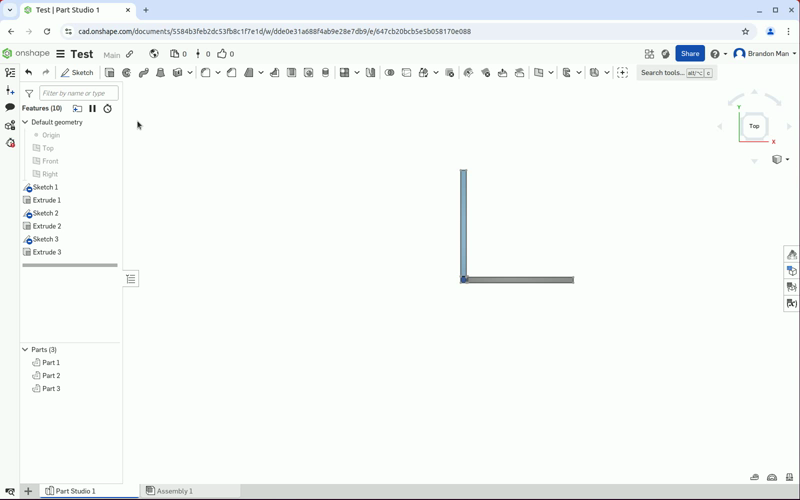
key(up, 3)
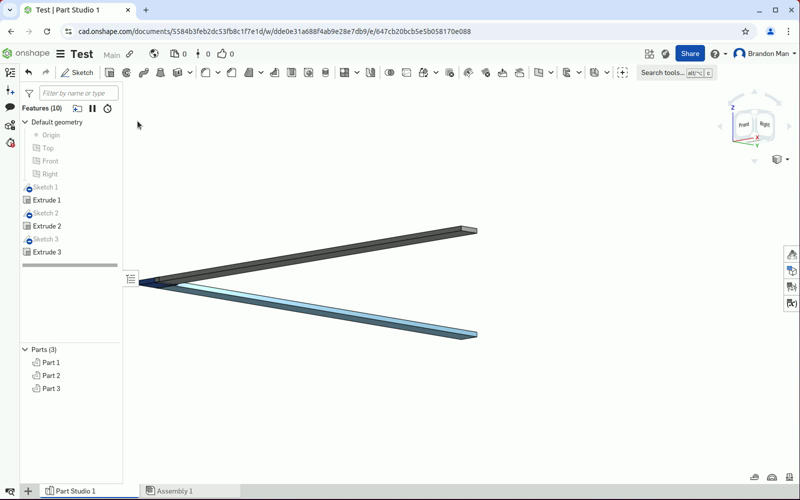
key(left, 3)
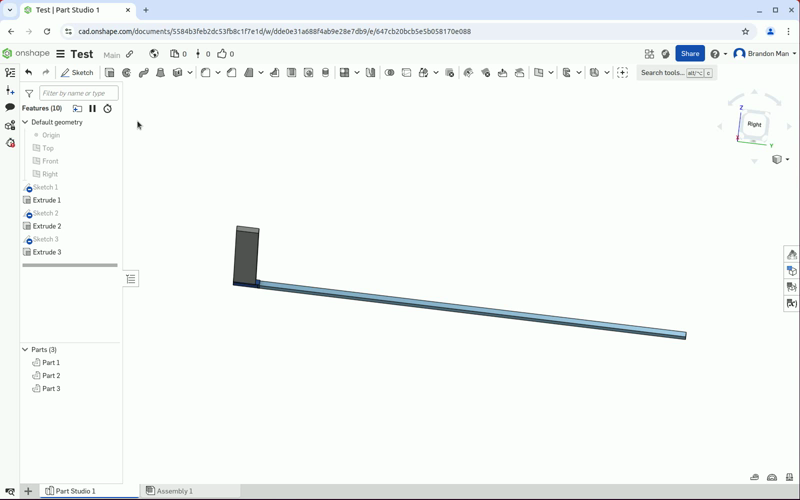
key(right, 3)
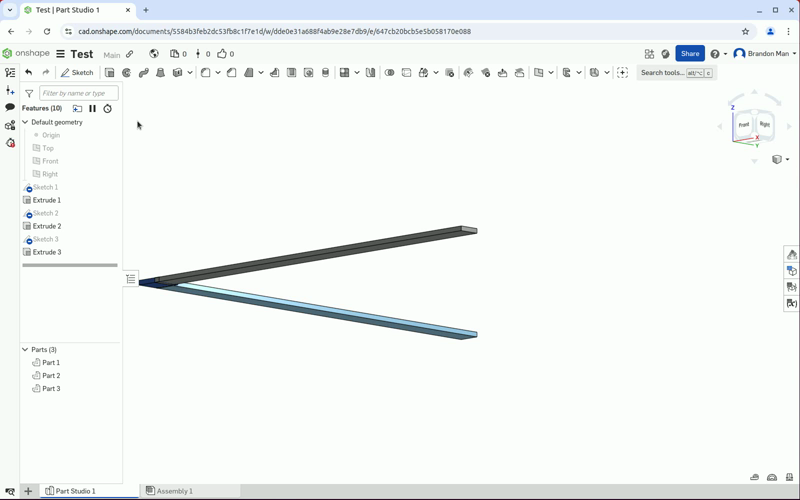
key(down, 3)
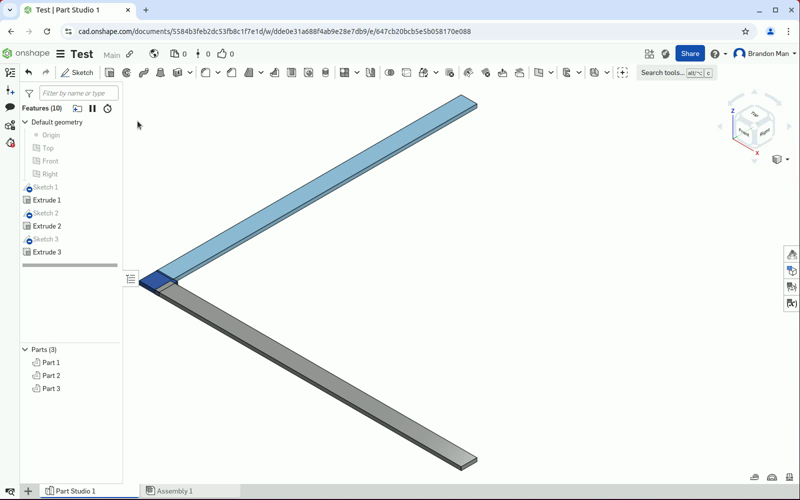
mouse_move(73, 189)
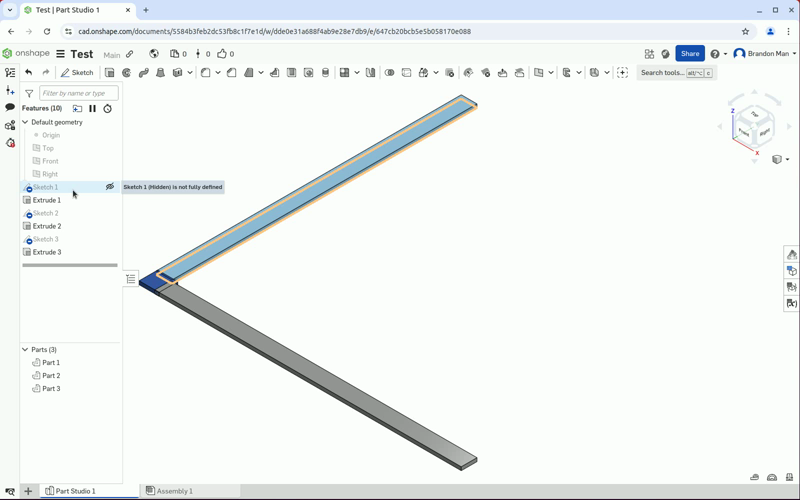
click(73, 189)